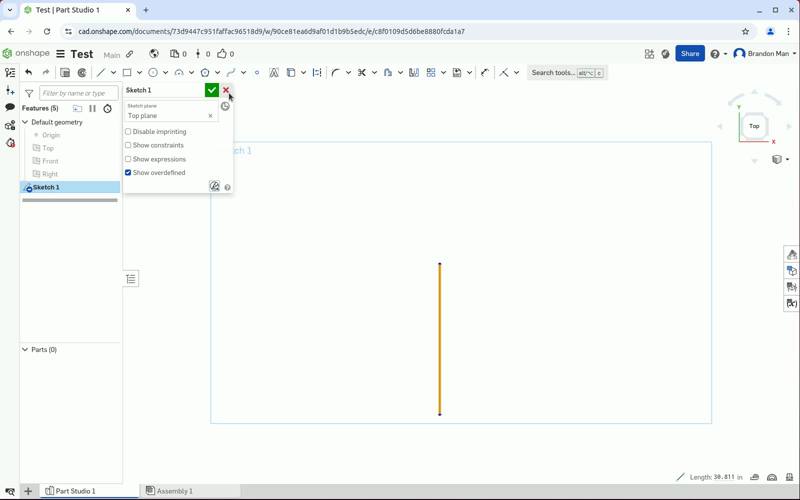
key(shift+h)
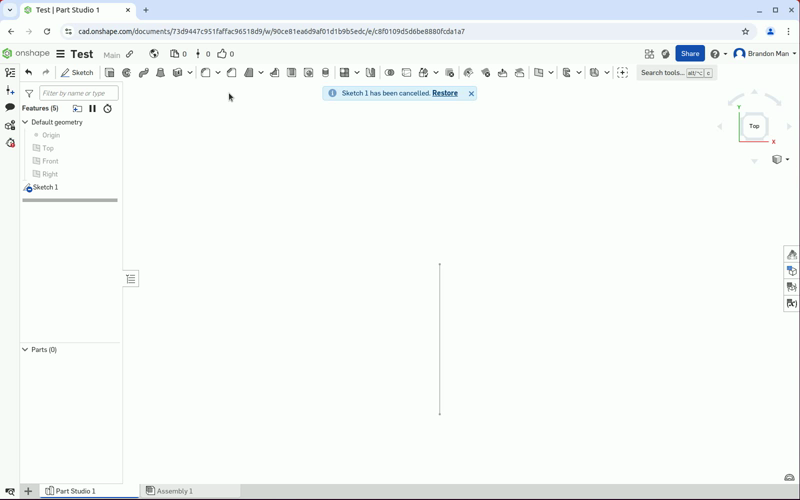
mouse_move(73, 352)
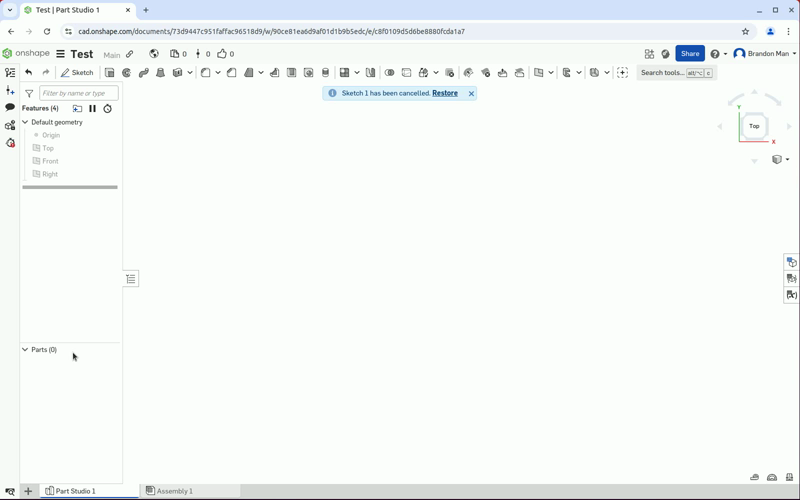
key(y)
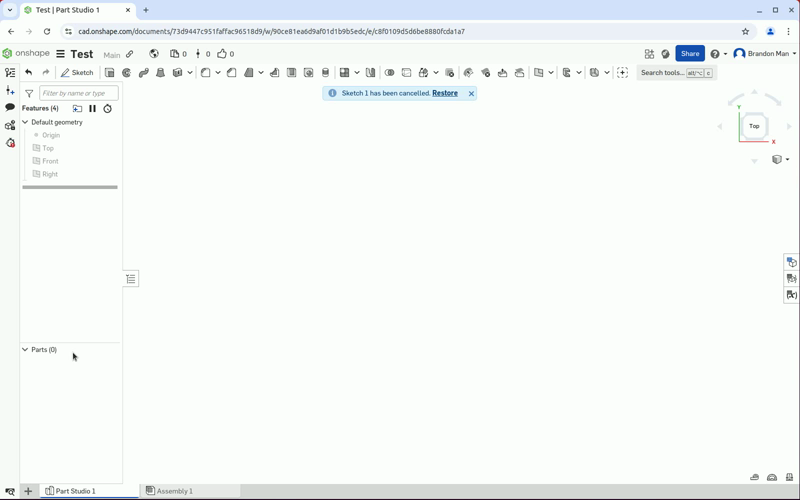
key(shift+p)
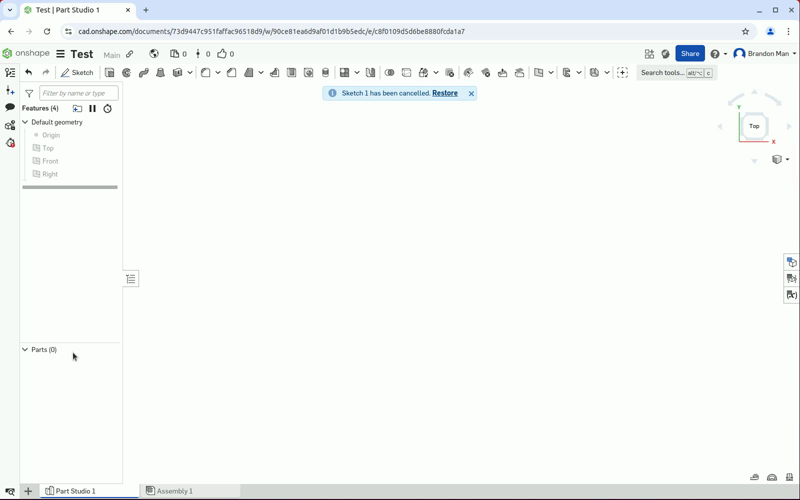
key(space)
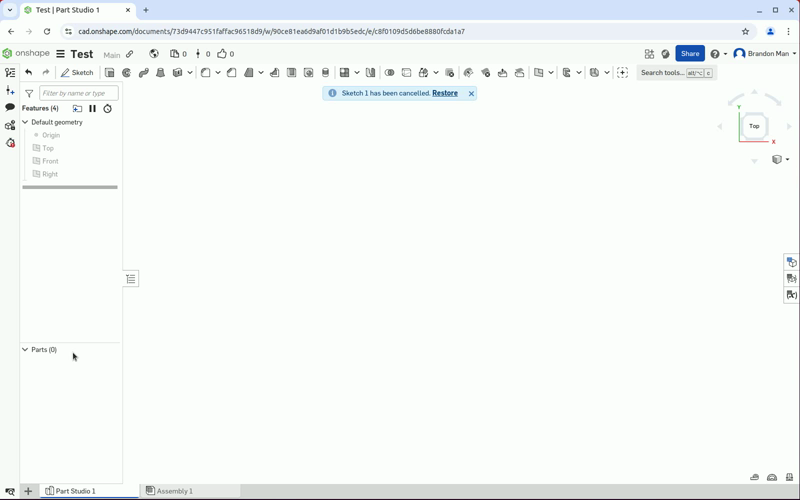
key_down(shift)
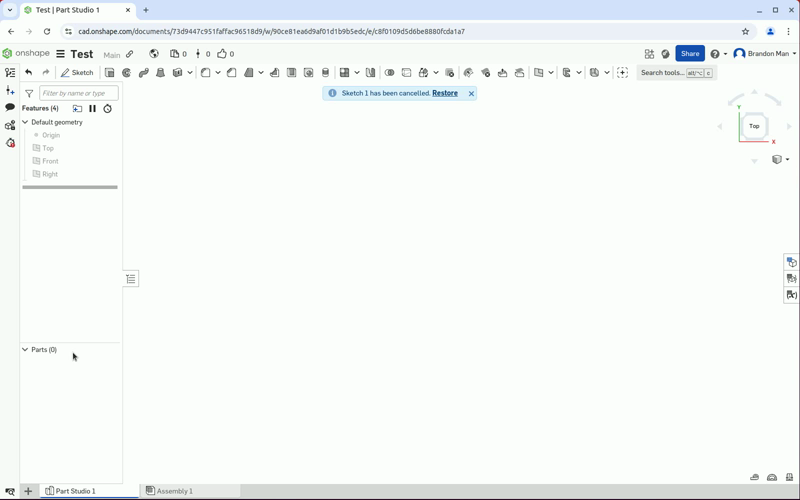
key(up)
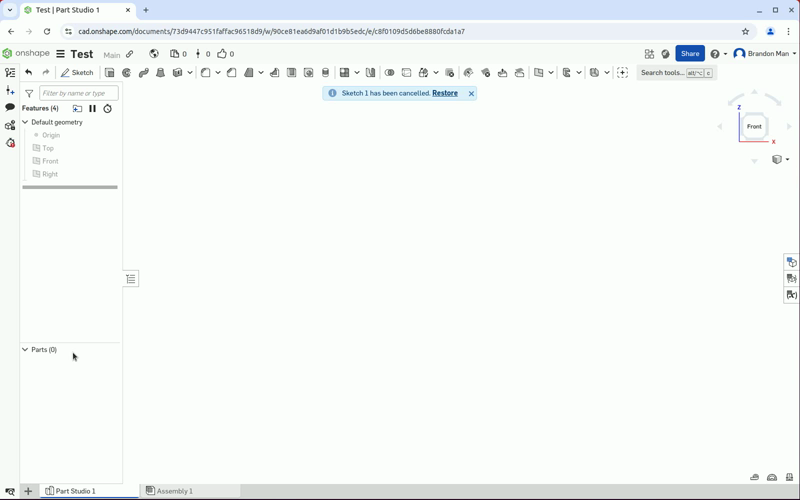
key_up(shift)
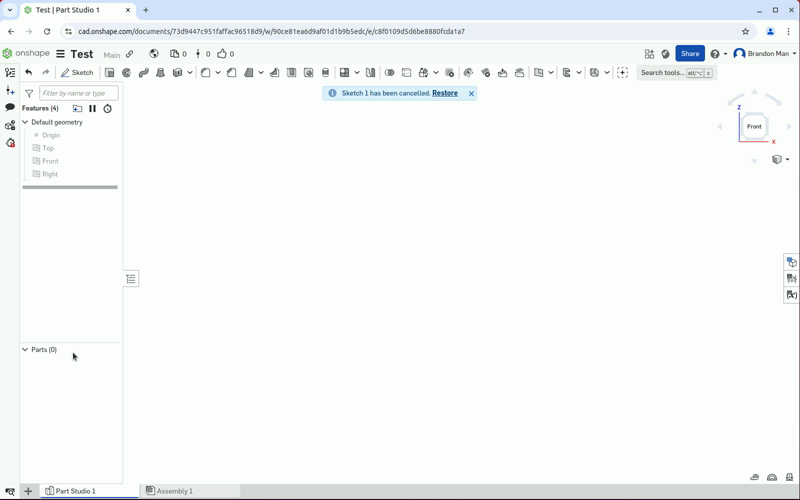
mouse_move(73, 352)
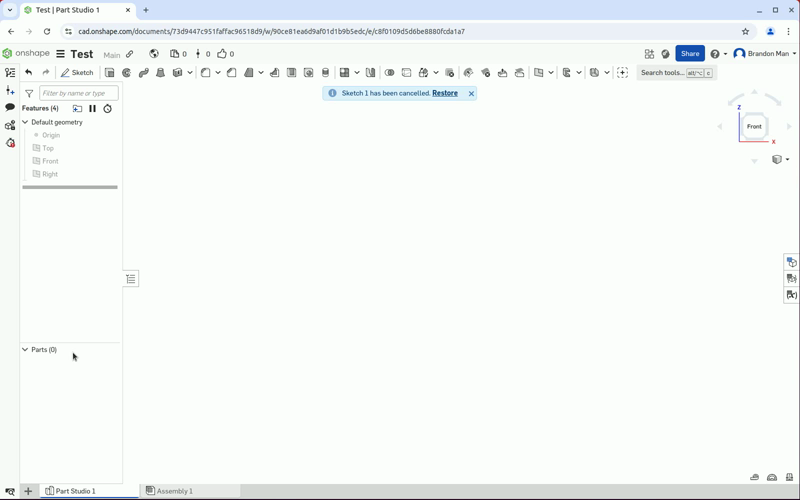
key(shift+y)
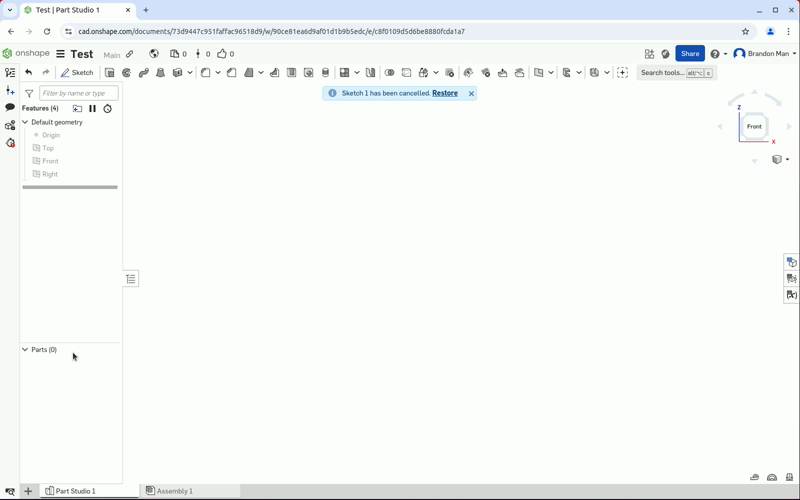
key(shift+s)
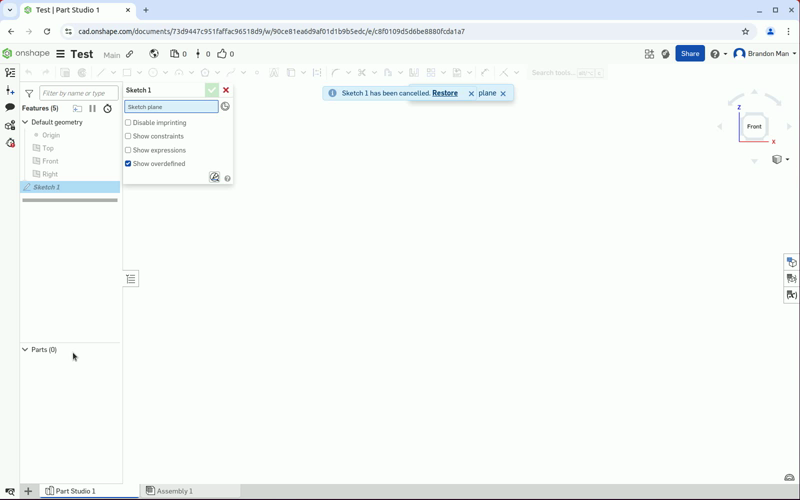
mouse_move(73, 163)
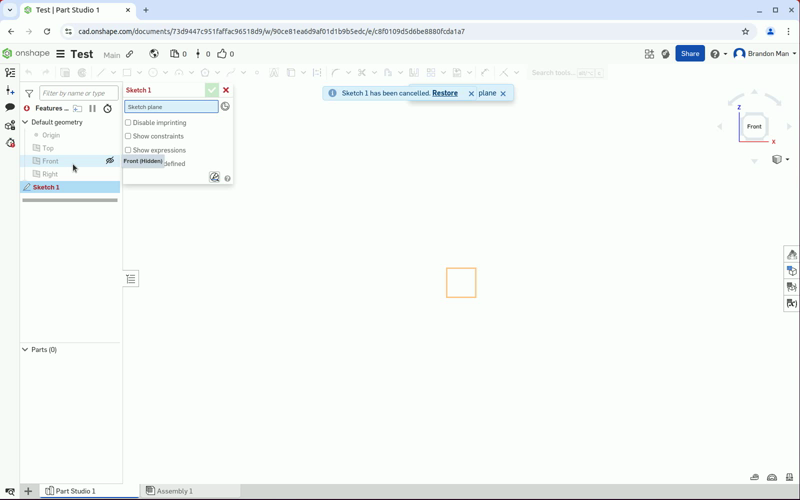
click(73, 163)
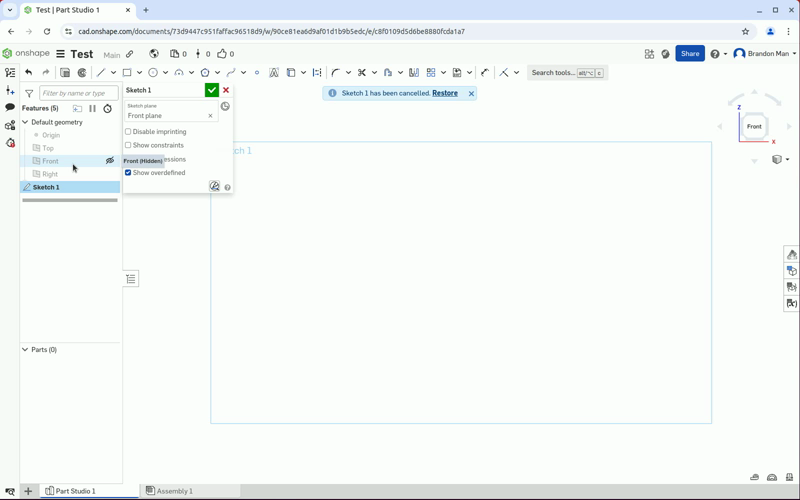
mouse_move(73, 352)
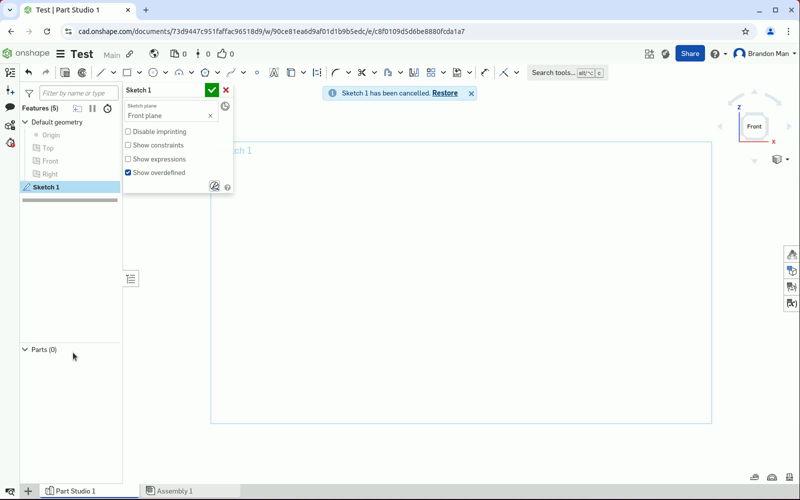
key(y)
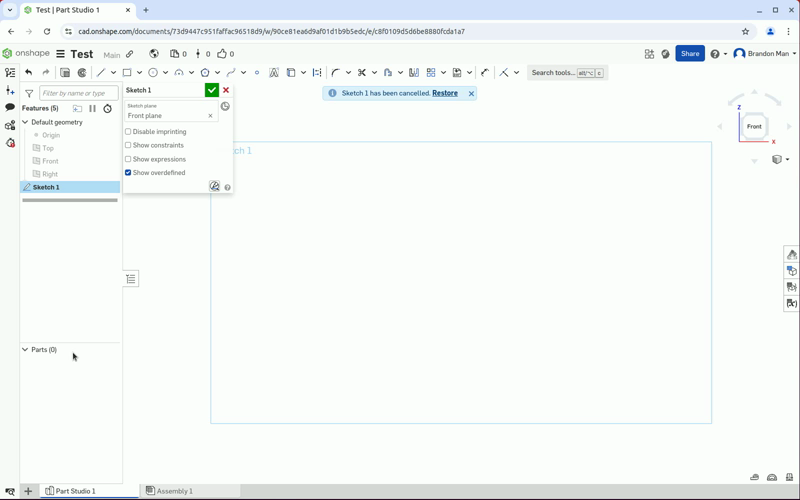
key(l)
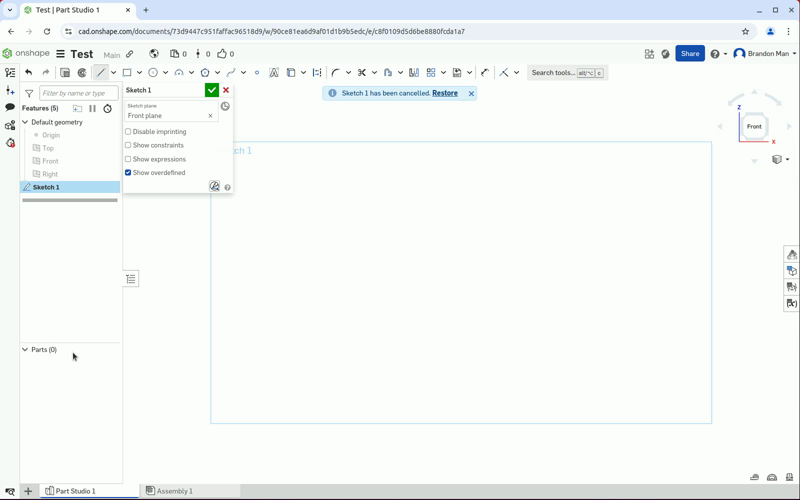
key_down(shift)
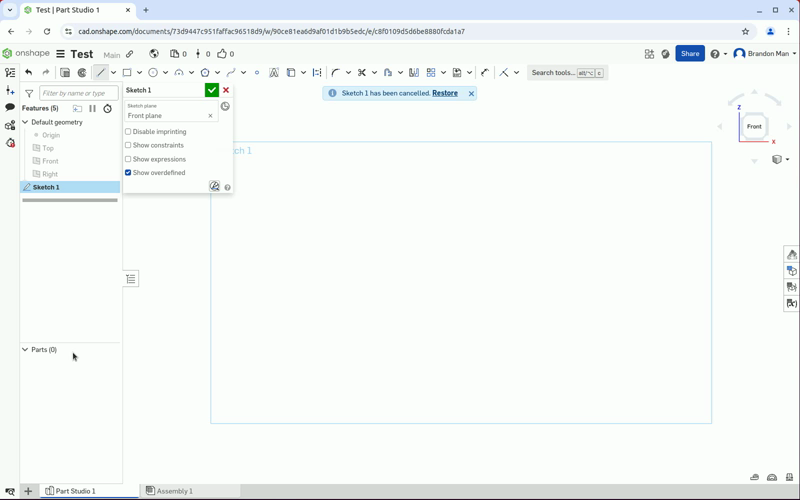
mouse_move(363, 282)
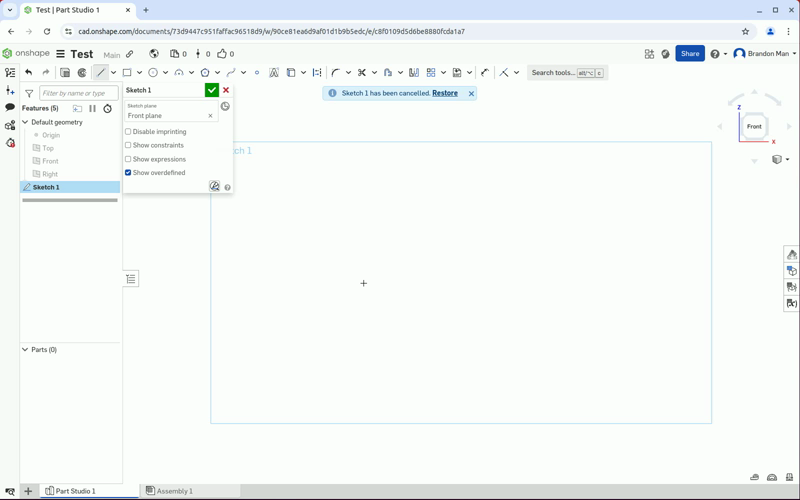
click(363, 282)
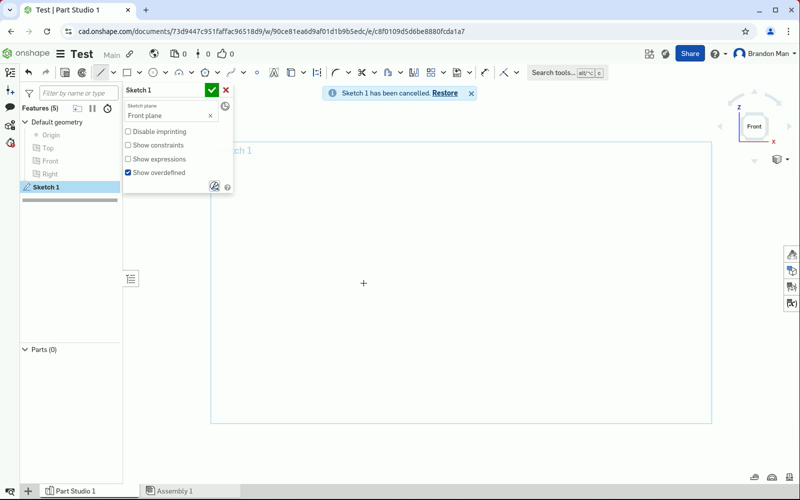
key_up(shift)
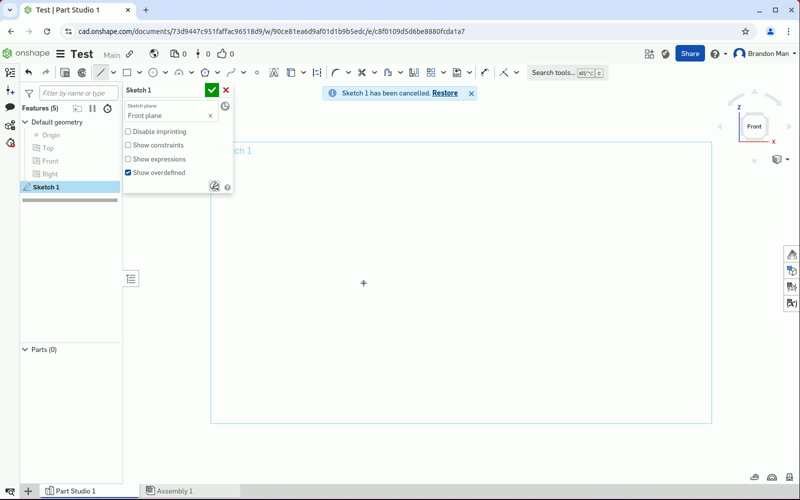
key_down(shift)
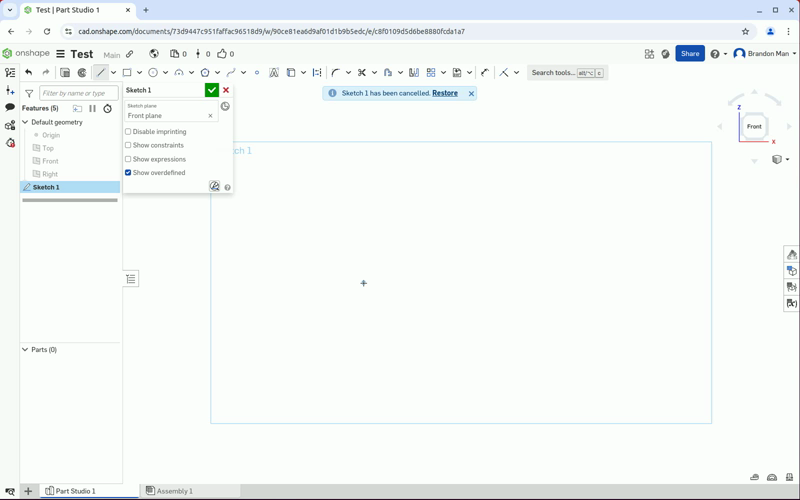
mouse_move(549, 282)
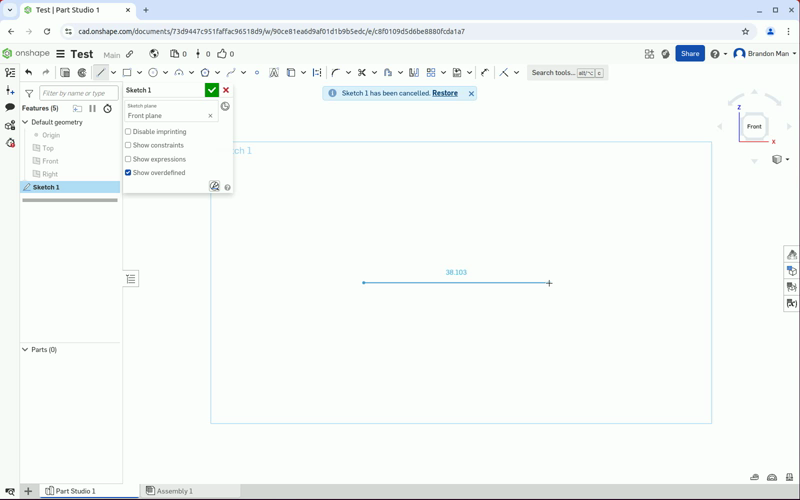
click(549, 282)
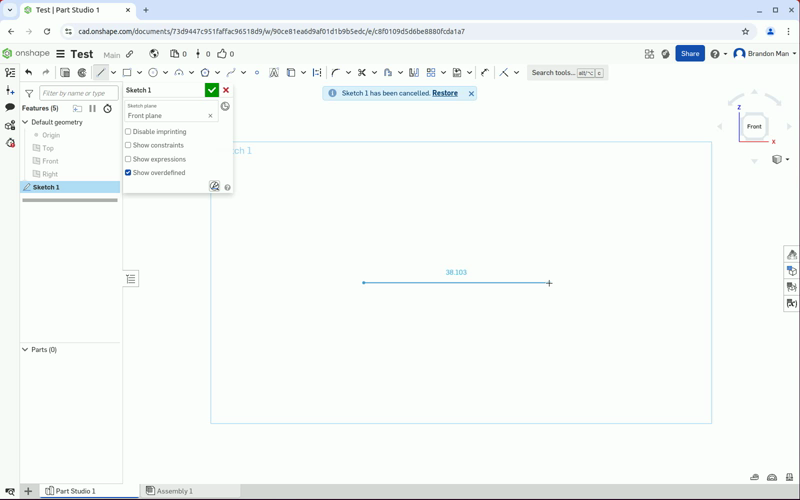
key_up(shift)
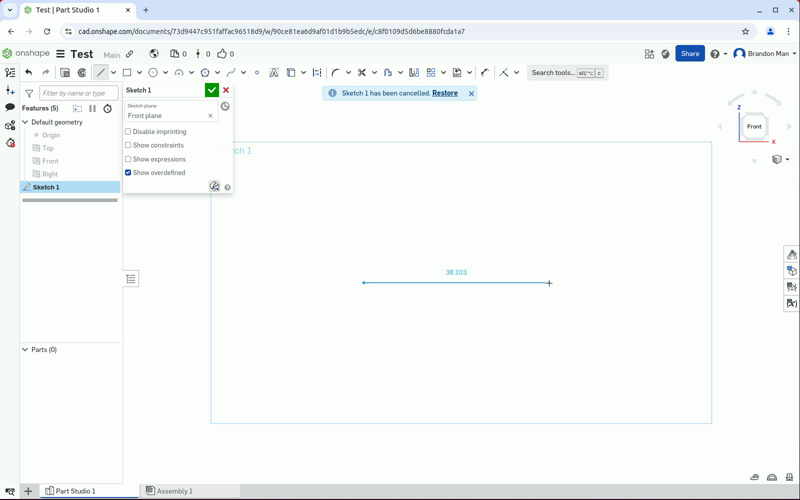
key_down(shift)
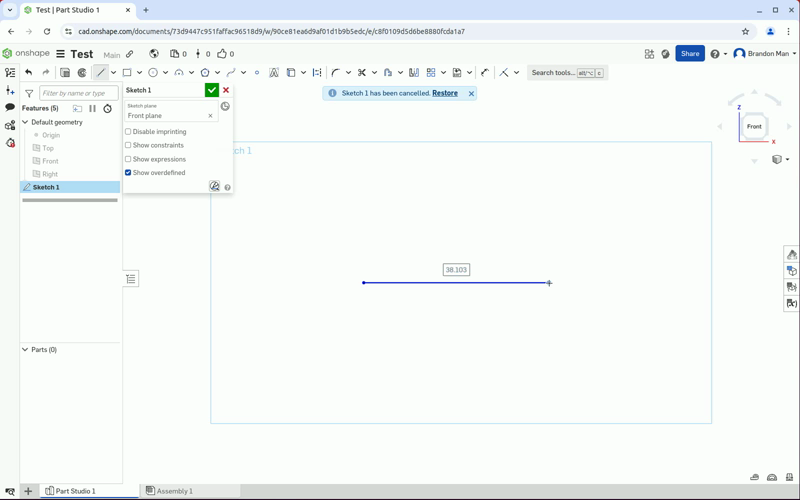
mouse_move(579, 282)
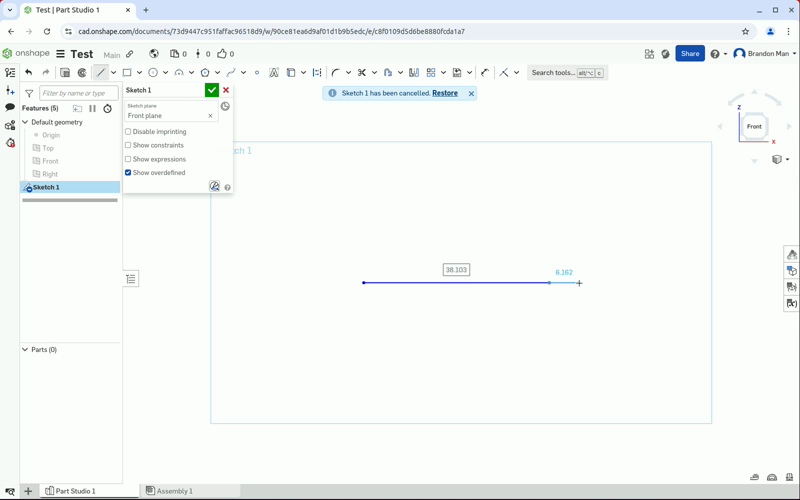
mouse_move(549, 261)
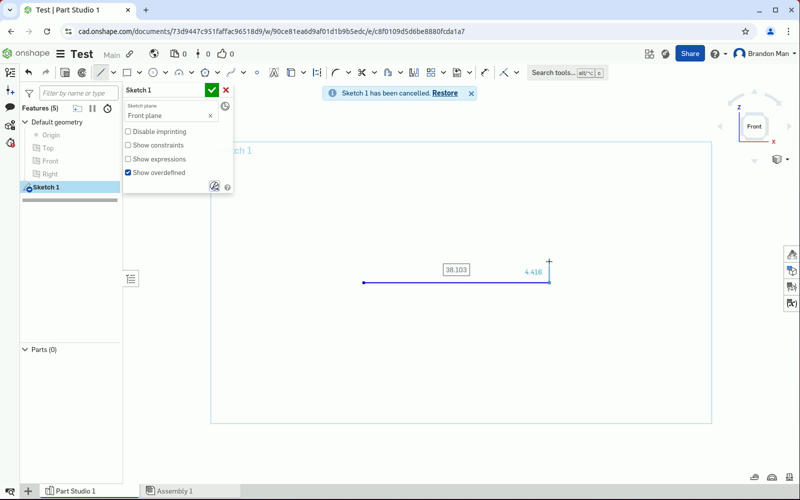
click(549, 261)
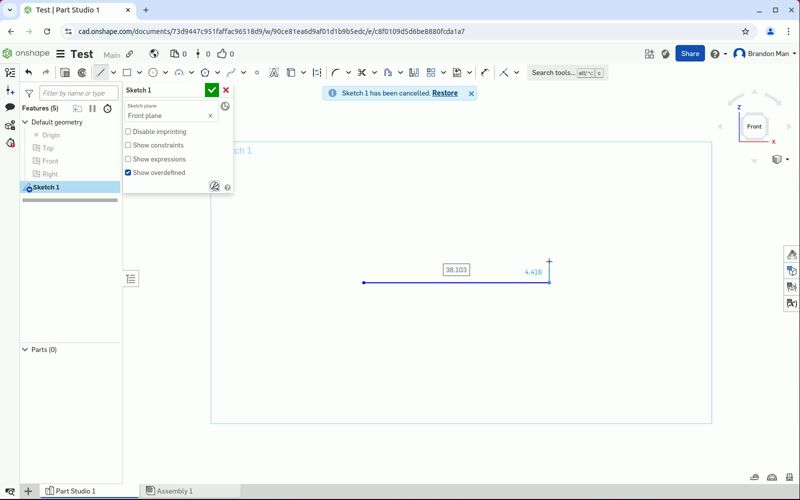
key_up(shift)
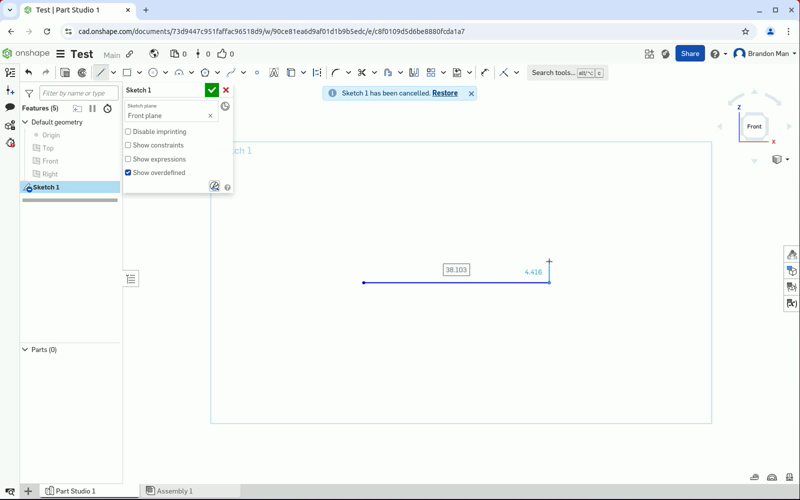
key_down(shift)
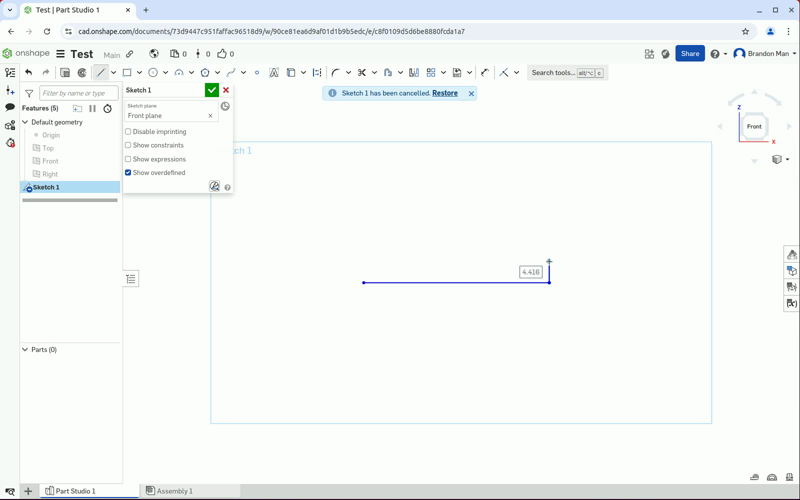
mouse_move(410, 261)
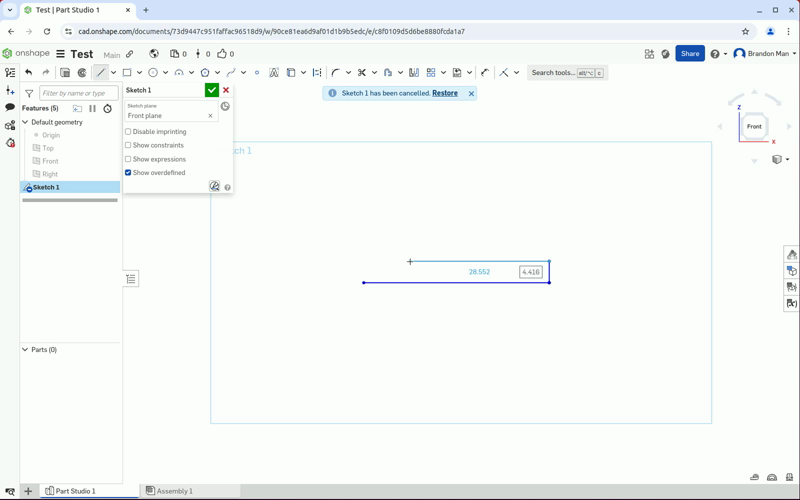
click(410, 261)
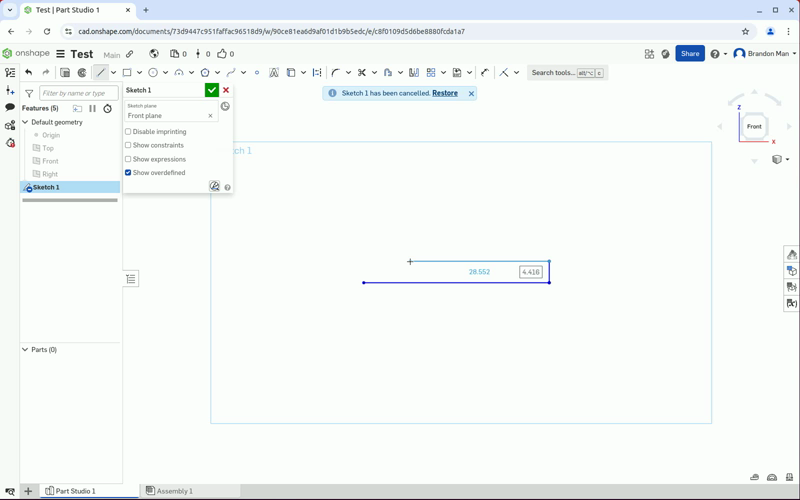
key_up(shift)
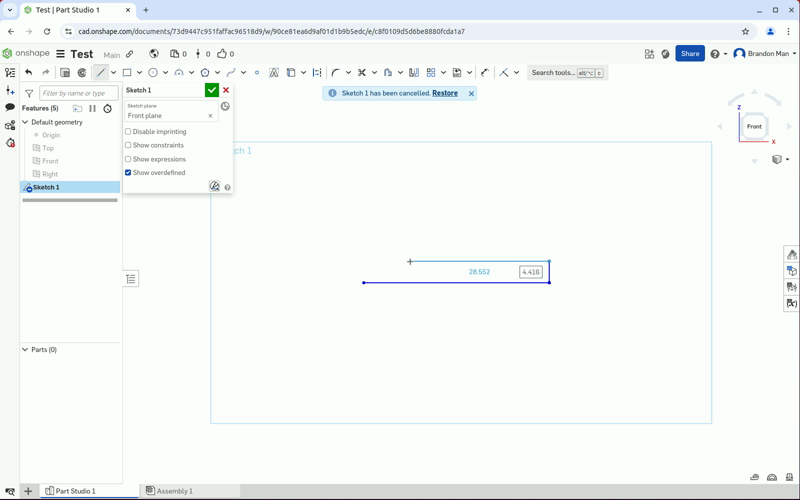
key_down(shift)
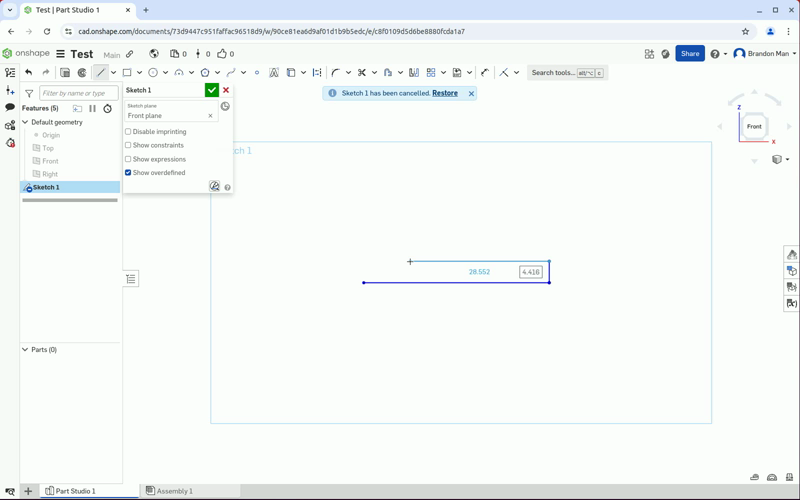
mouse_move(440, 261)
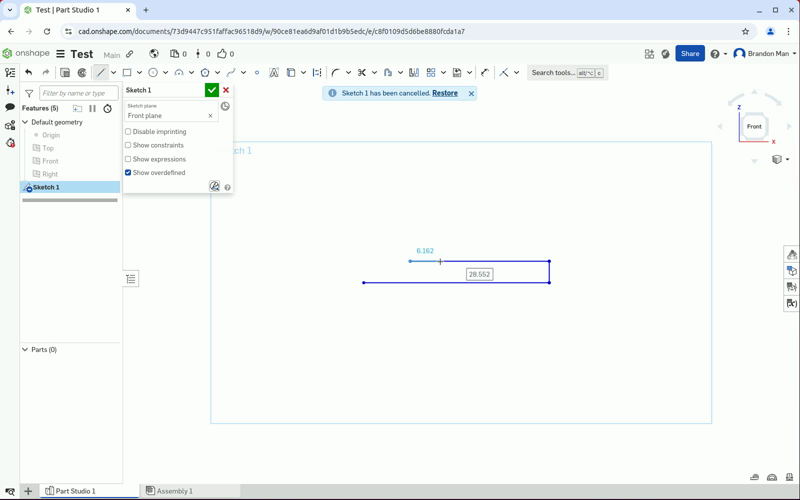
mouse_move(363, 261)
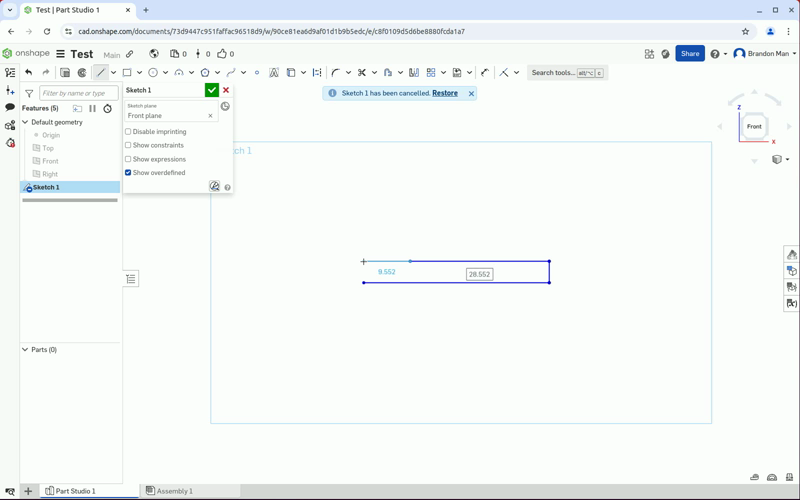
click(363, 261)
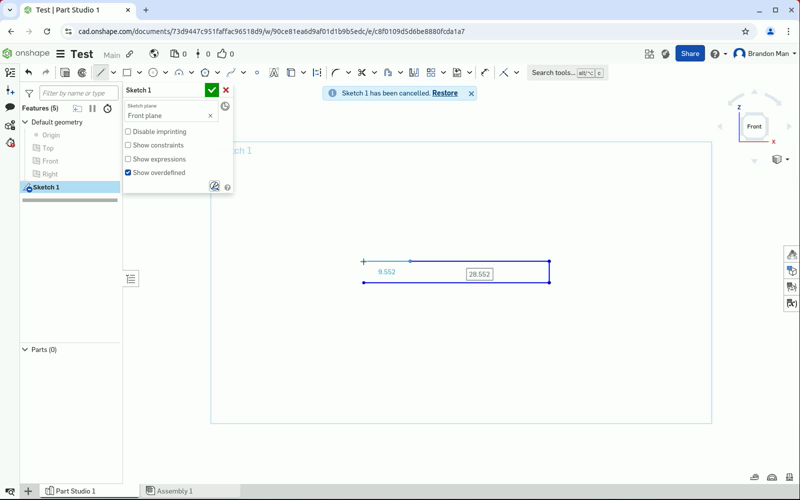
key_up(shift)
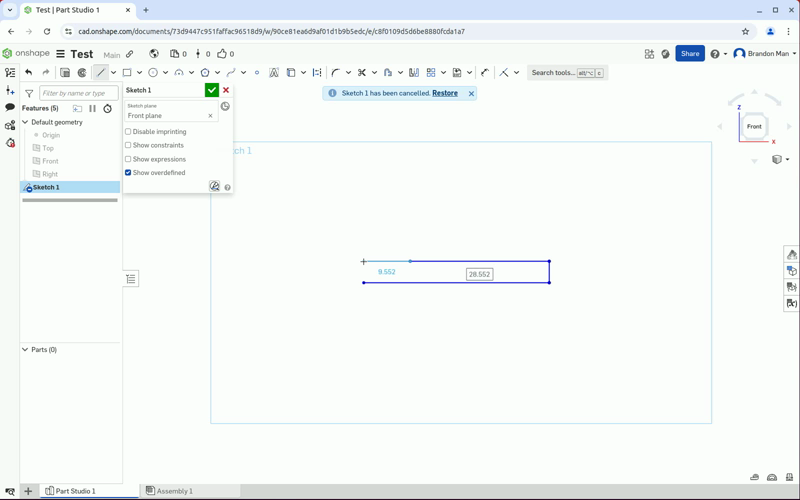
mouse_move(393, 261)
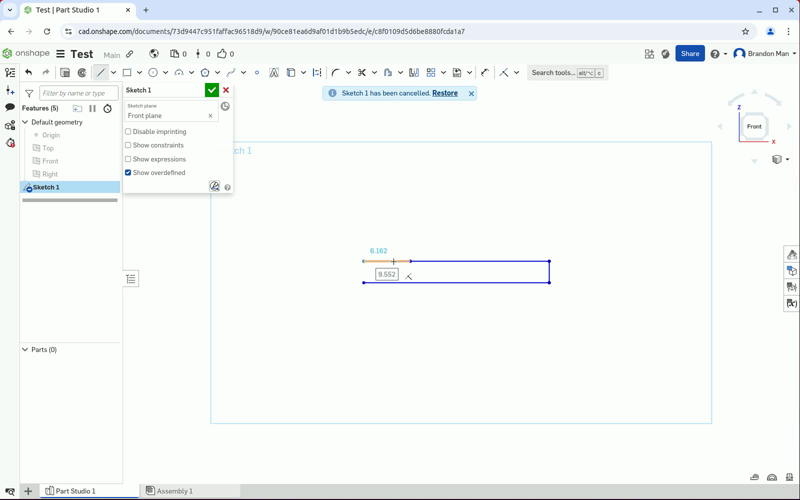
key_down(shift)
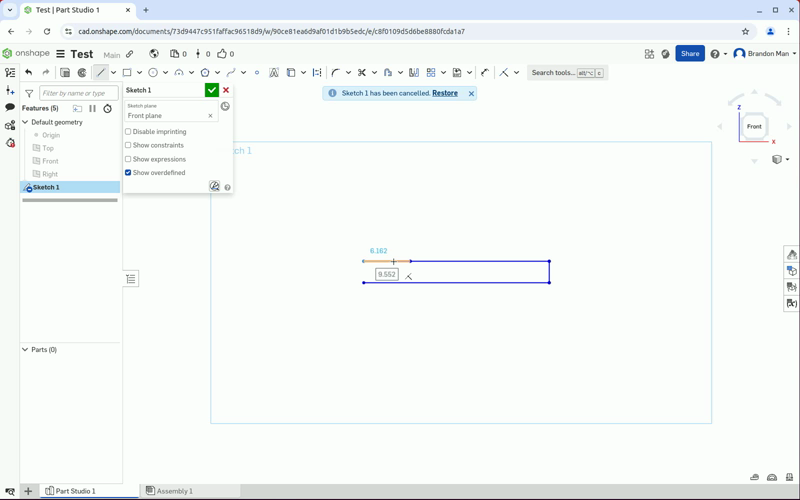
mouse_move(363, 282)
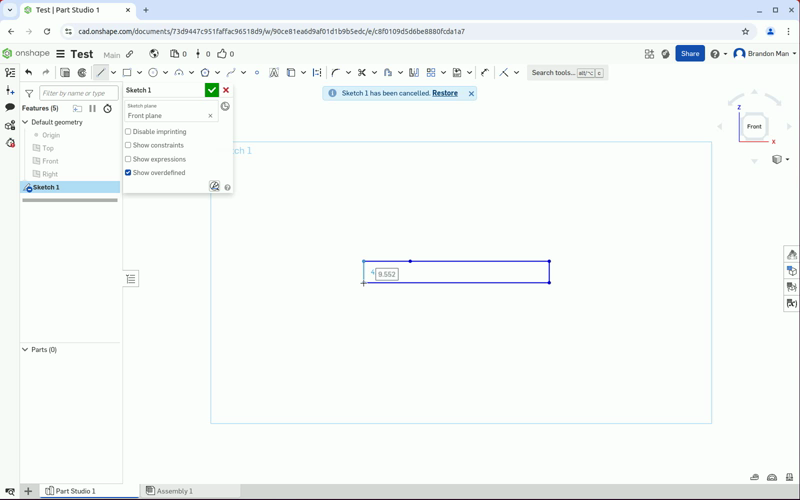
key_up(shift)
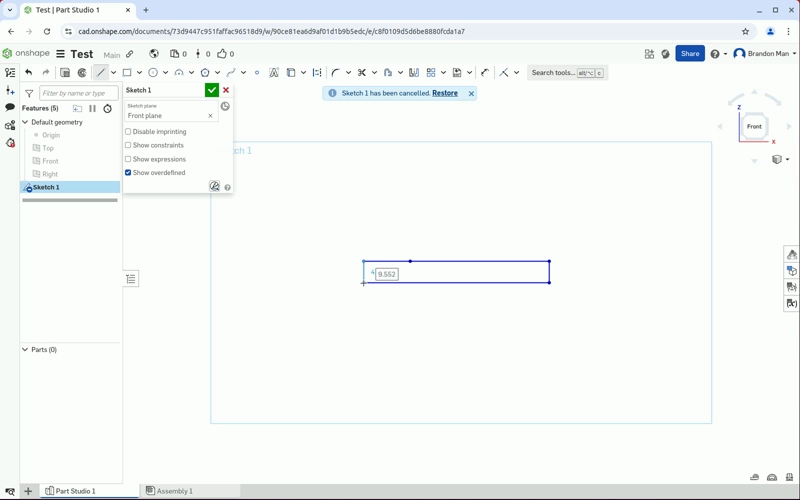
click(363, 282)
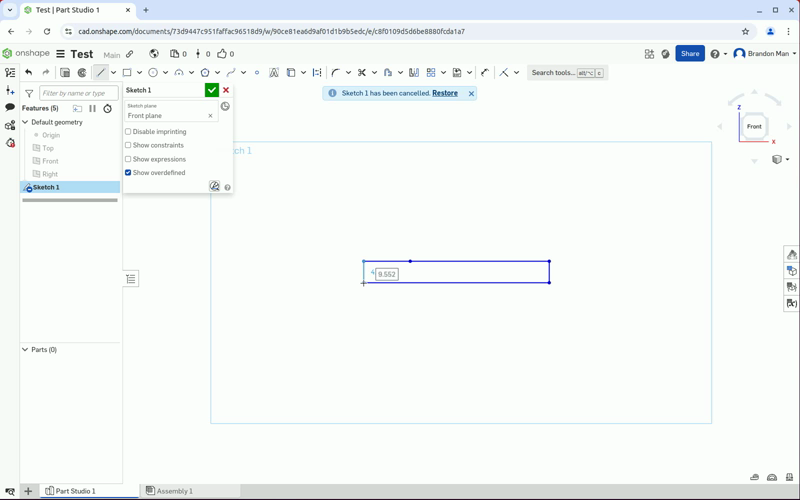
key(esc)
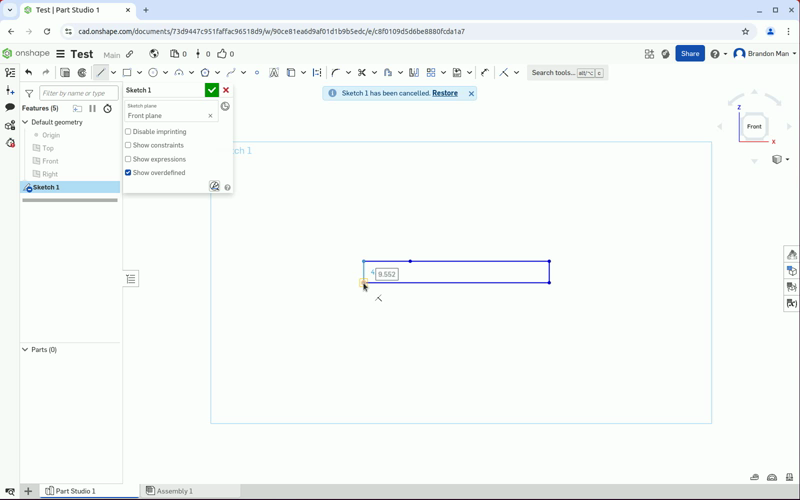
mouse_move(519, 266)
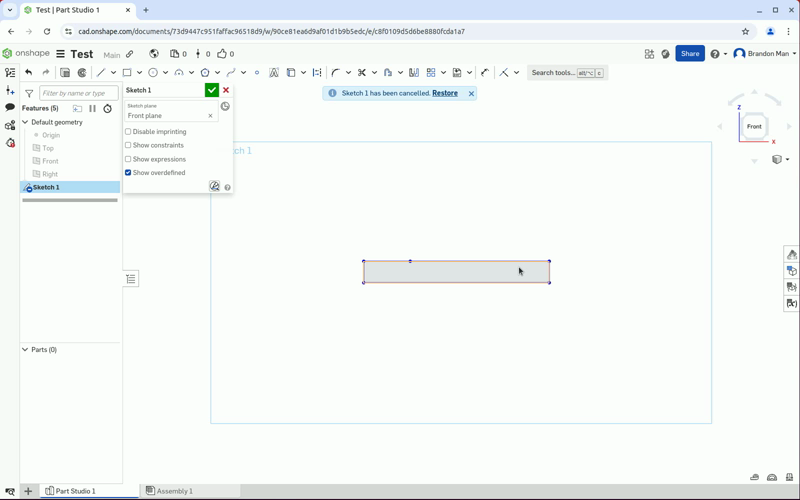
click(519, 266)
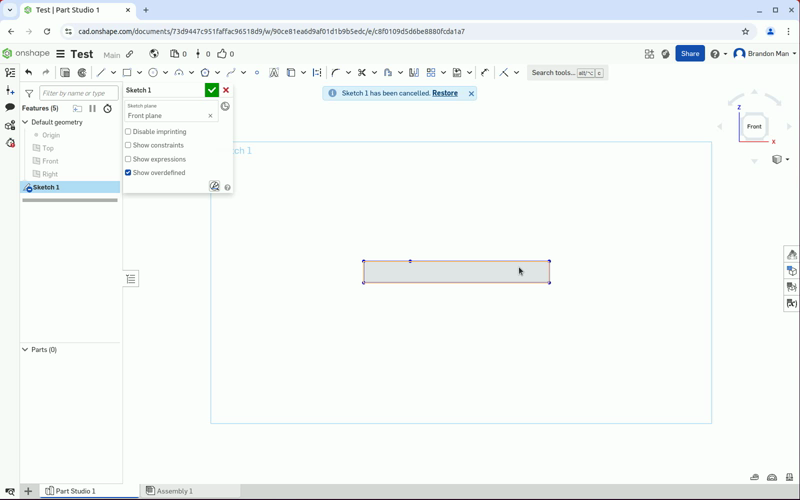
mouse_move(73, 352)
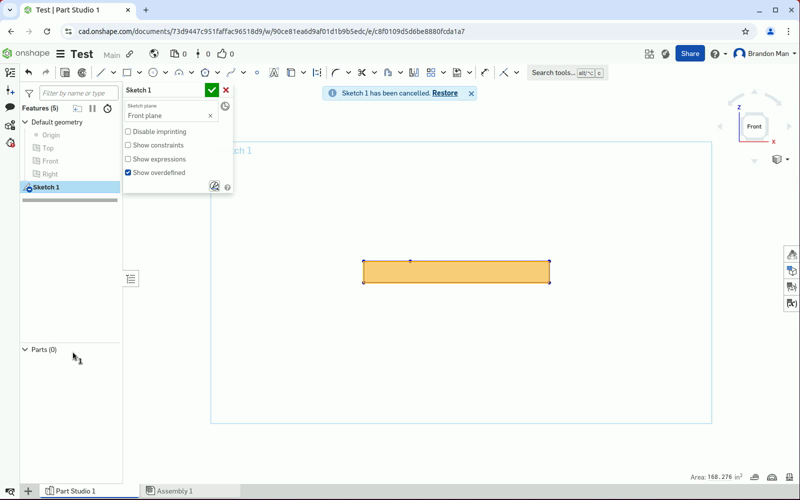
key(shift+y)
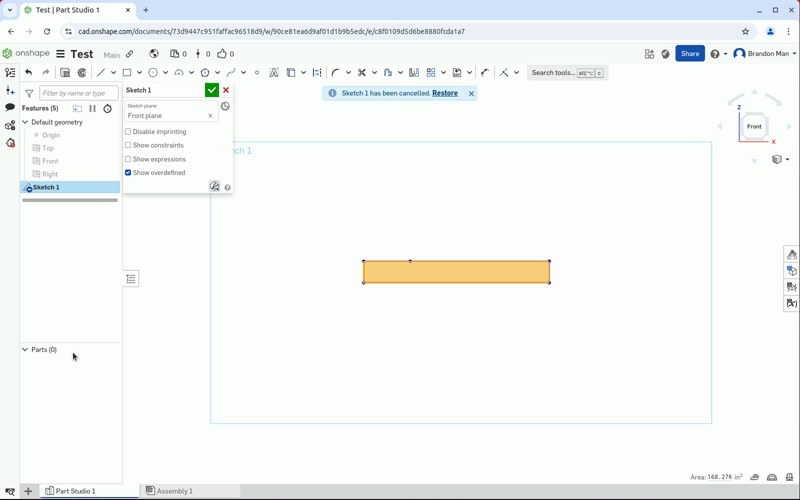
key(shift+e)
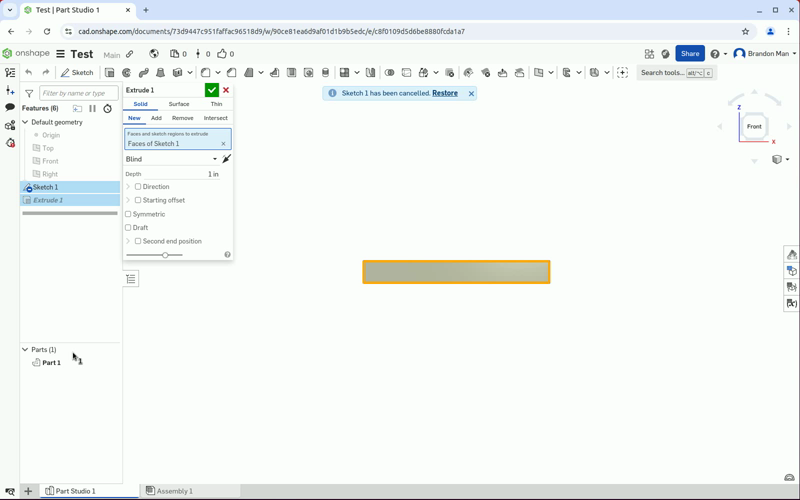
mouse_move(143, 106)
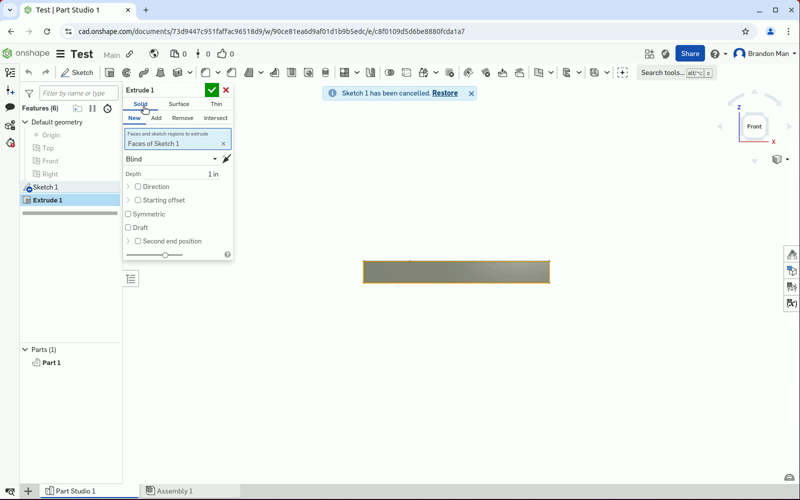
click(143, 106)
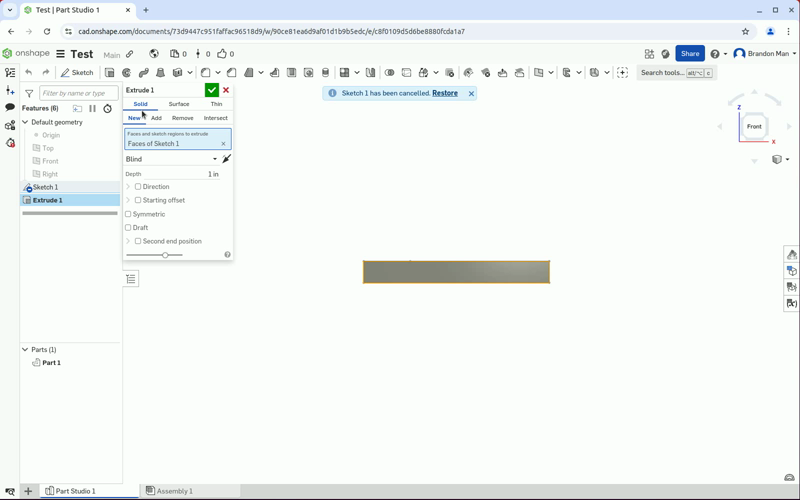
mouse_move(137, 120)
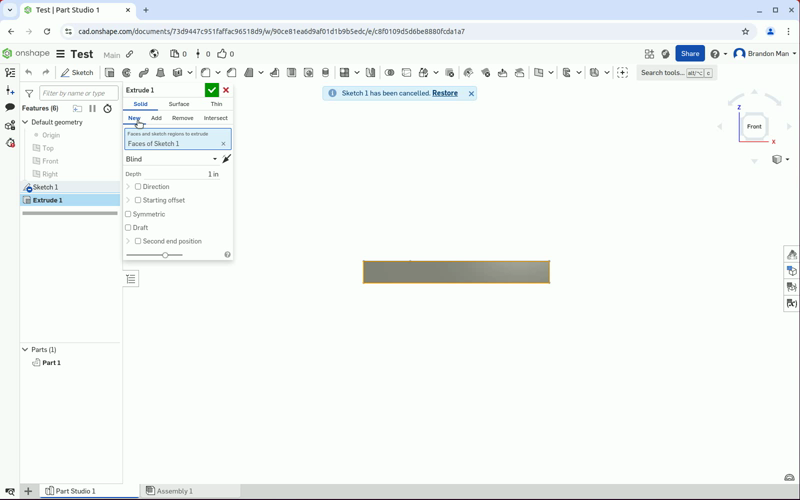
click(137, 120)
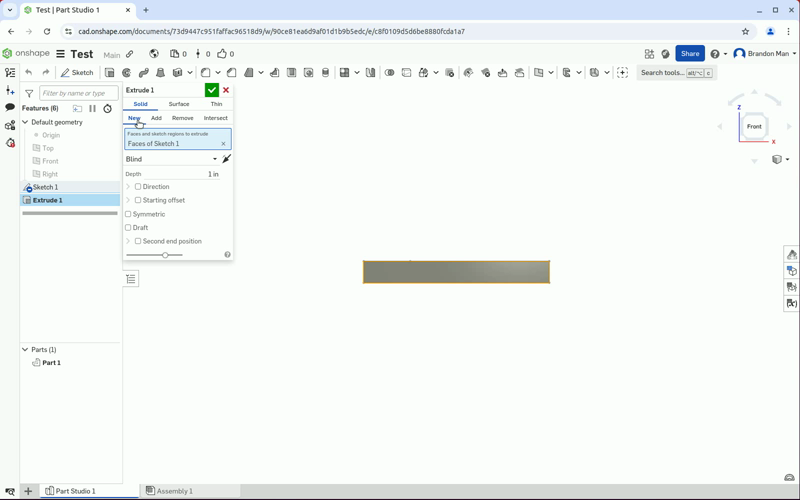
key(tab, 4)
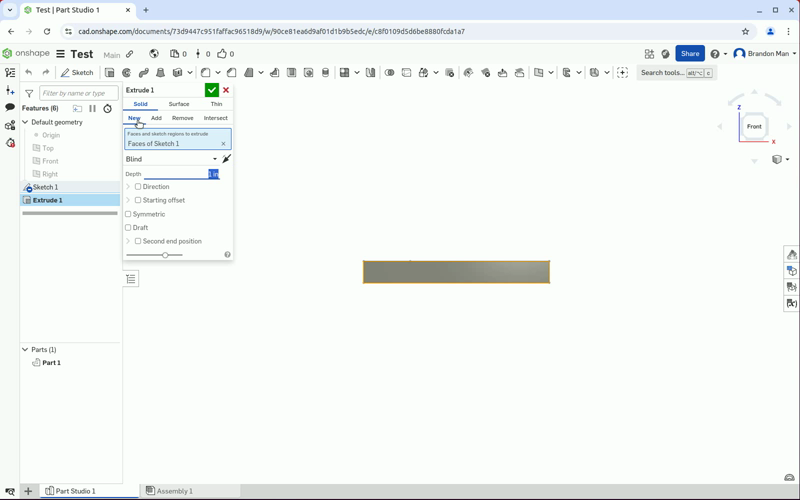
text(10.592)
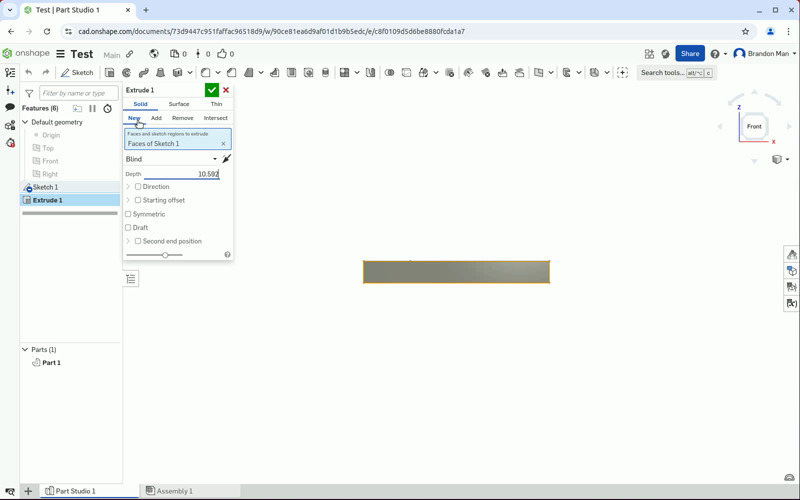
key(tab, 3)
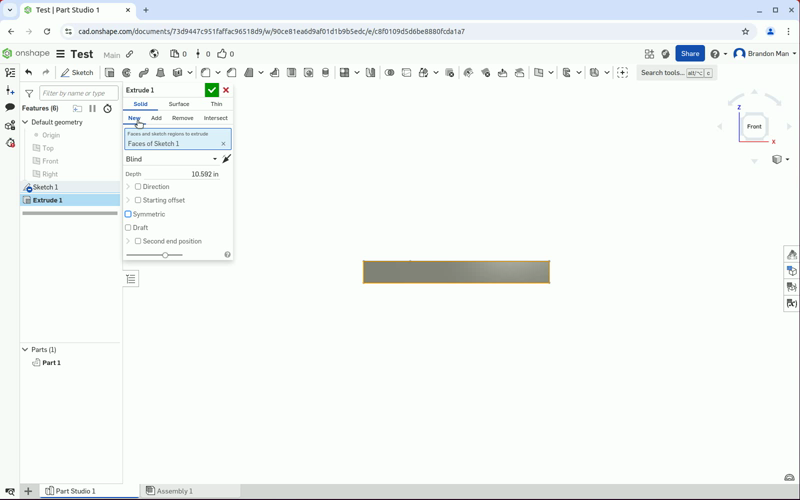
key(space)
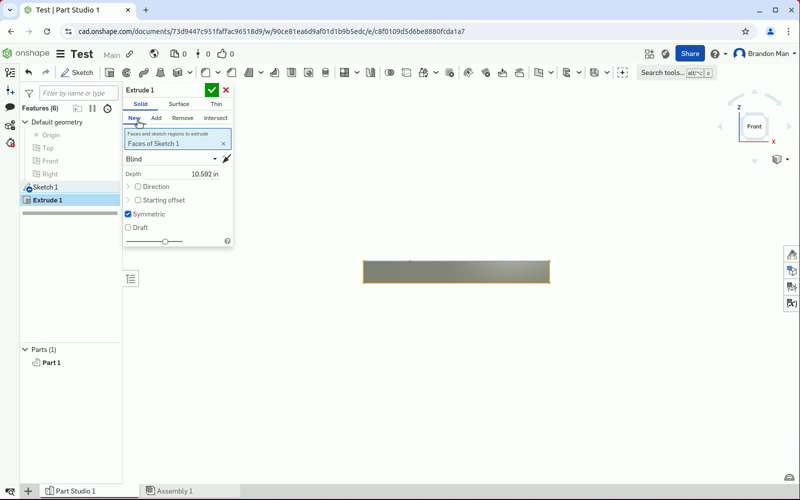
key(enter)
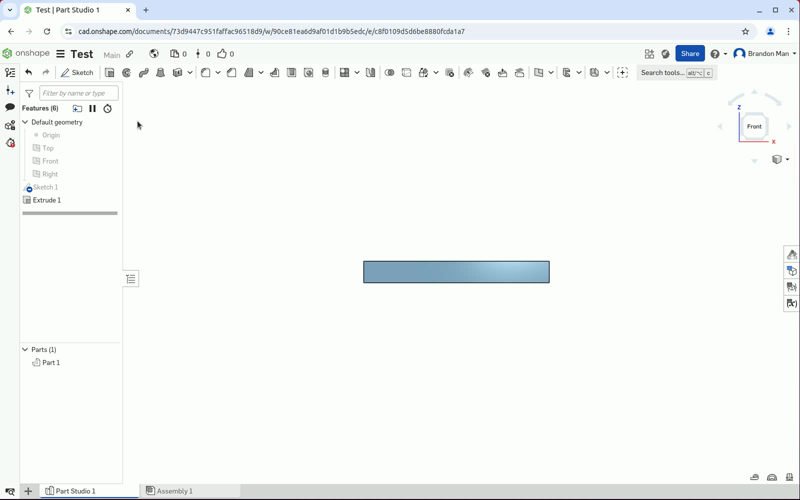
key(shift+h)
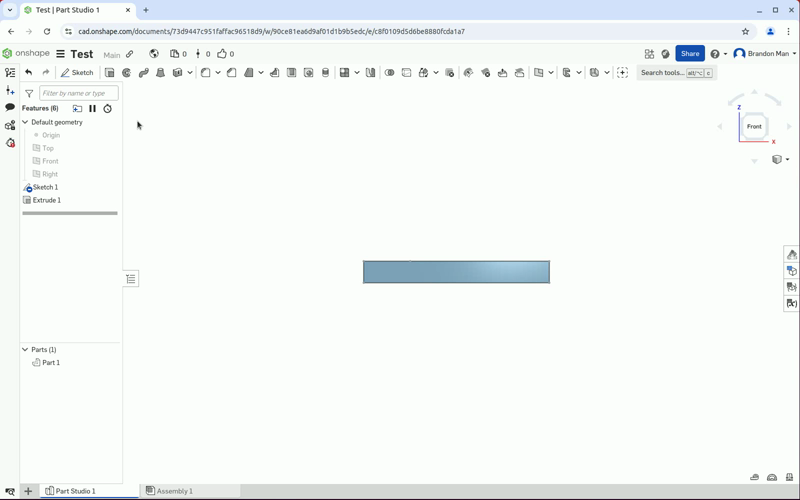
key(shift+h)
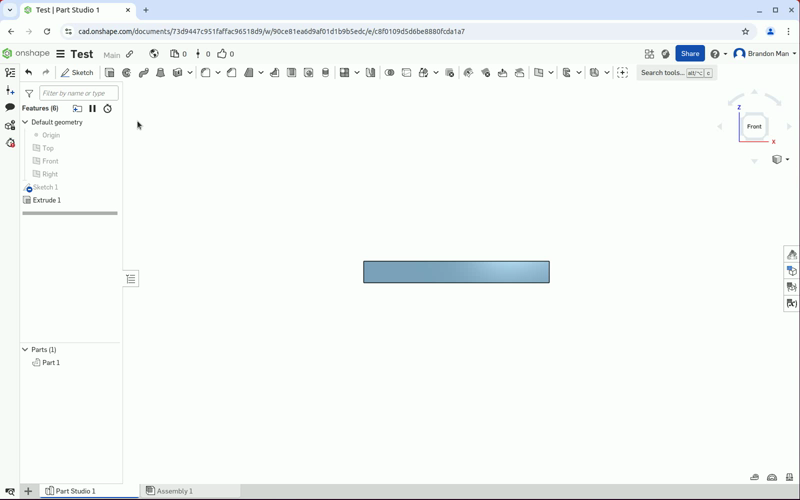
mouse_move(73, 189)
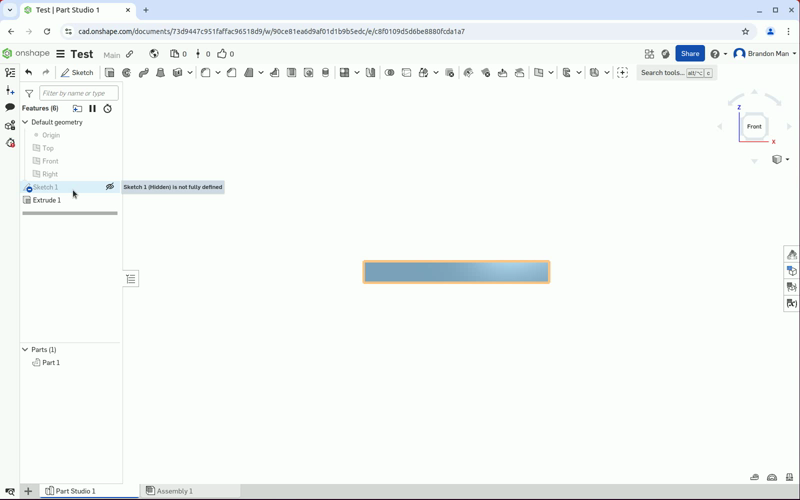
click(73, 189)
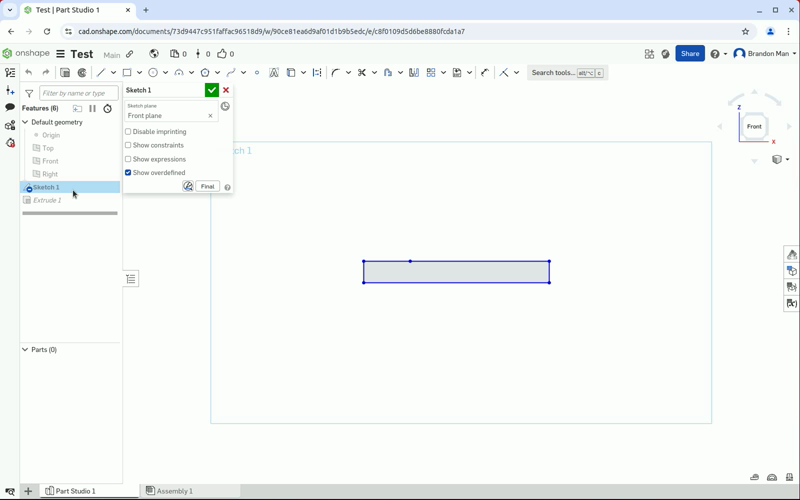
mouse_move(229, 92)
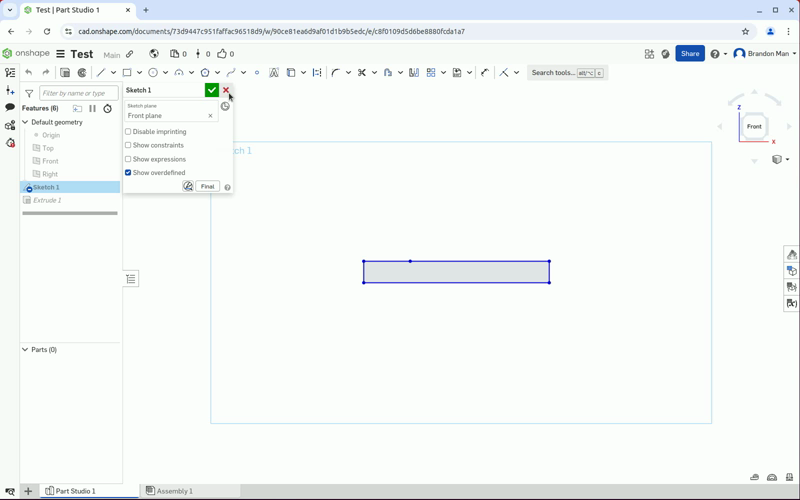
click(229, 92)
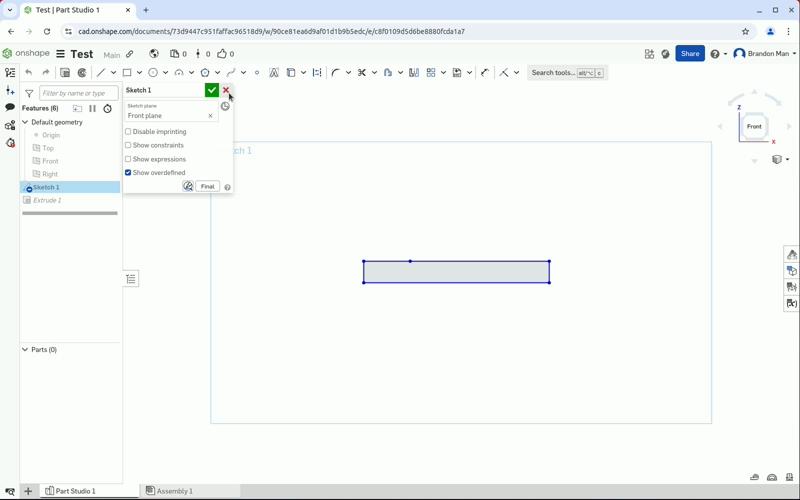
key(shift+s)
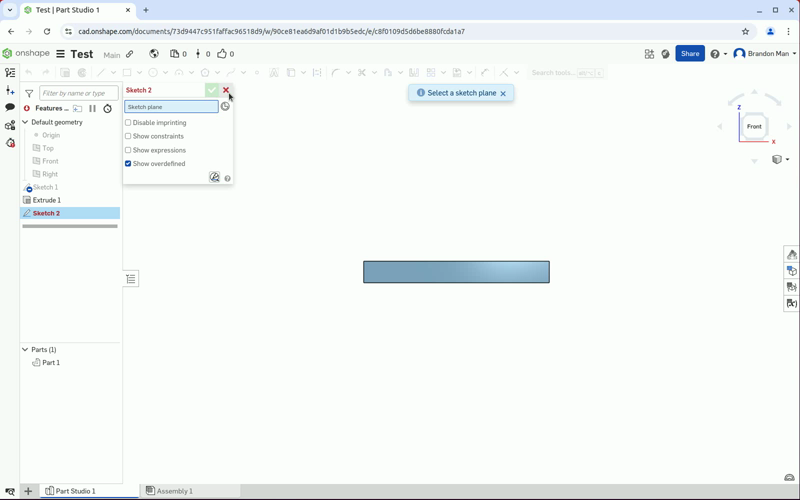
mouse_move(73, 163)
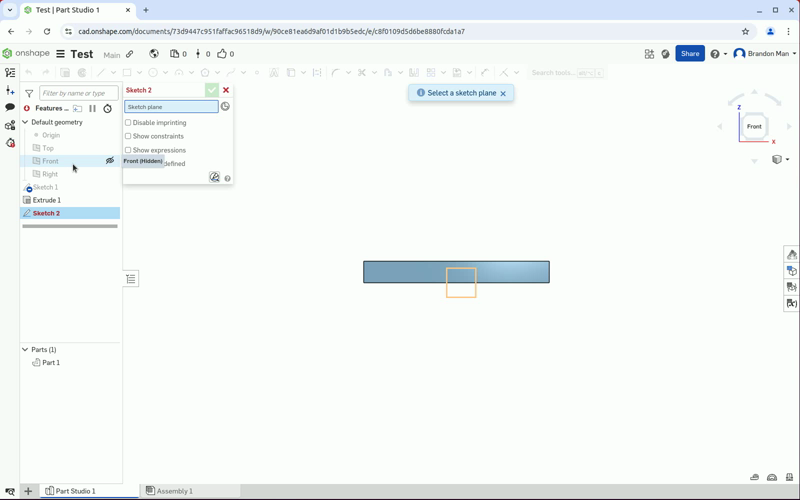
click(73, 163)
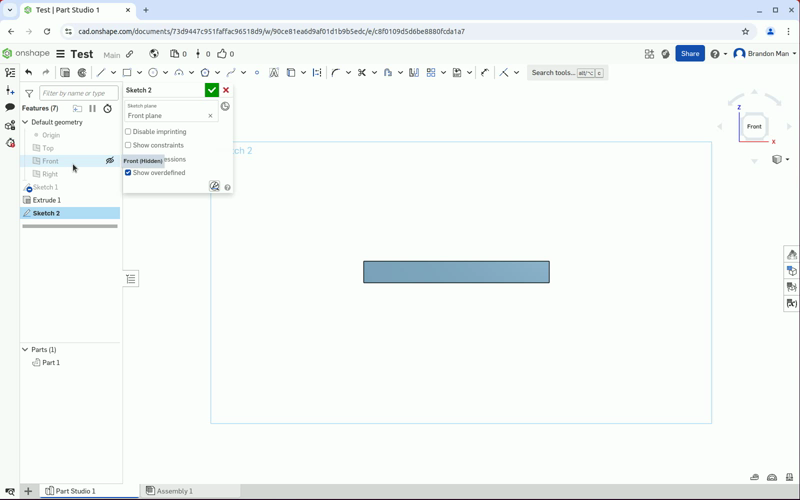
mouse_move(73, 352)
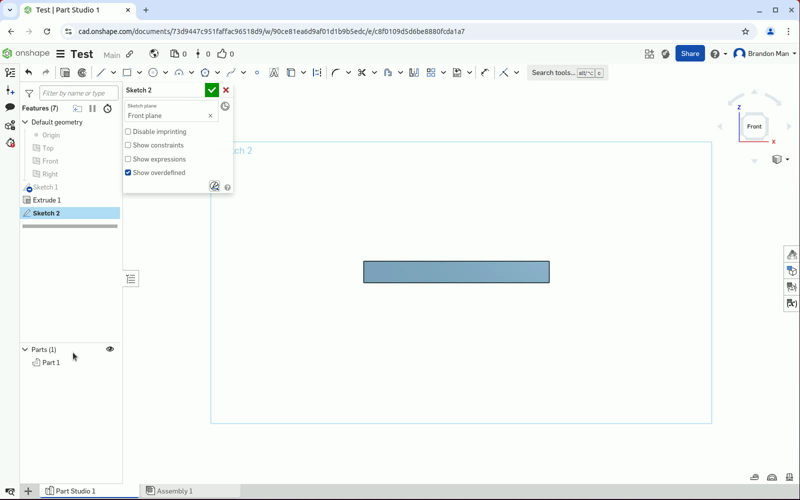
key(y)
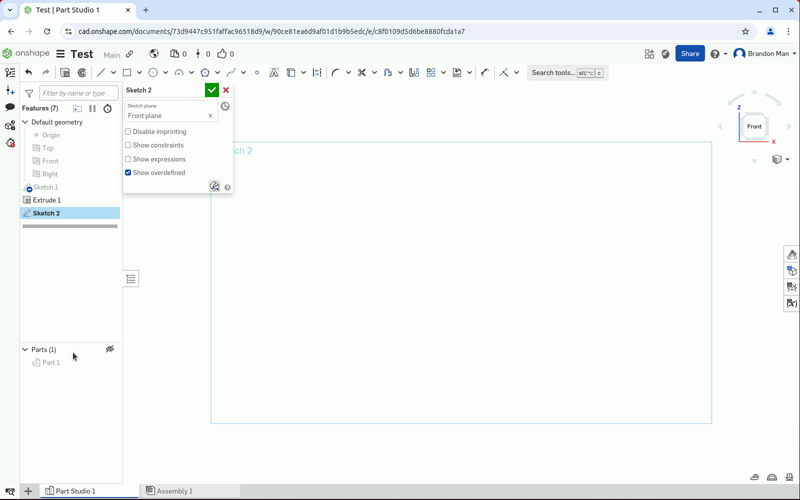
key(l)
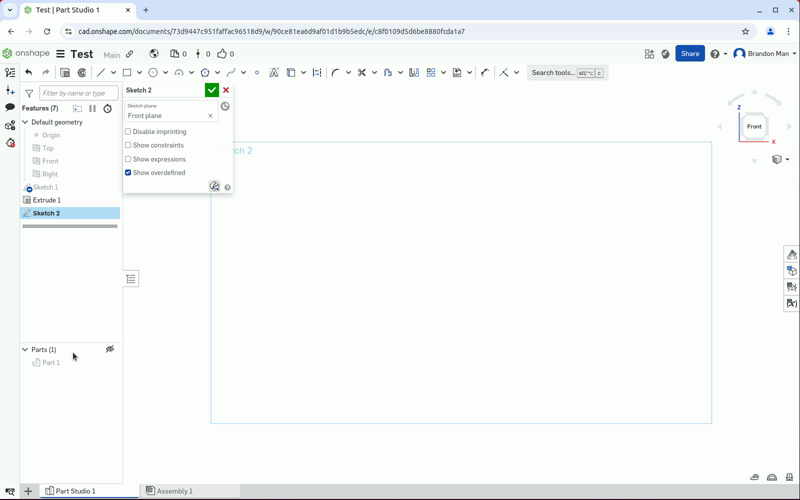
key_down(shift)
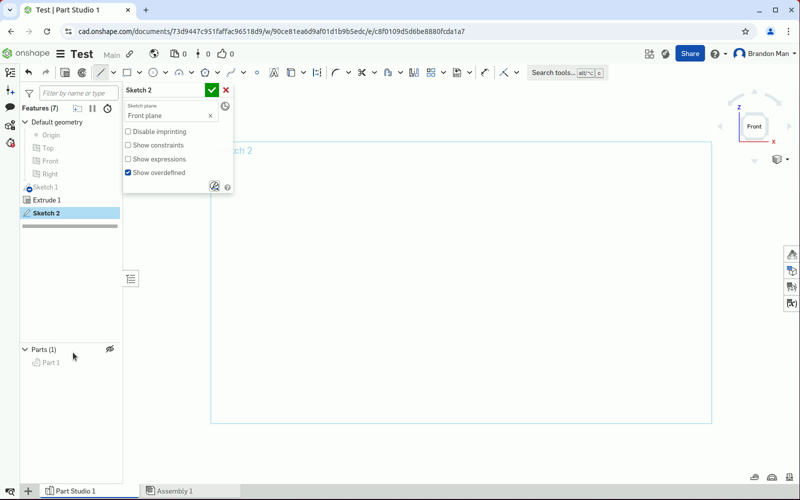
mouse_move(351, 232)
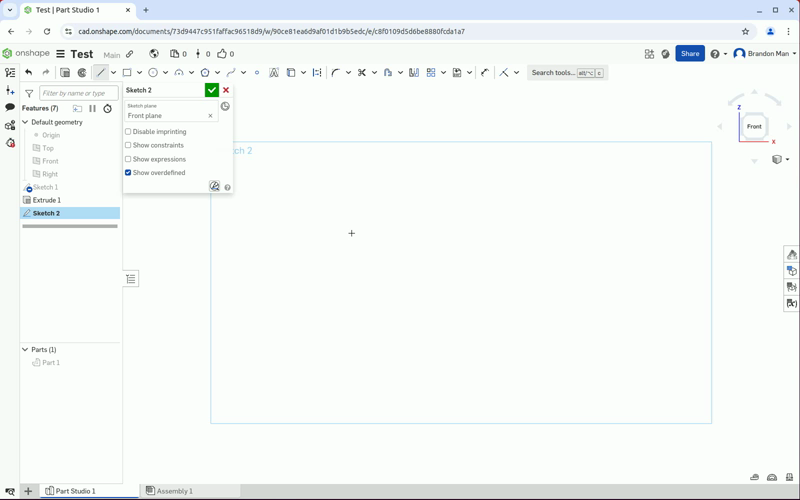
click(351, 232)
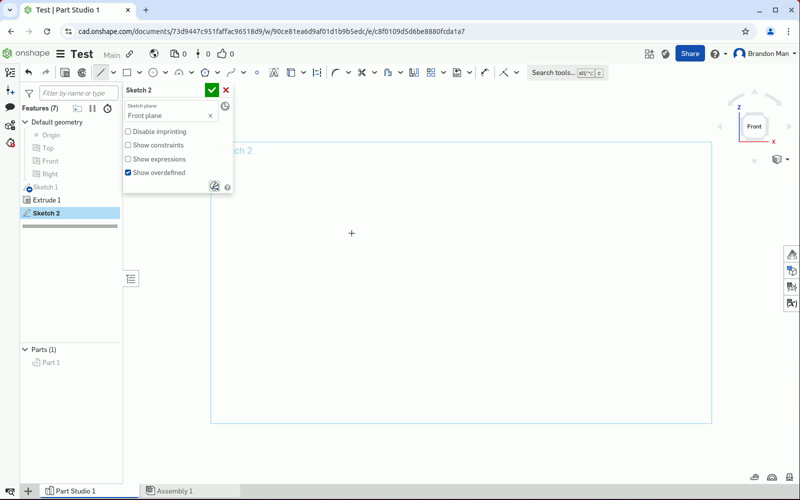
key_up(shift)
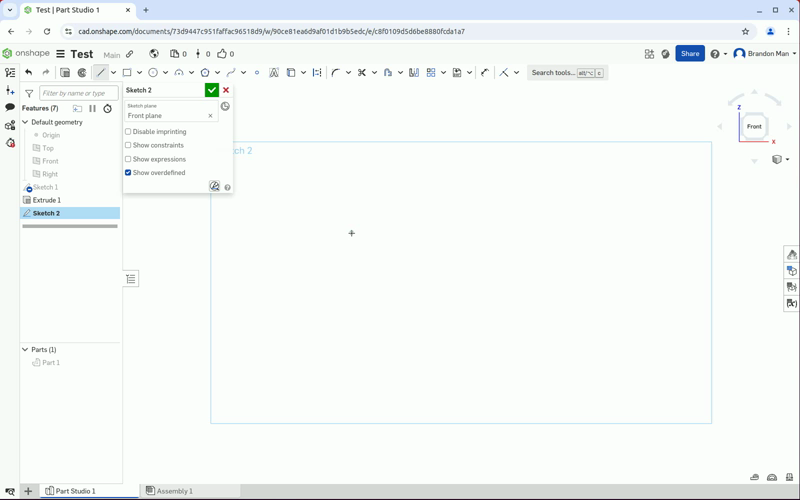
key_down(shift)
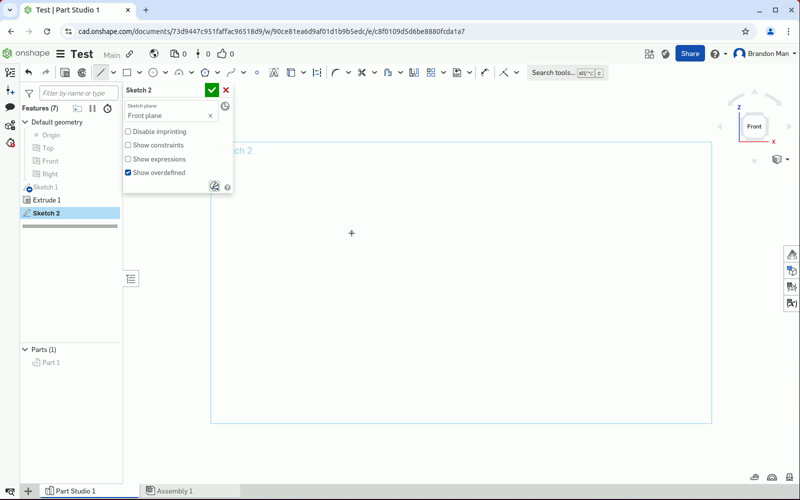
mouse_move(381, 232)
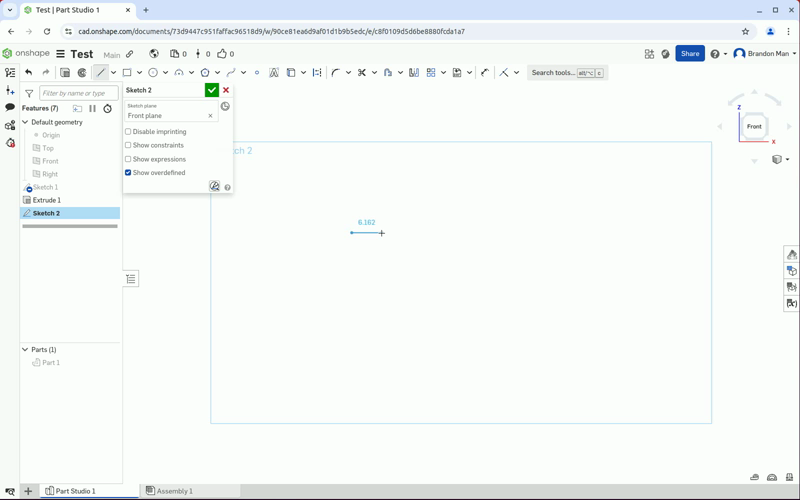
mouse_move(359, 252)
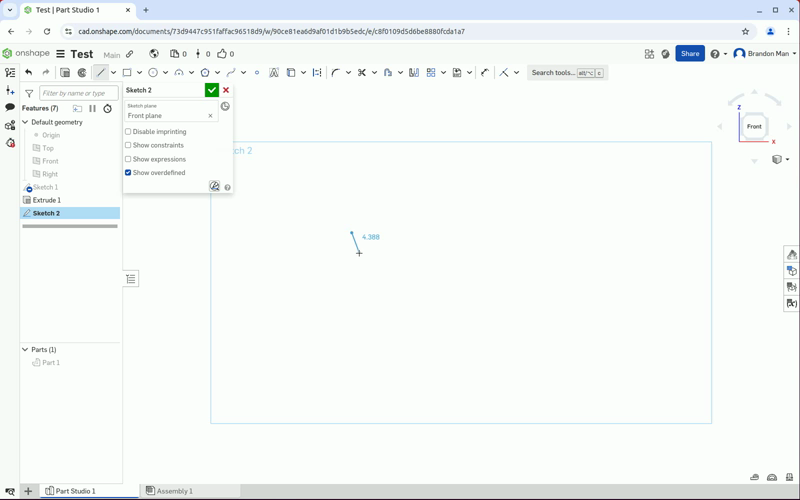
click(359, 252)
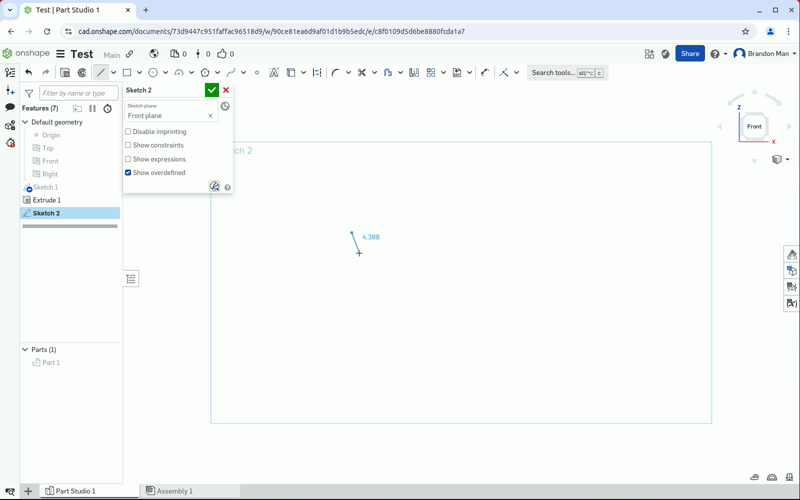
key_up(shift)
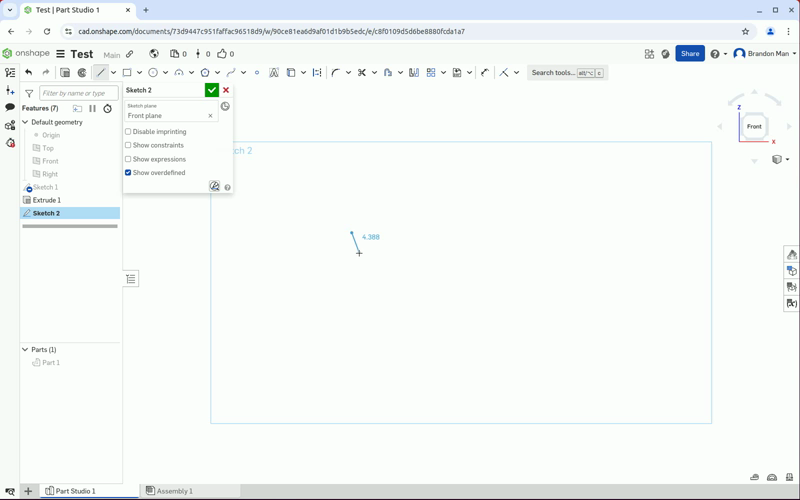
key_down(shift)
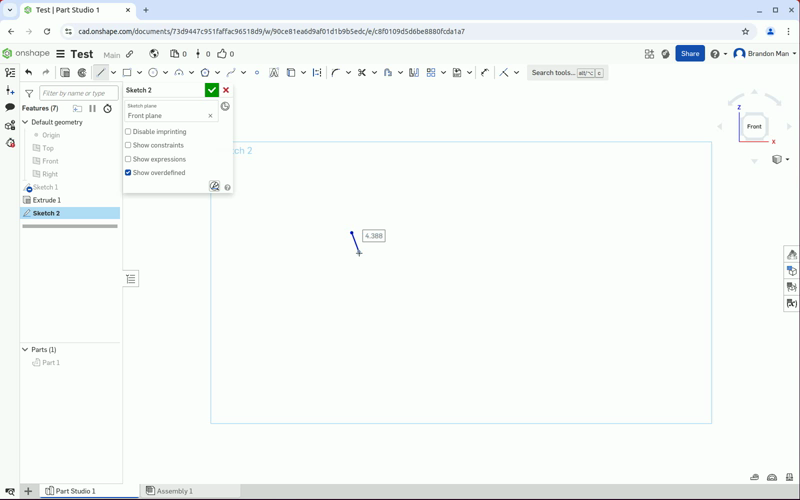
mouse_move(389, 252)
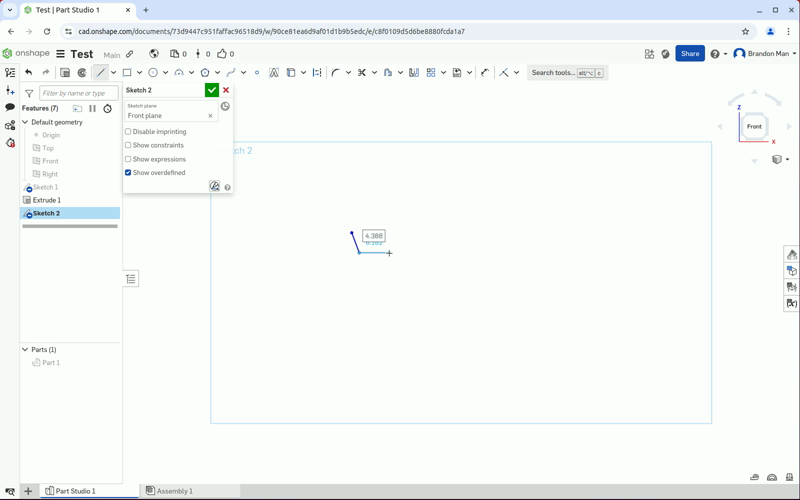
mouse_move(398, 236)
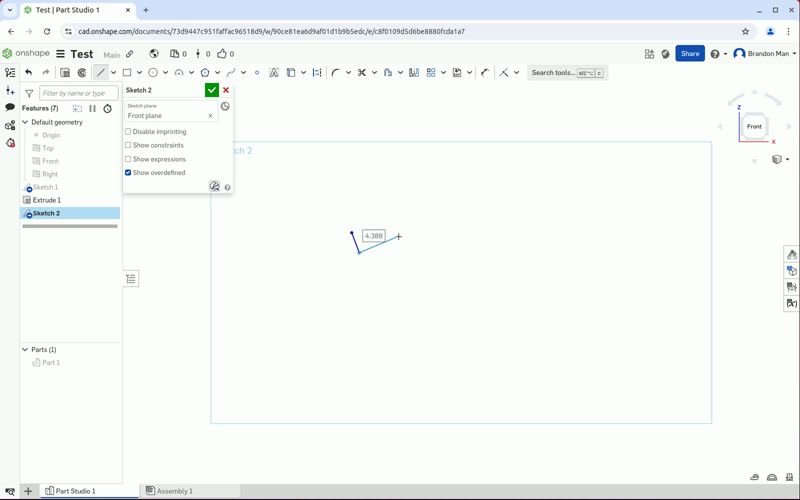
click(398, 236)
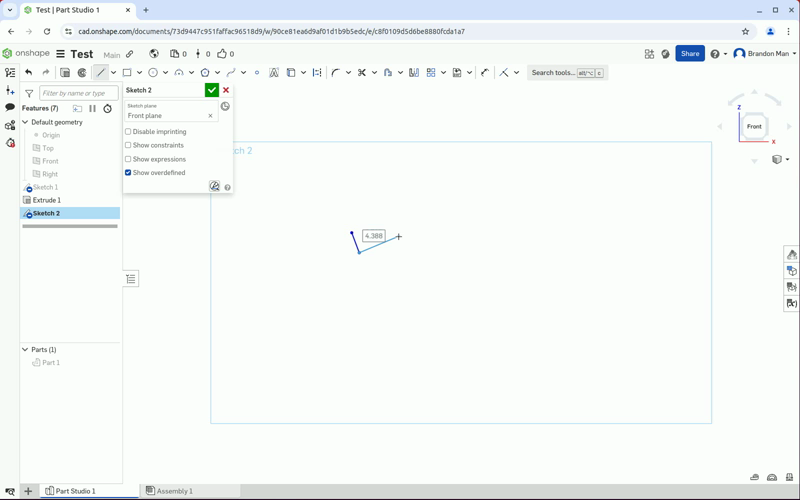
key_up(shift)
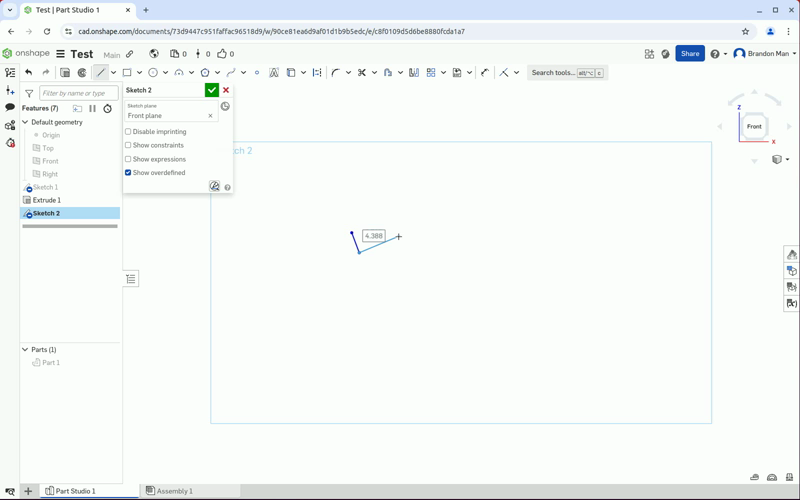
key_down(shift)
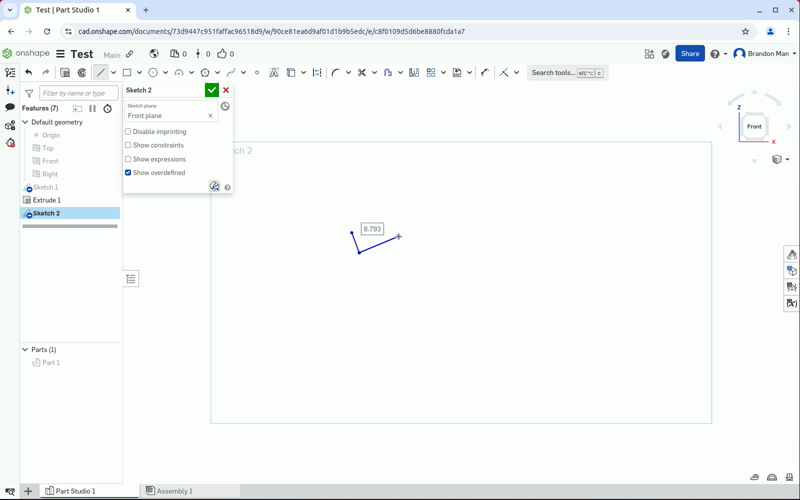
mouse_move(524, 196)
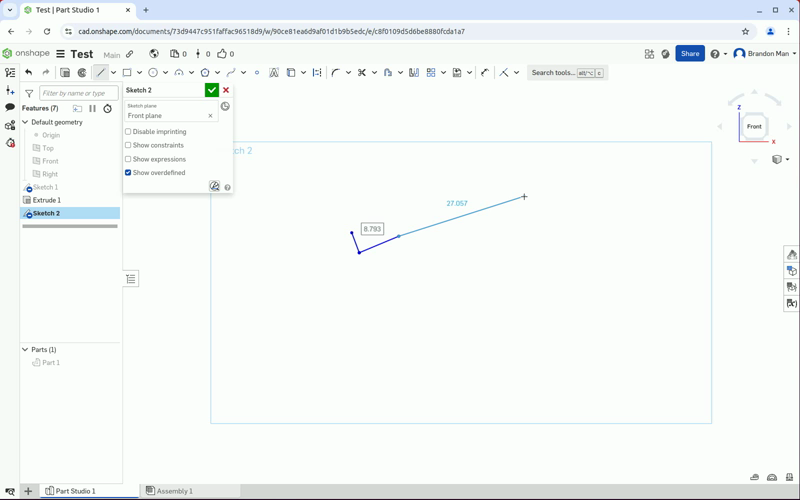
click(524, 196)
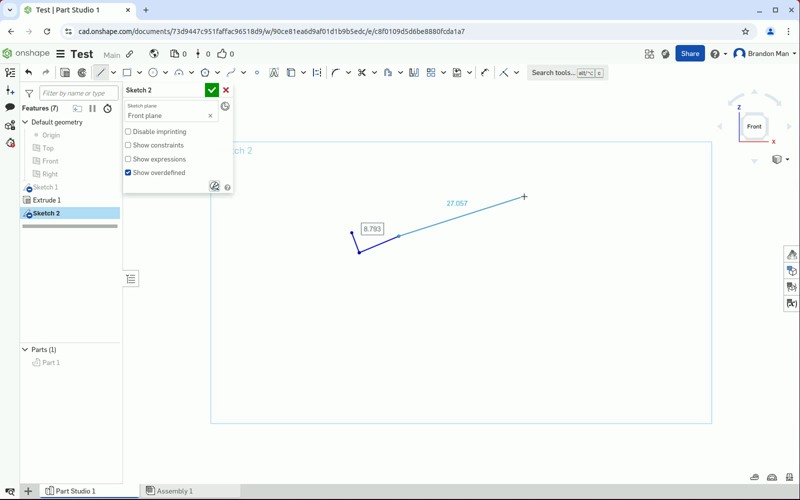
key_up(shift)
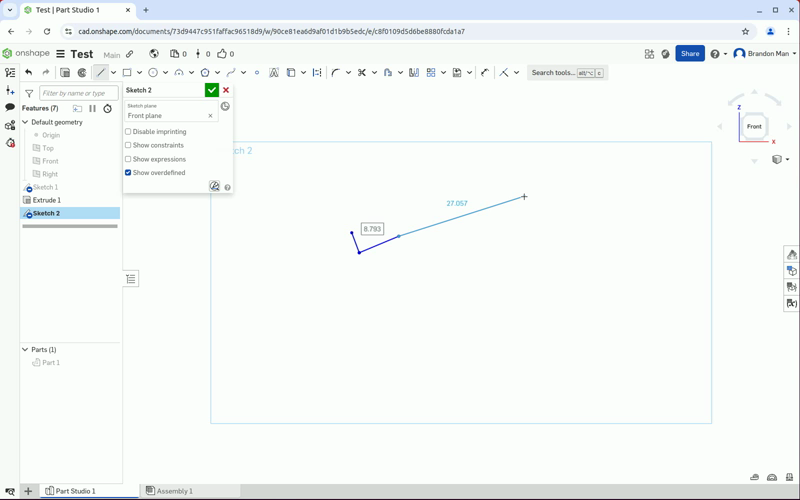
key_down(shift)
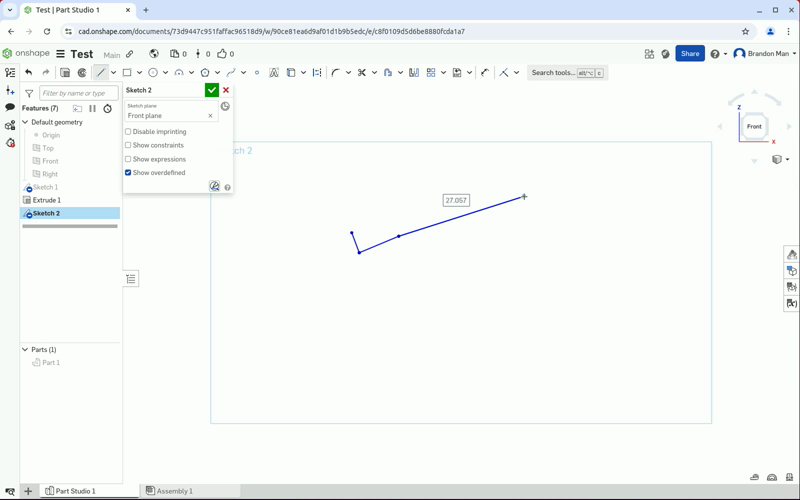
mouse_move(554, 196)
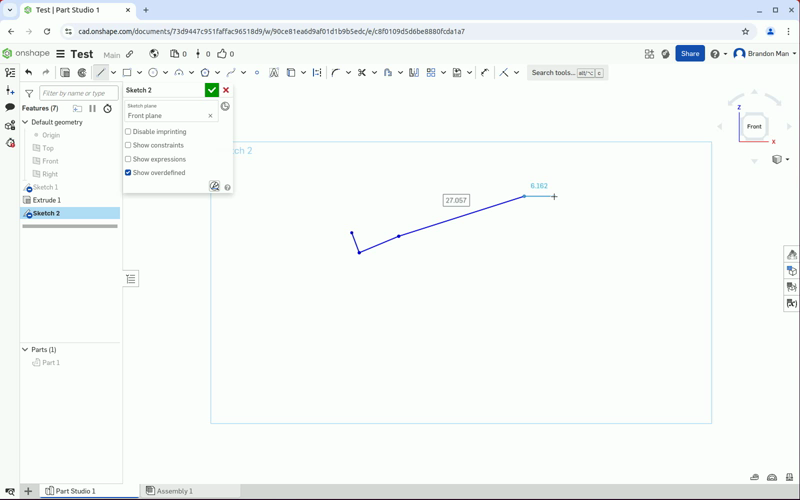
mouse_move(515, 170)
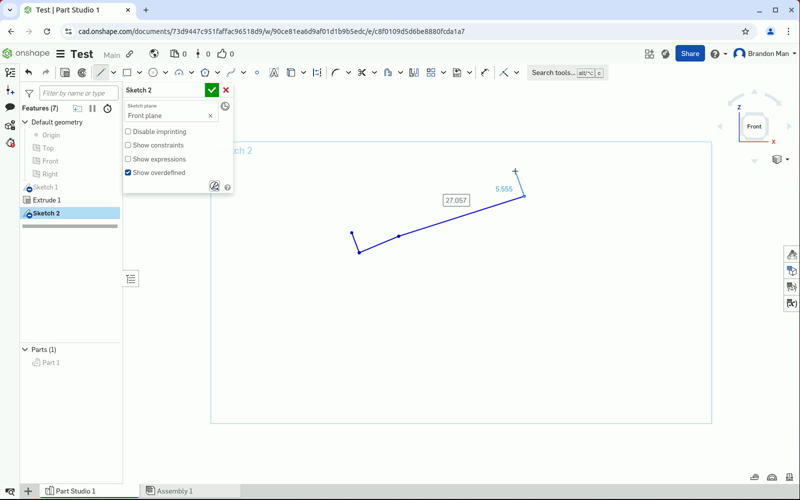
click(515, 170)
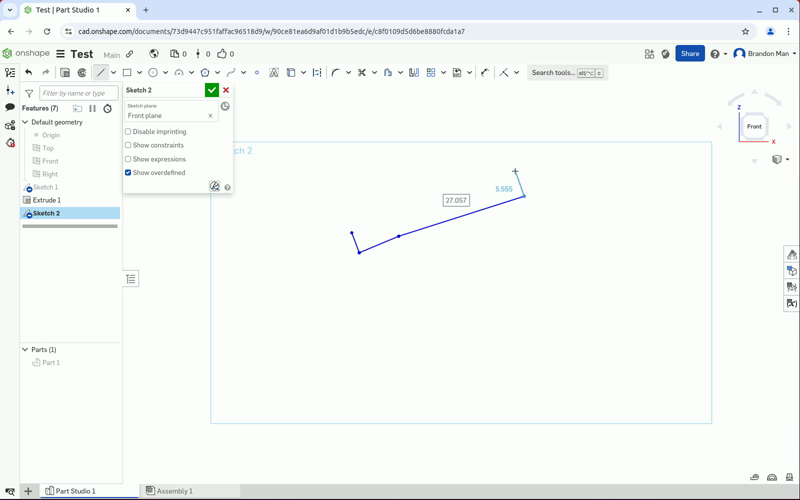
key_up(shift)
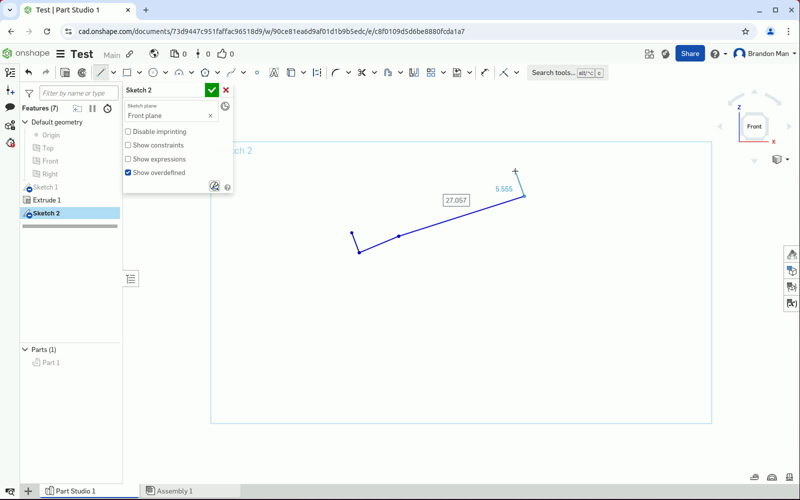
key_down(shift)
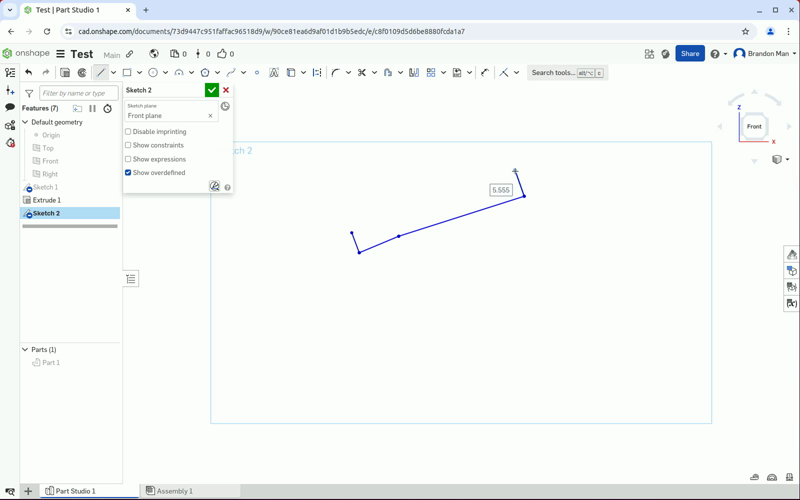
mouse_move(351, 232)
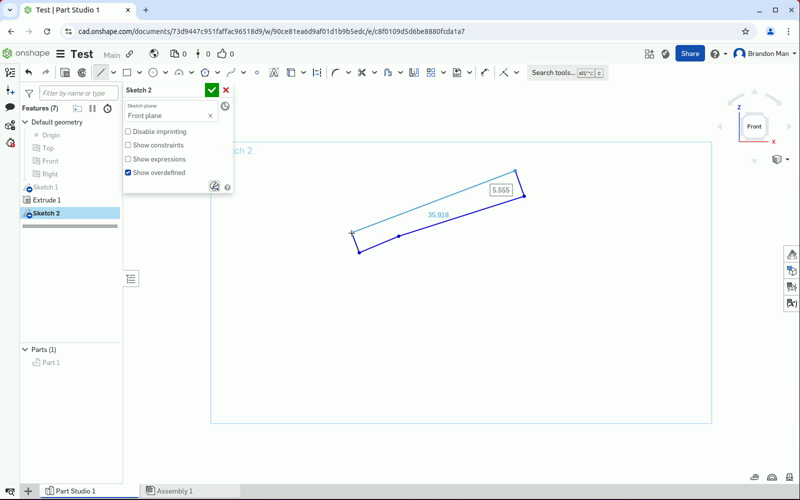
key_up(shift)
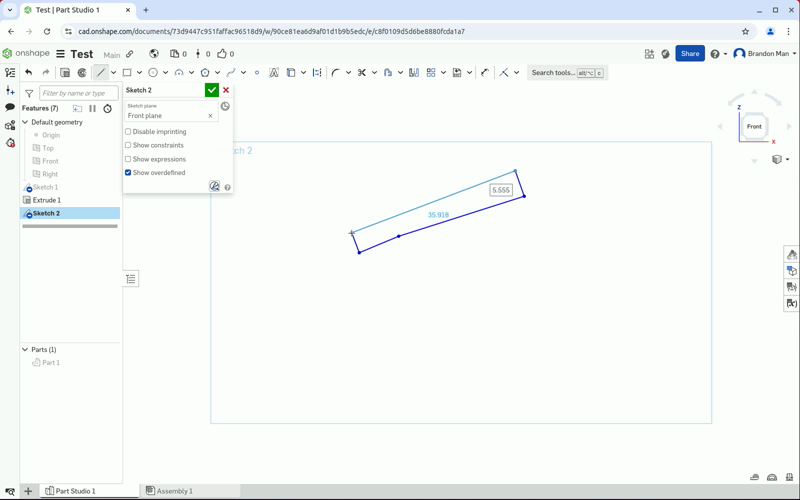
click(351, 232)
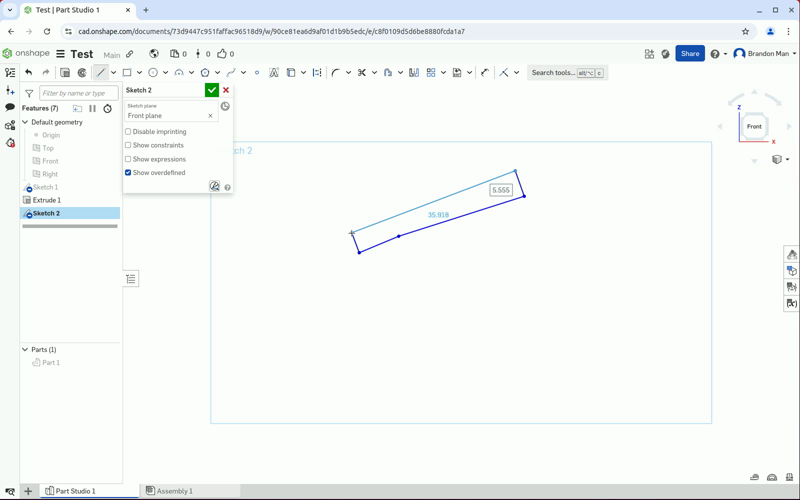
key(esc)
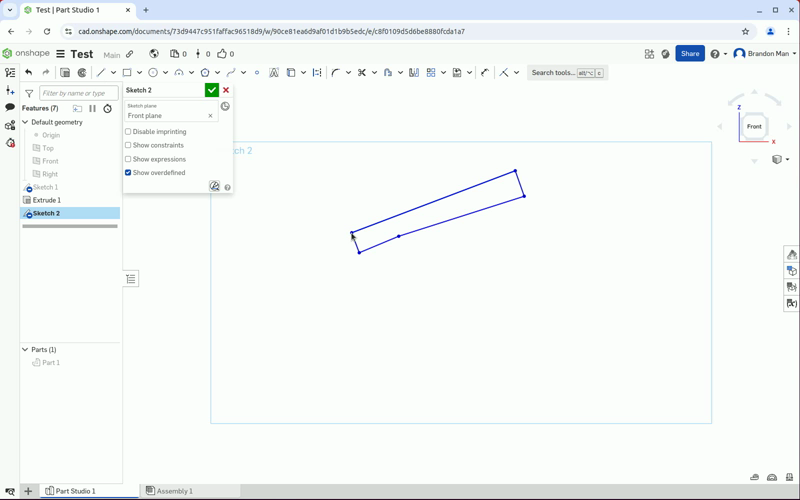
mouse_move(432, 213)
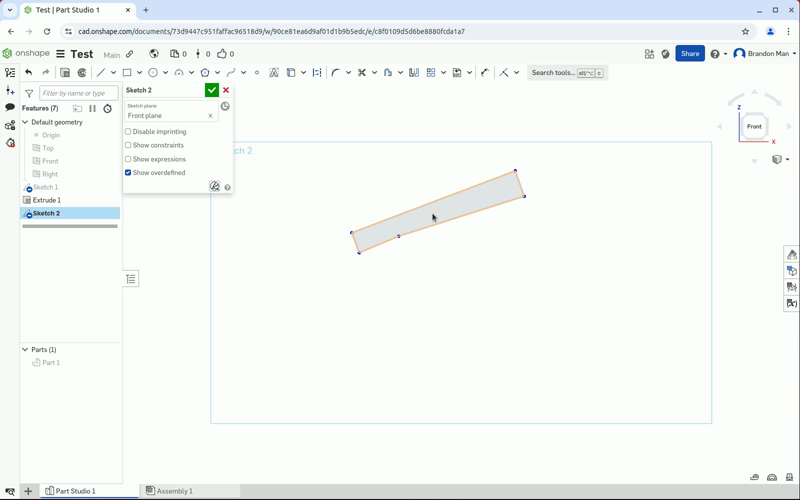
click(432, 213)
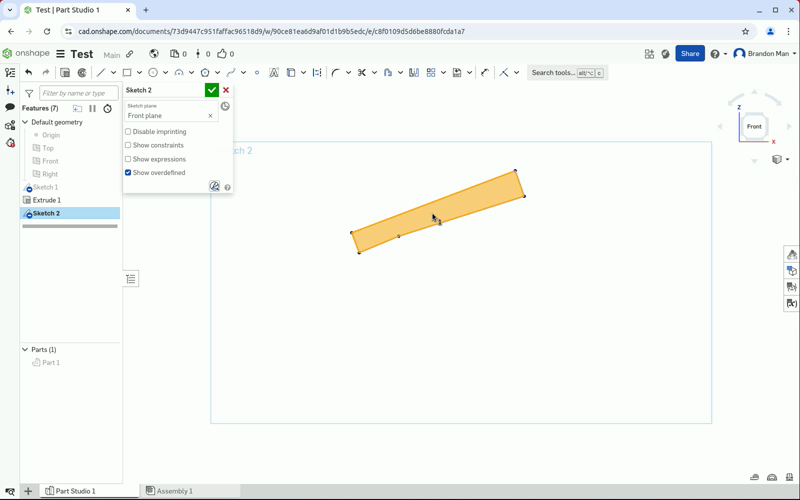
mouse_move(73, 352)
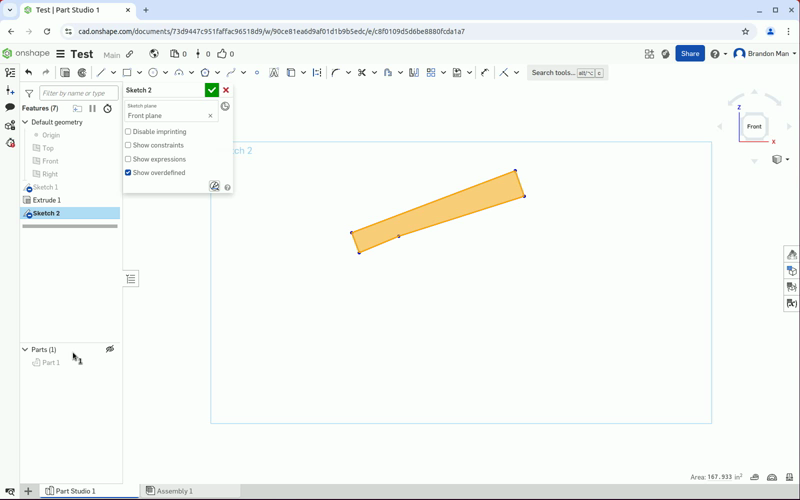
key(shift+y)
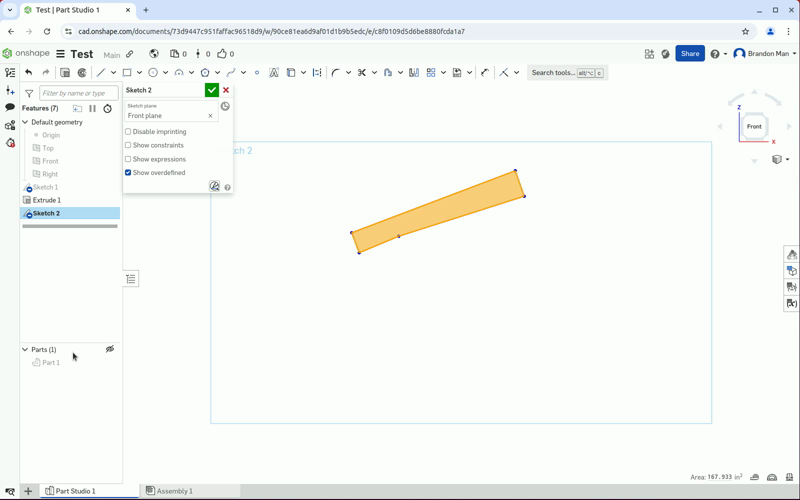
key(shift+e)
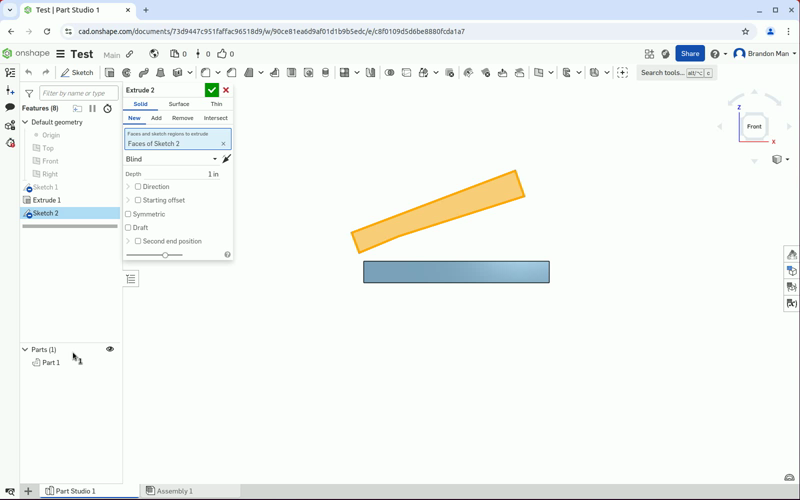
mouse_move(143, 106)
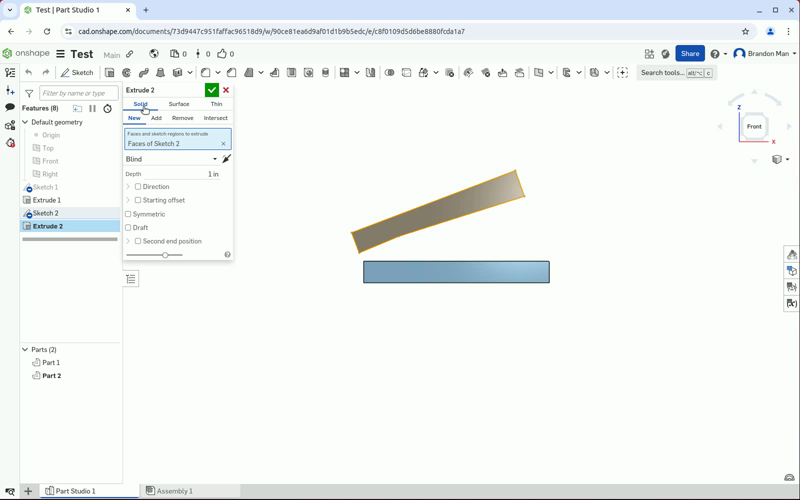
click(143, 106)
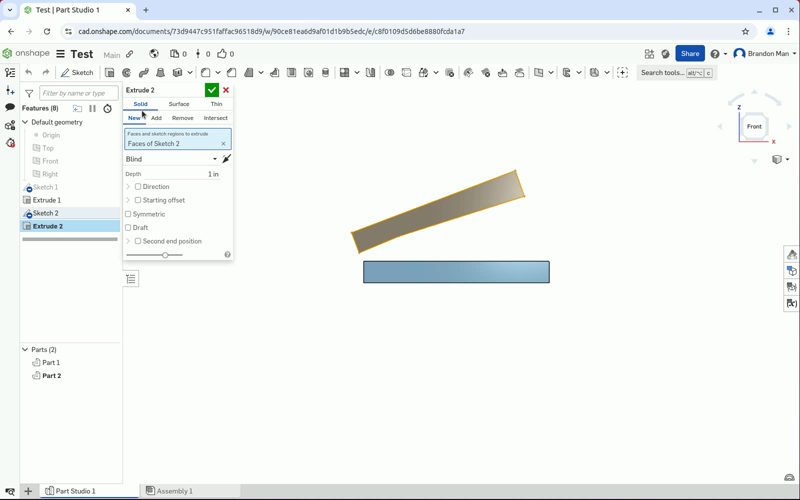
mouse_move(137, 120)
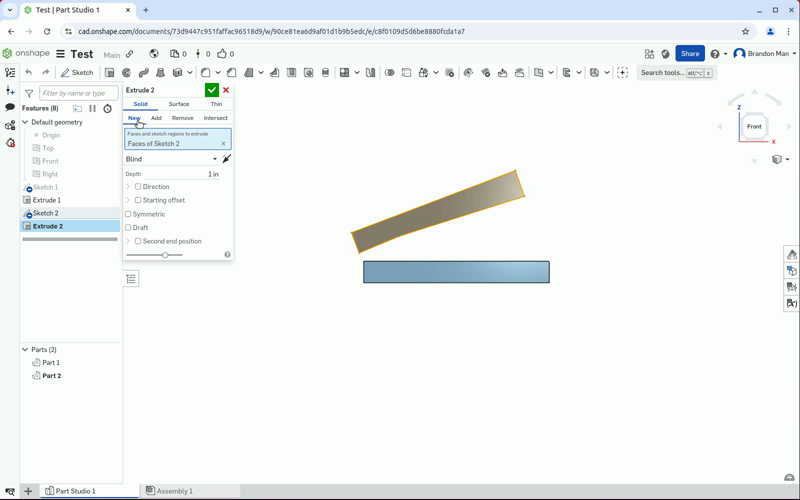
click(137, 120)
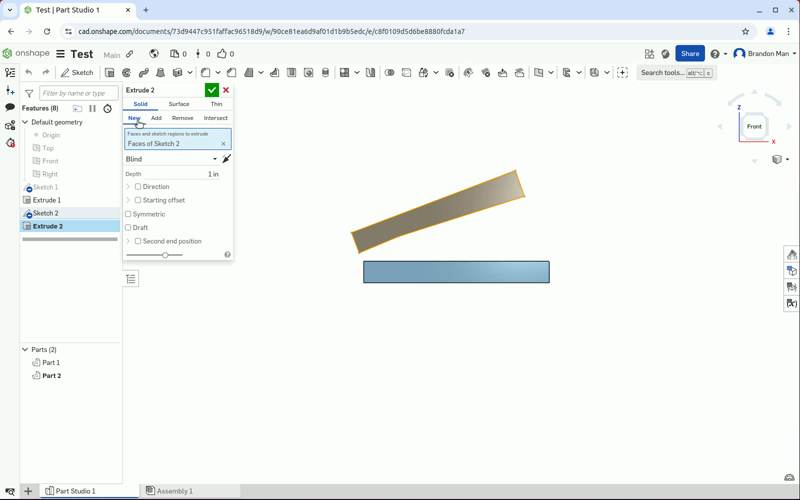
key(tab, 4)
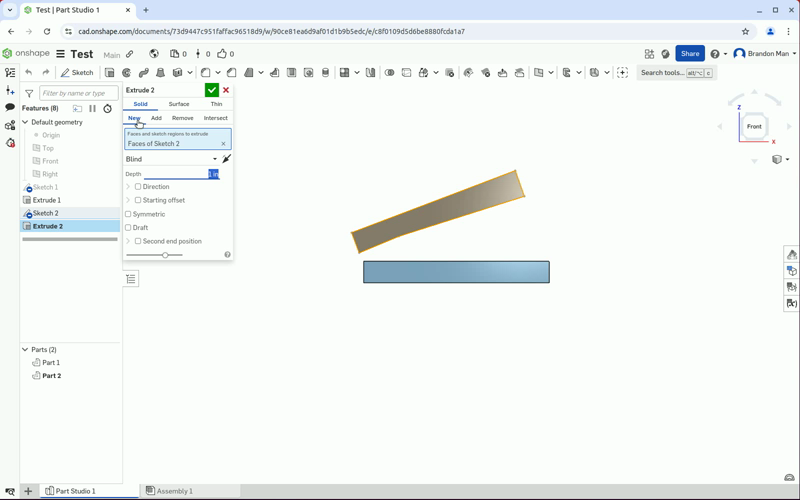
text(10.592)
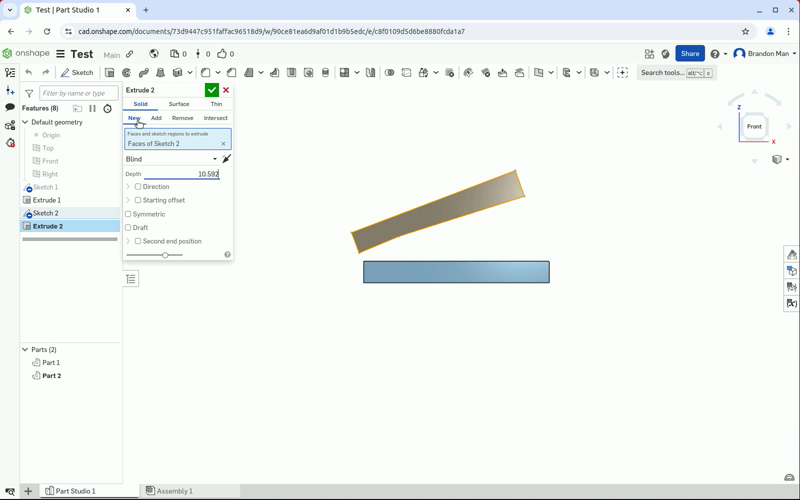
key(tab, 3)
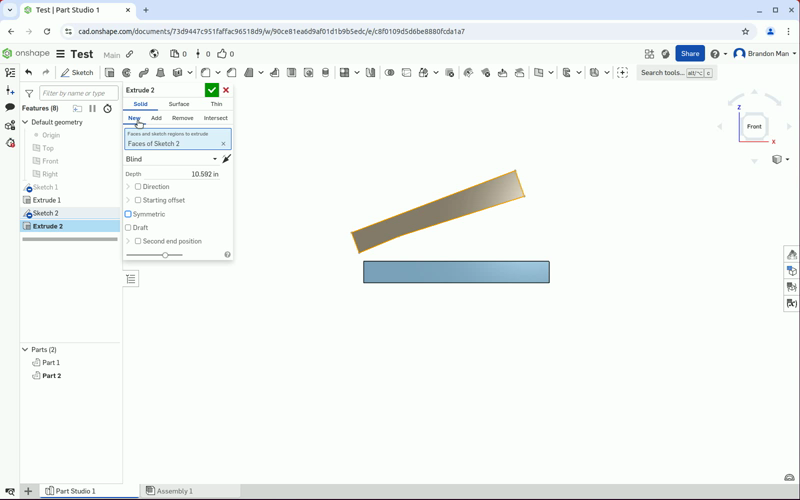
key(space)
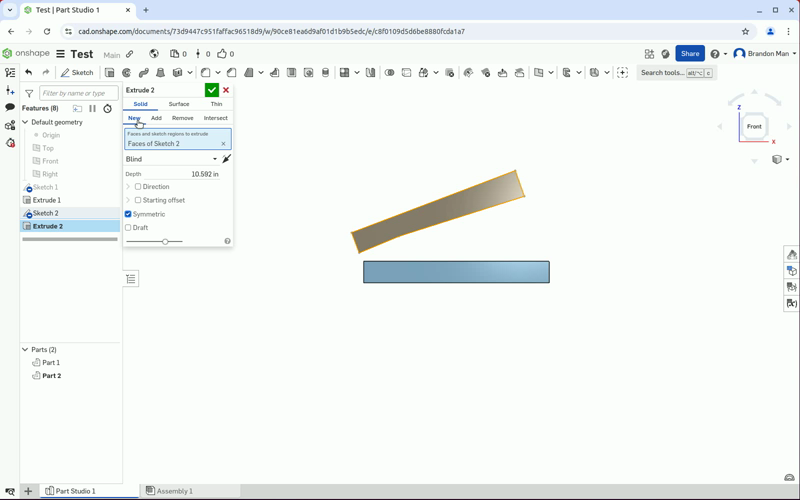
key(enter)
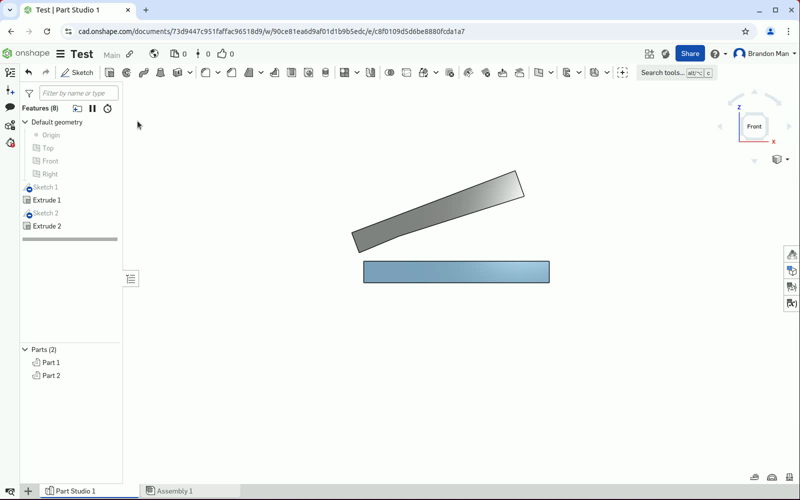
key(shift+h)
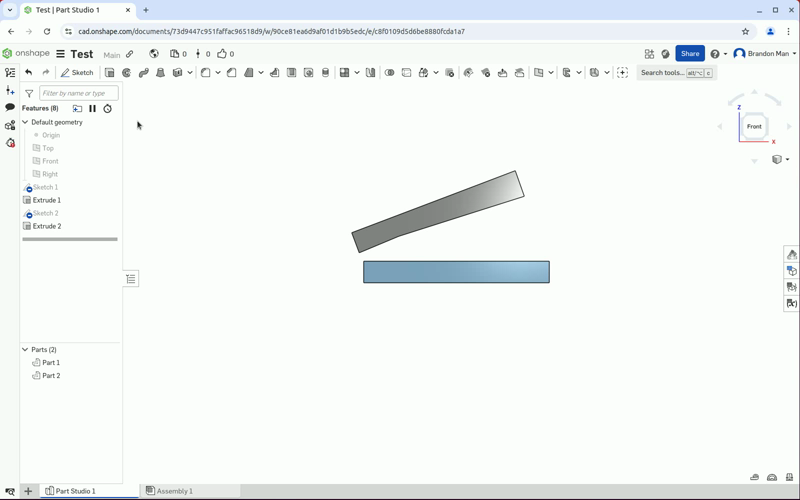
key(shift+h)
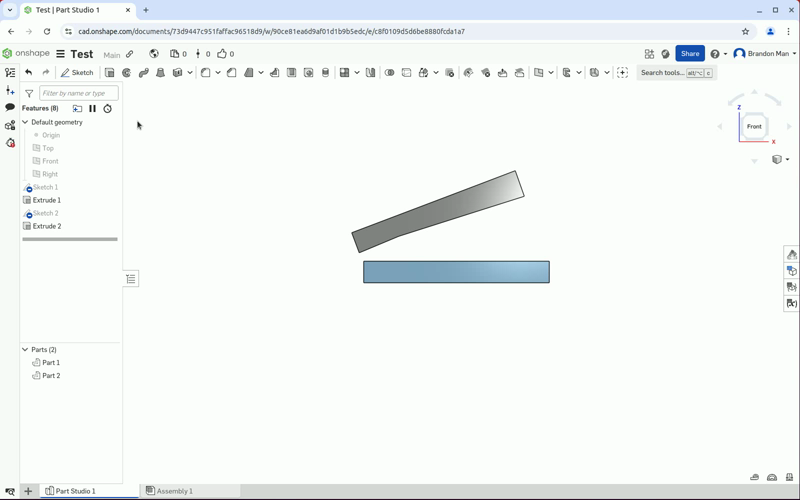
mouse_move(73, 189)
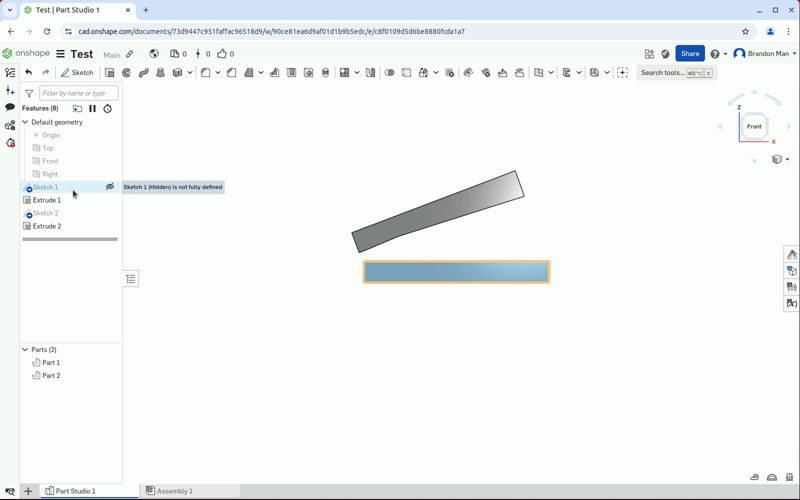
click(73, 189)
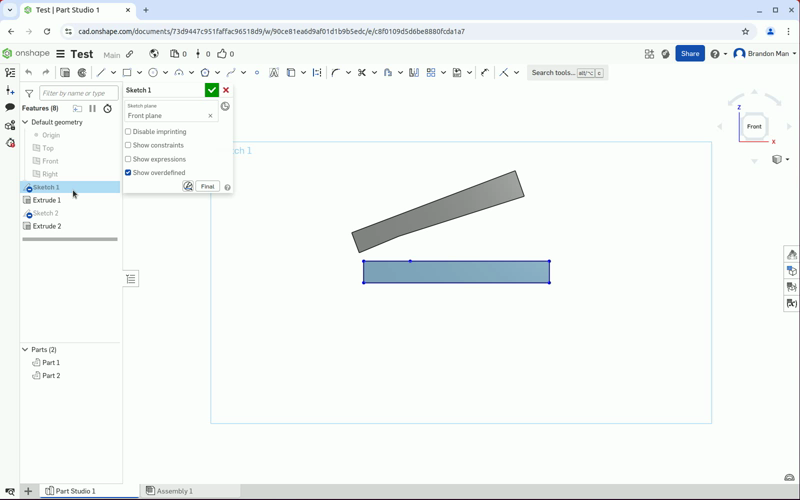
mouse_move(229, 92)
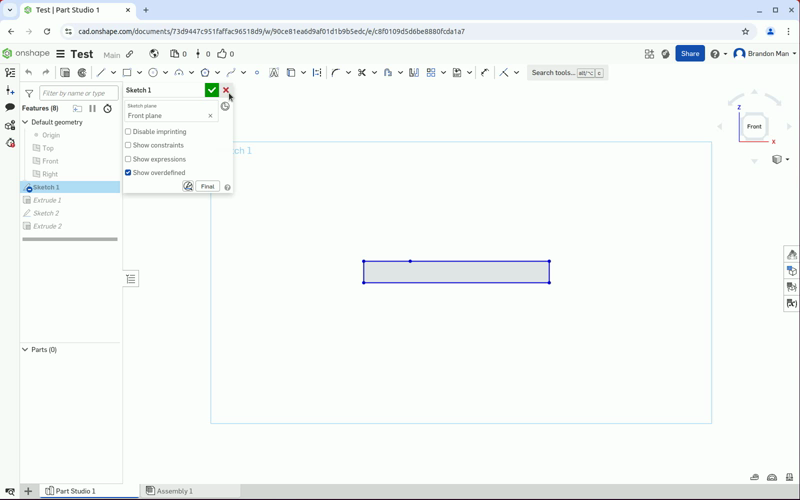
click(229, 92)
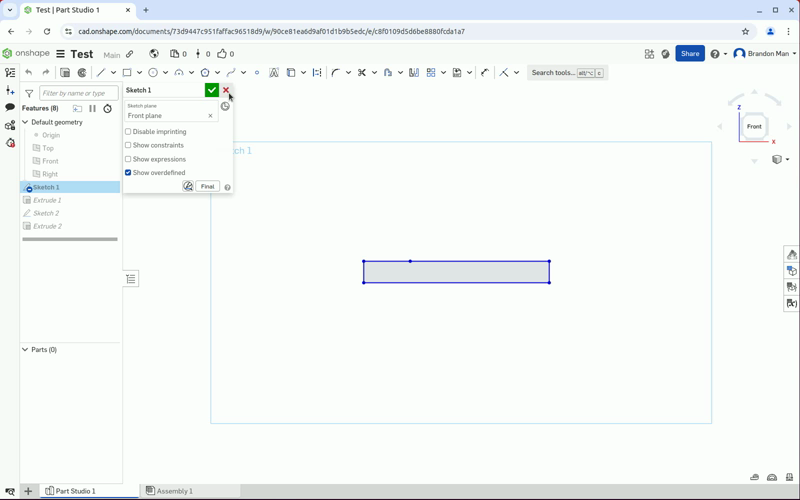
key(shift+s)
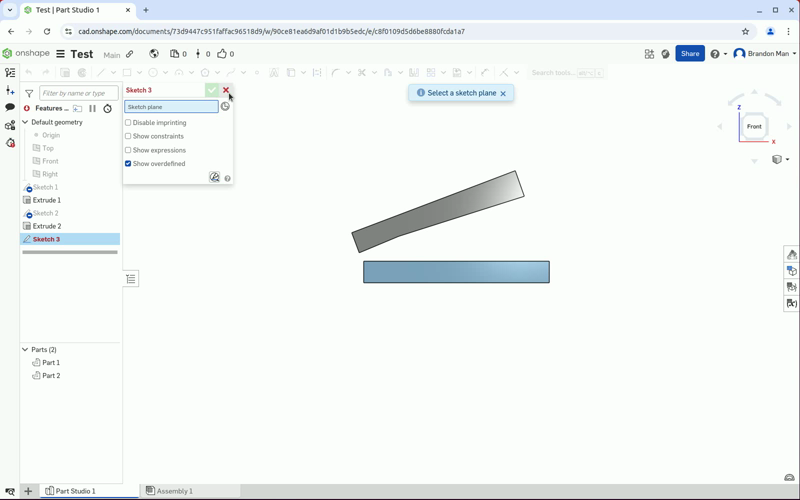
mouse_move(73, 163)
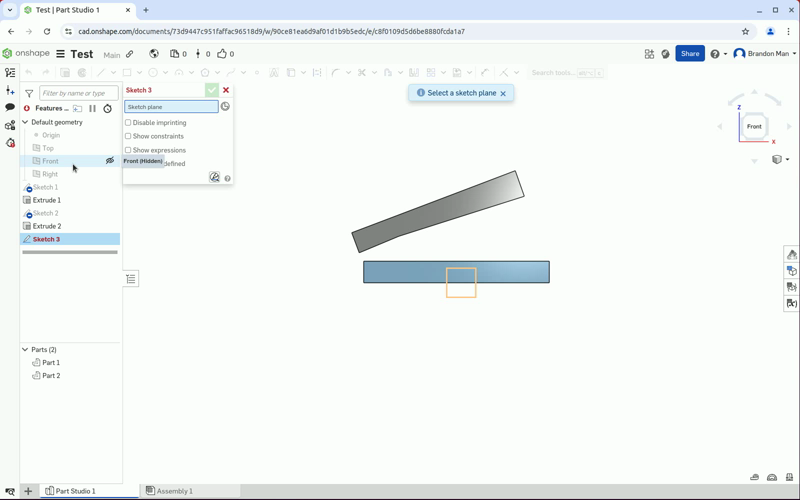
click(73, 163)
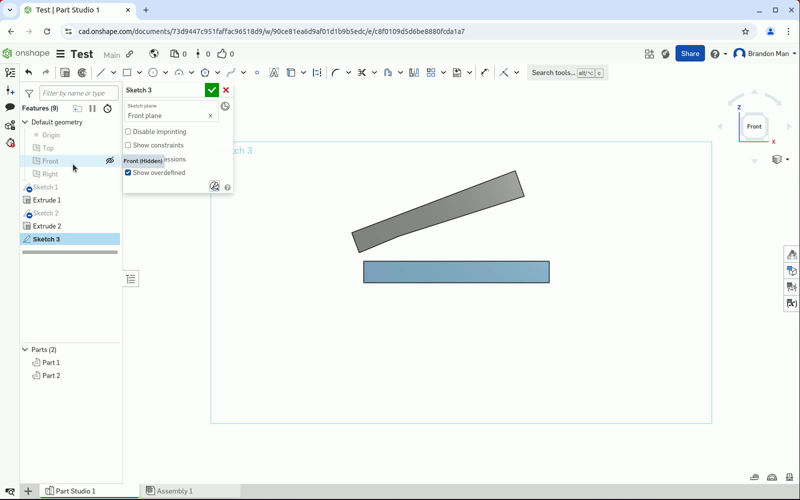
mouse_move(73, 352)
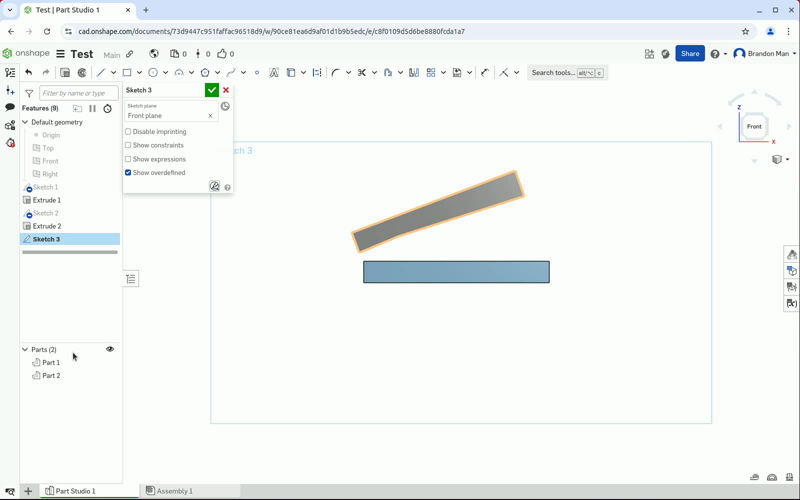
key(y)
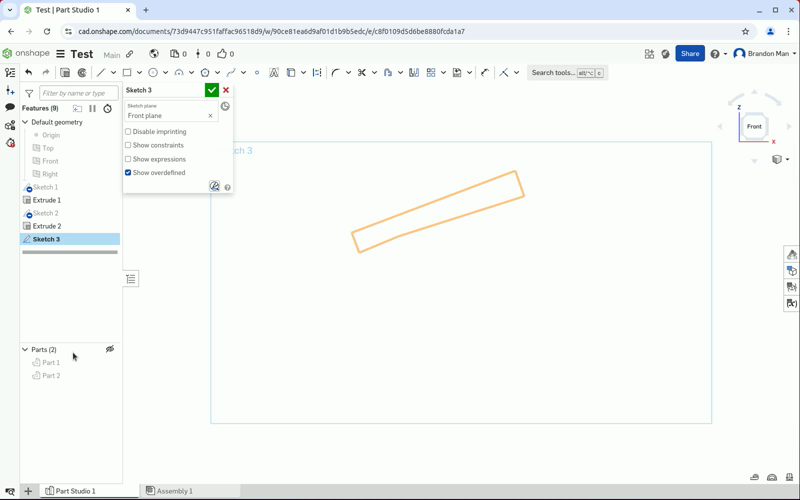
key(l)
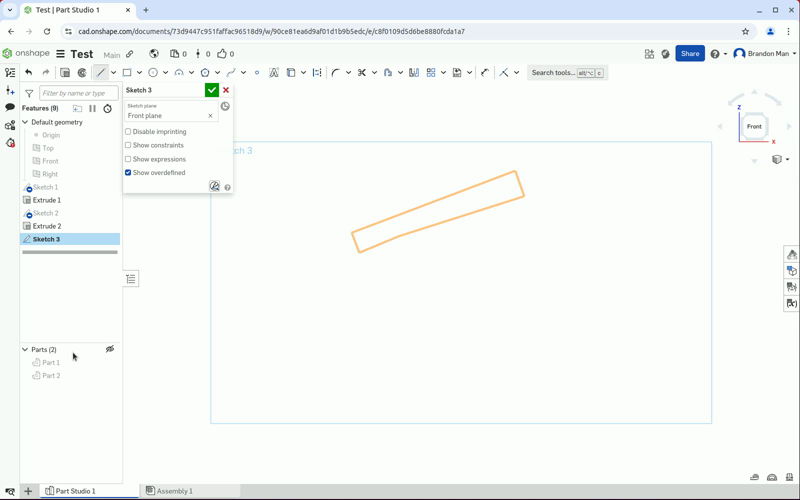
key_down(shift)
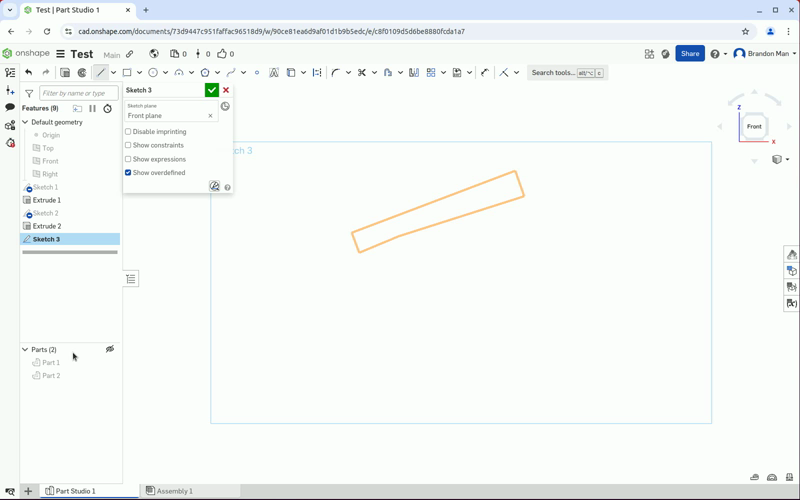
mouse_move(359, 251)
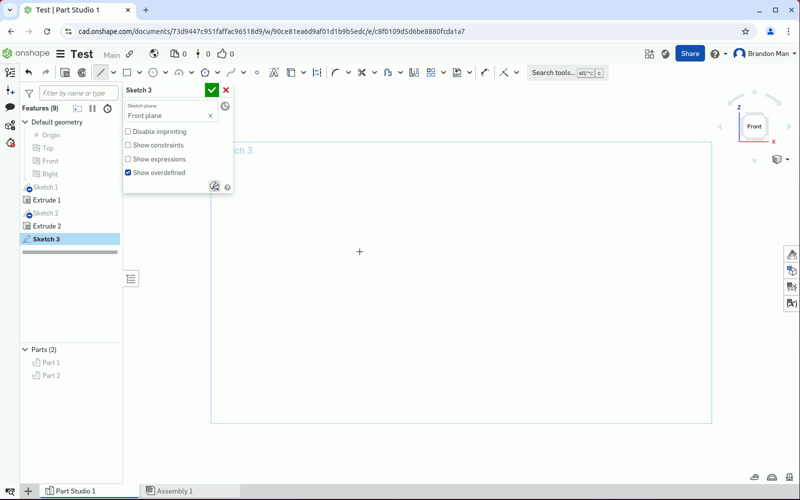
click(359, 251)
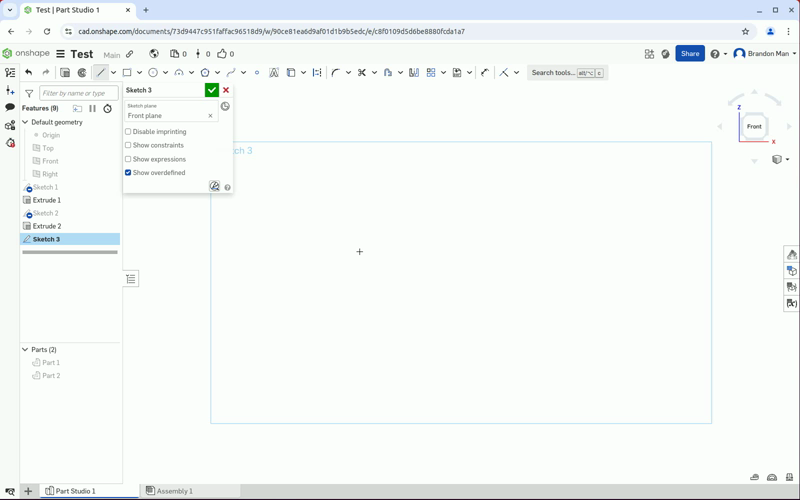
key_up(shift)
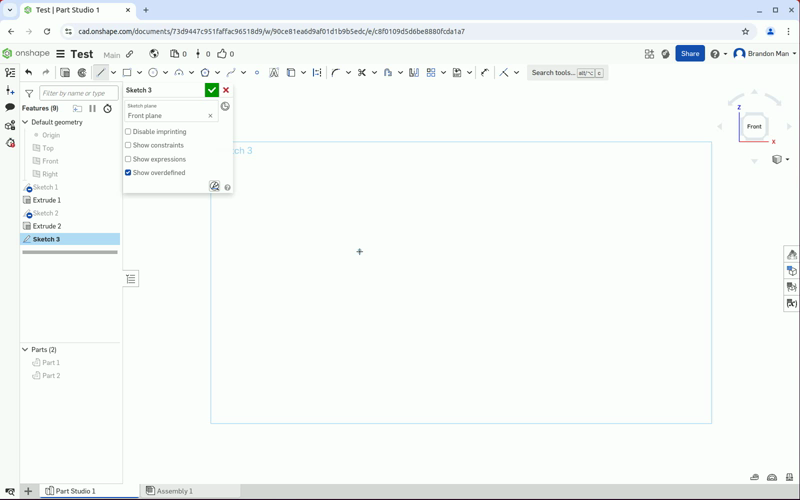
key_down(shift)
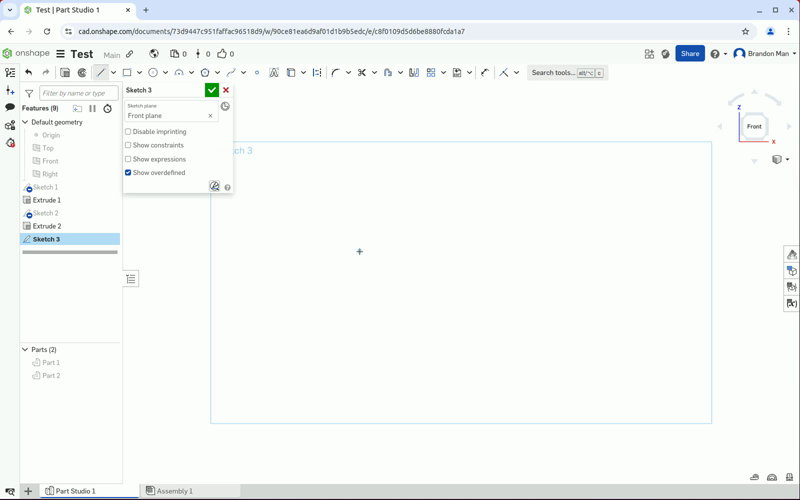
mouse_move(389, 251)
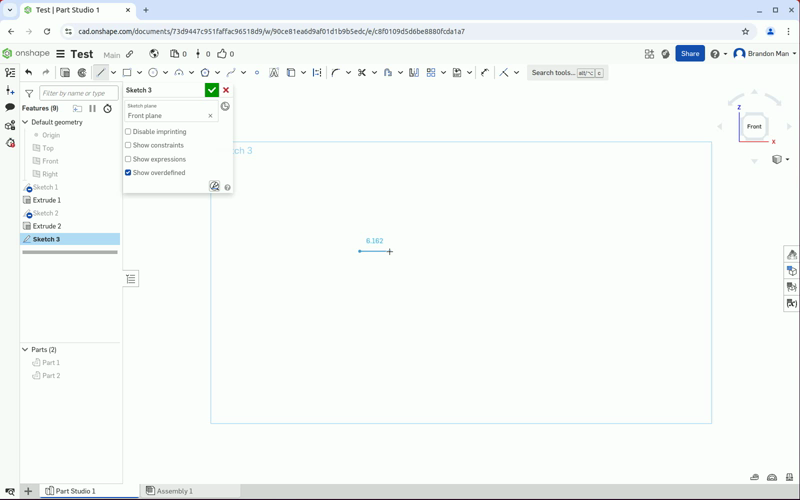
mouse_move(363, 261)
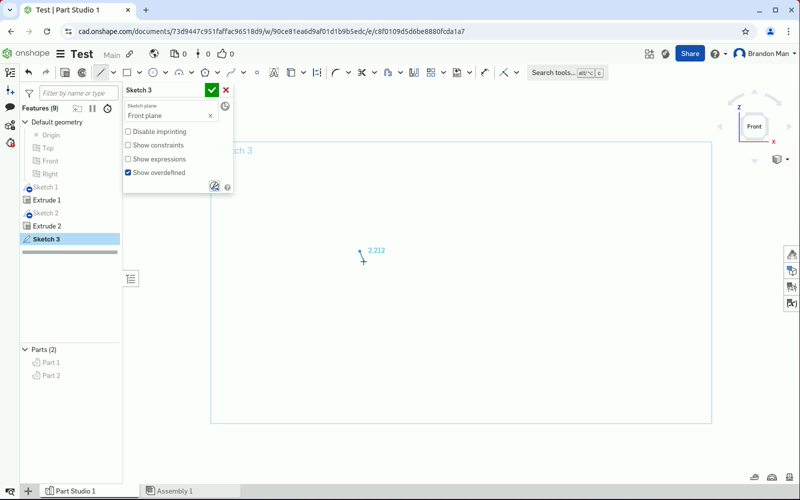
click(363, 261)
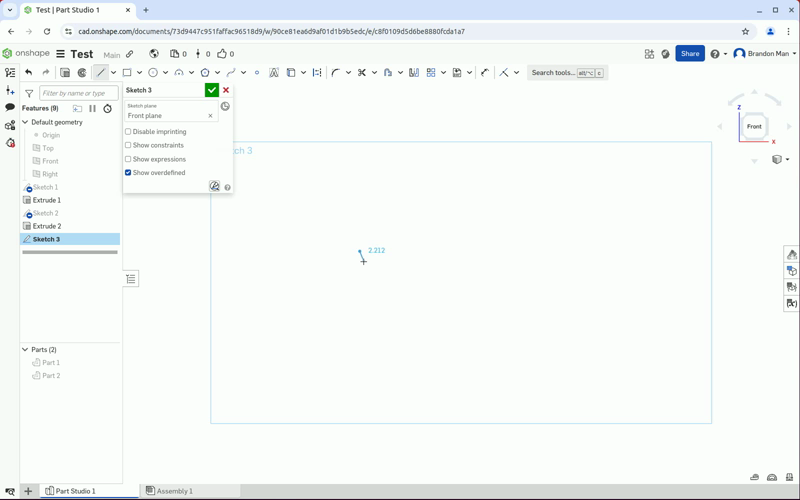
key_up(shift)
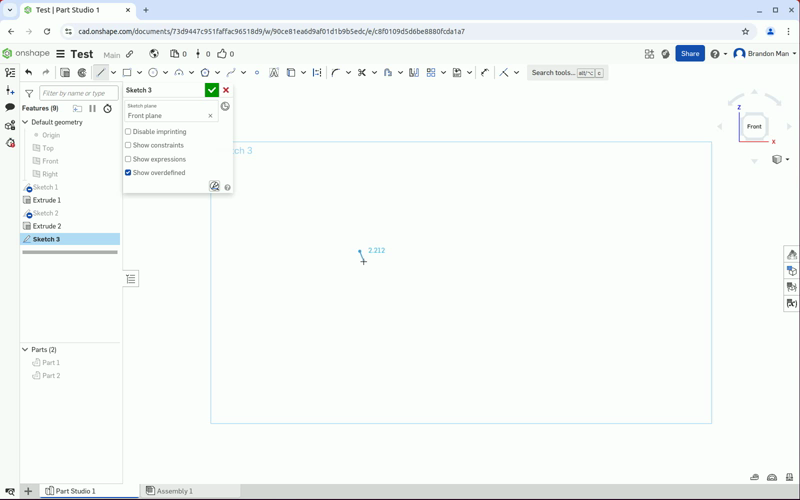
key_down(shift)
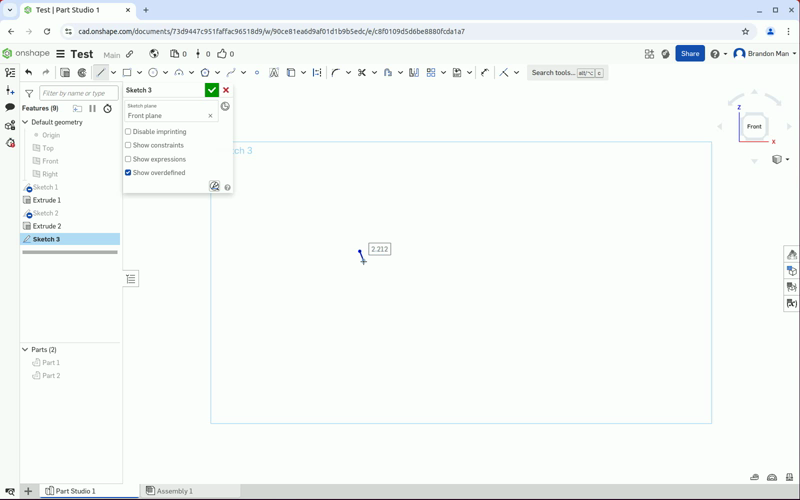
mouse_move(393, 261)
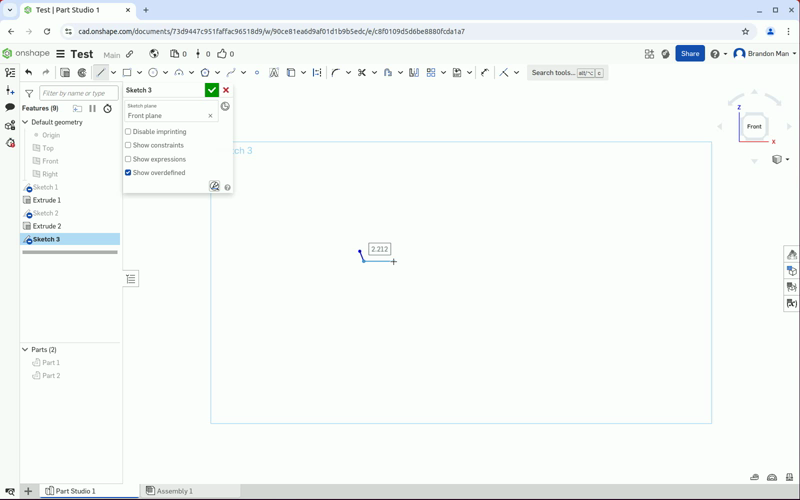
mouse_move(410, 261)
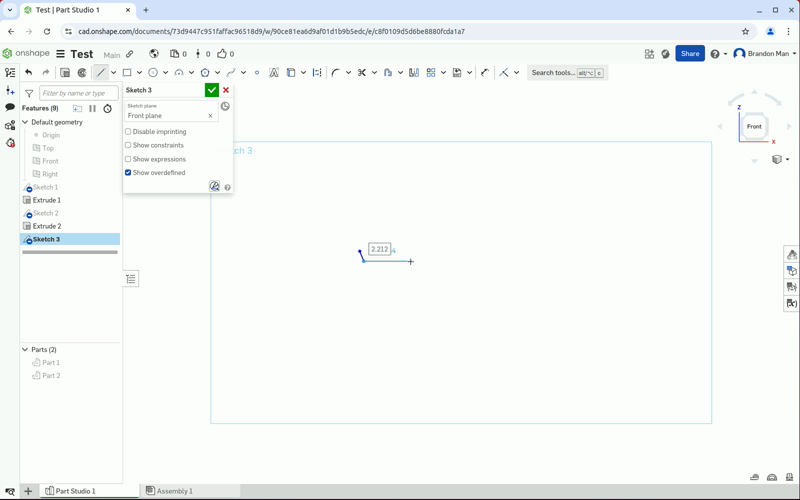
click(410, 261)
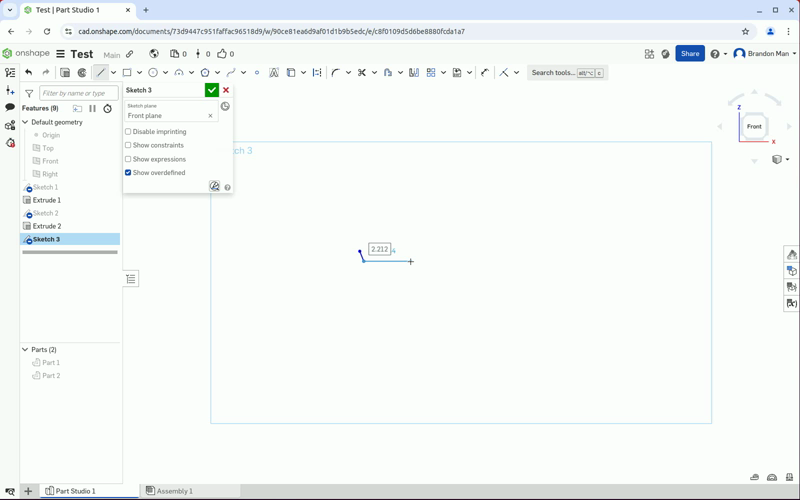
key_up(shift)
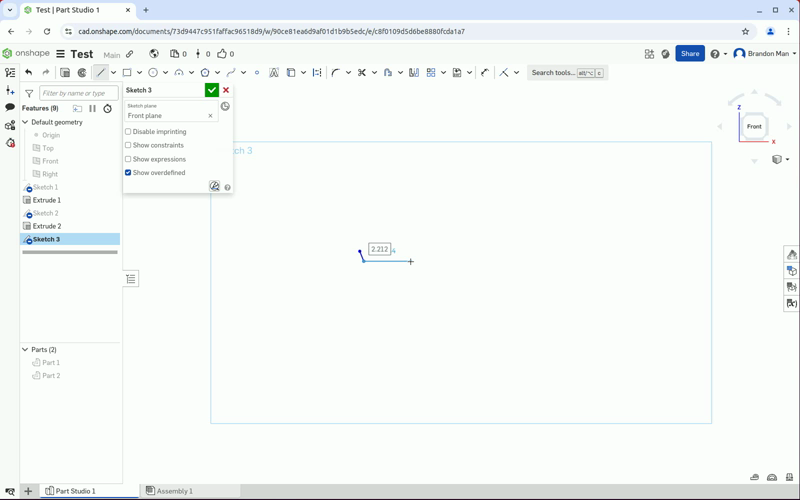
key_down(shift)
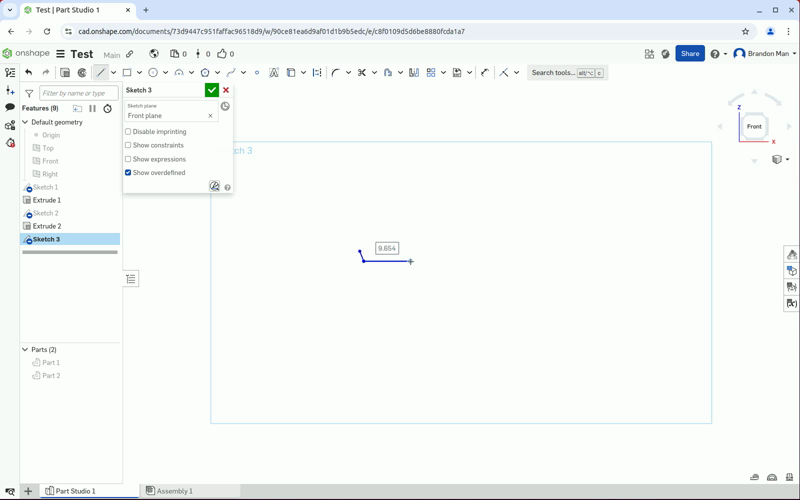
mouse_move(440, 261)
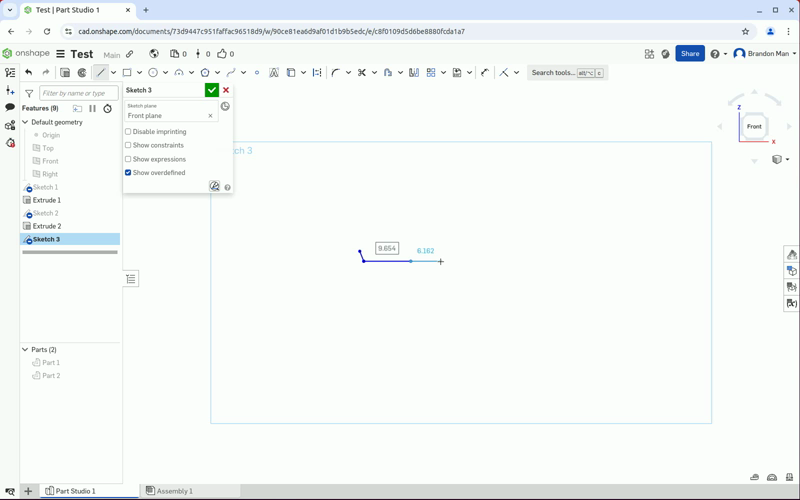
mouse_move(401, 235)
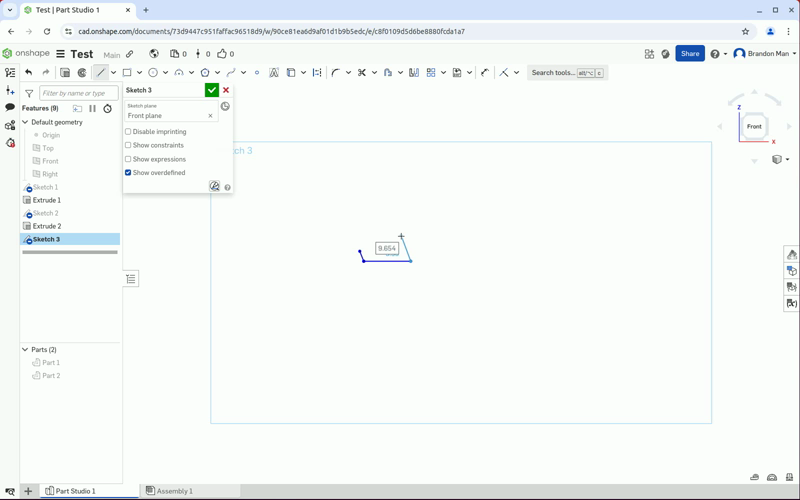
click(401, 235)
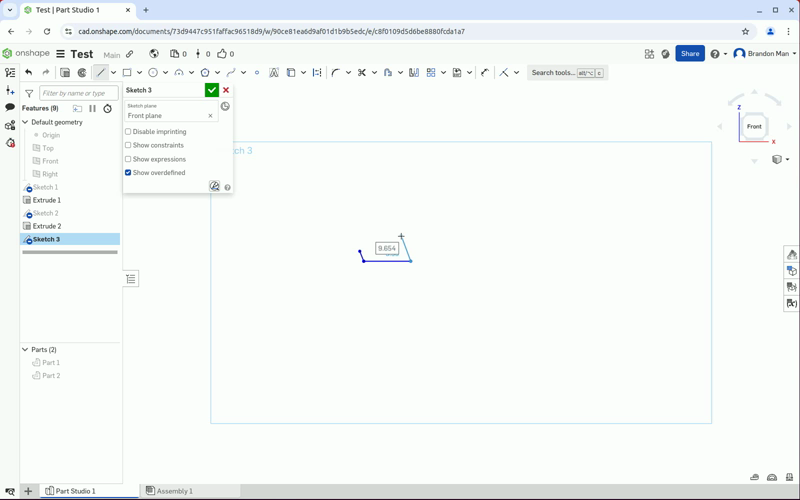
key_up(shift)
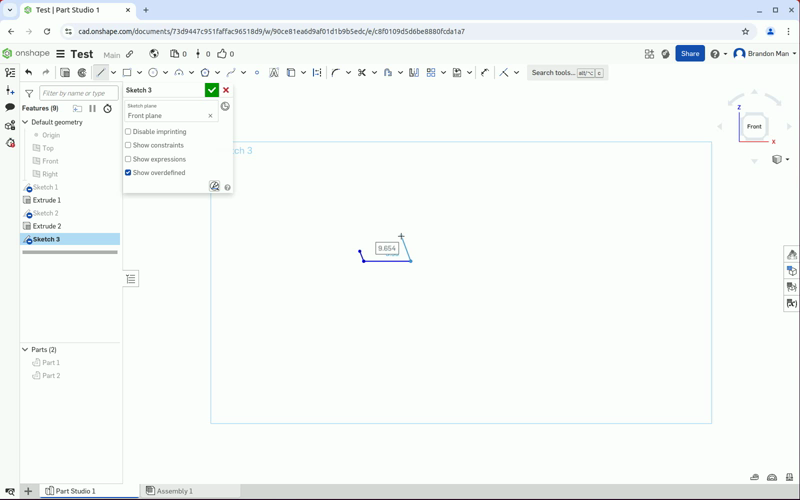
mouse_move(431, 235)
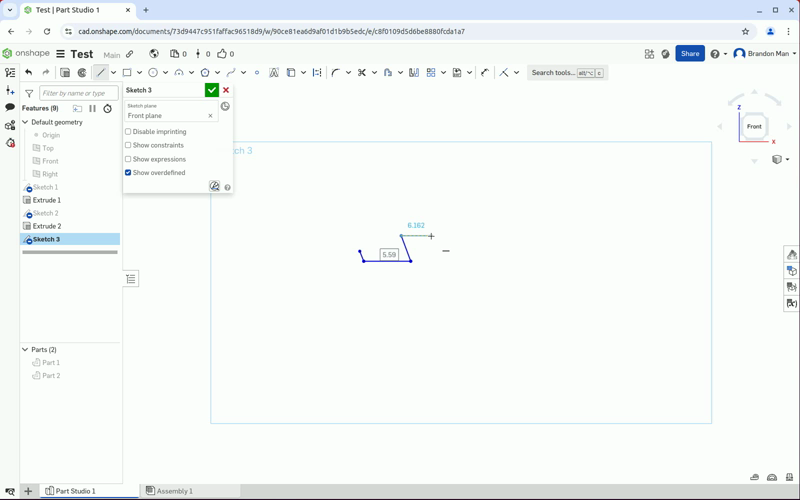
key_down(shift)
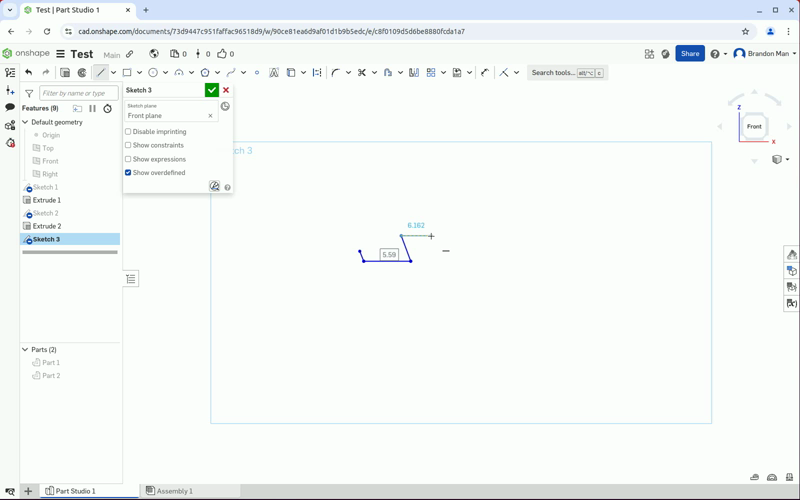
mouse_move(359, 251)
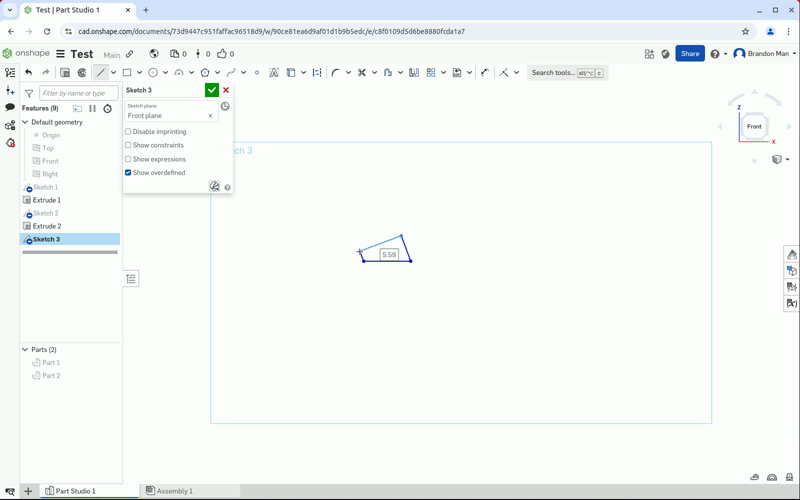
key_up(shift)
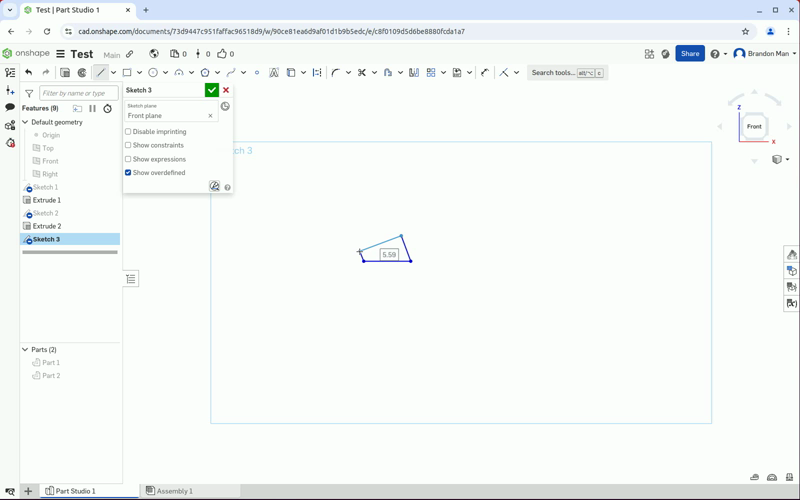
click(359, 251)
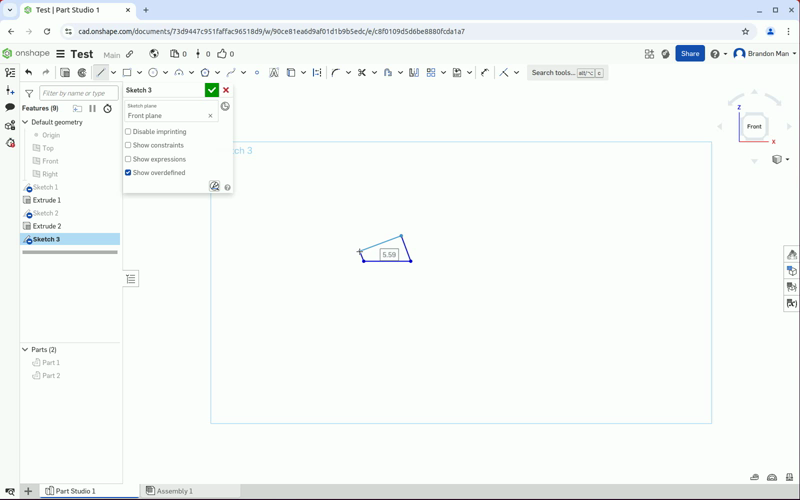
key(esc)
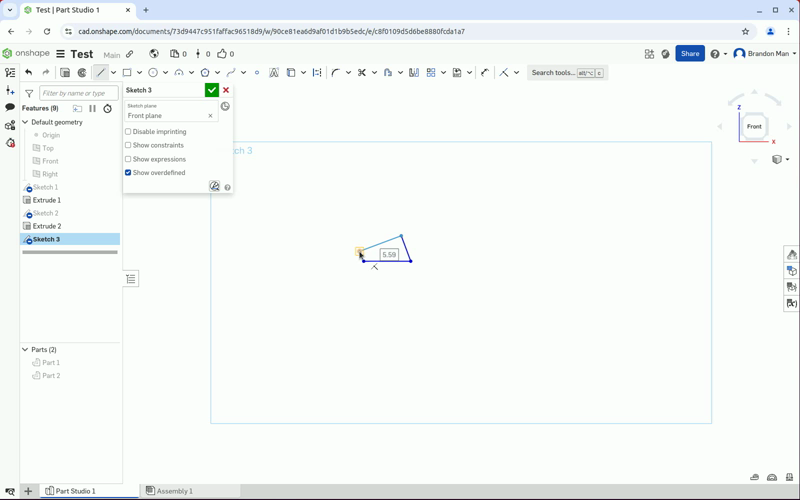
mouse_move(372, 257)
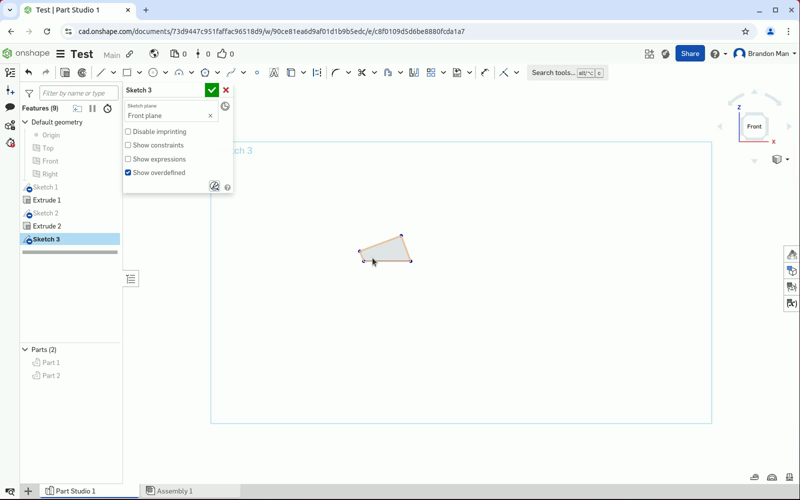
scroll(6)
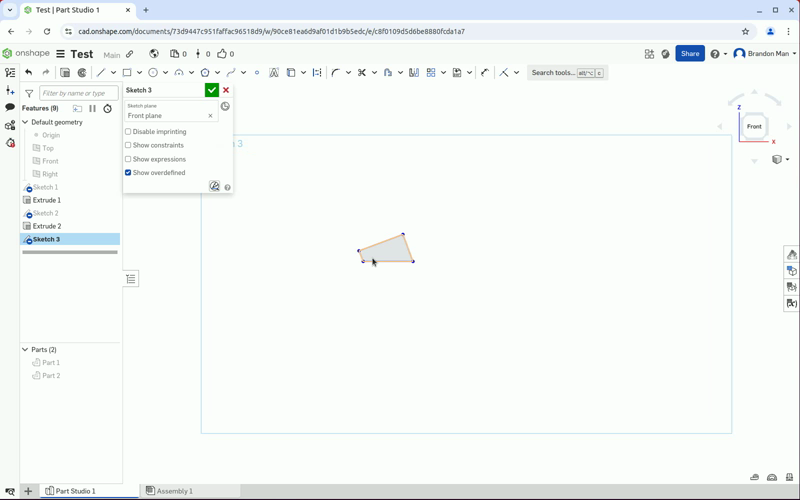
scroll(6)
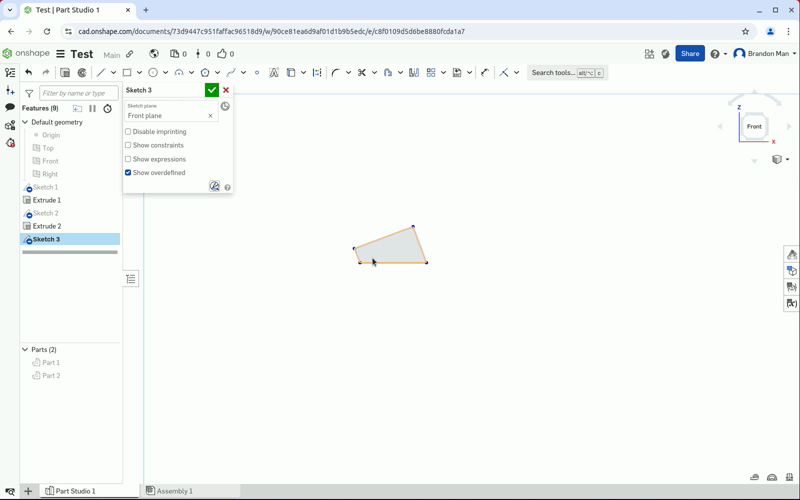
scroll(6)
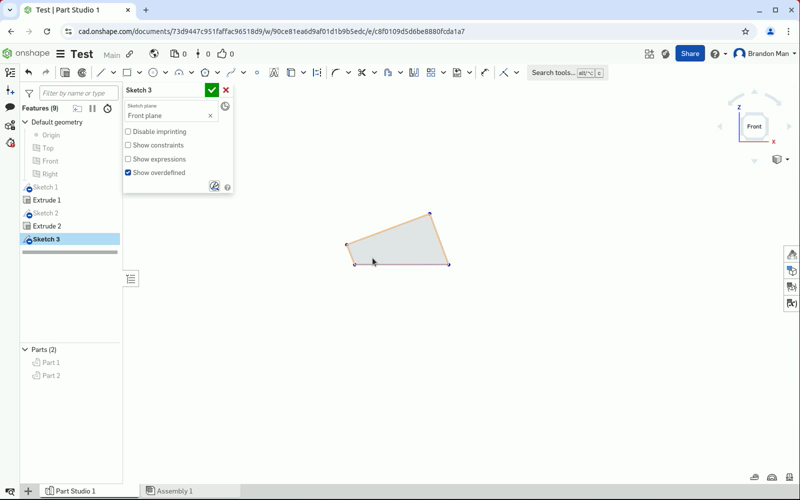
scroll(6)
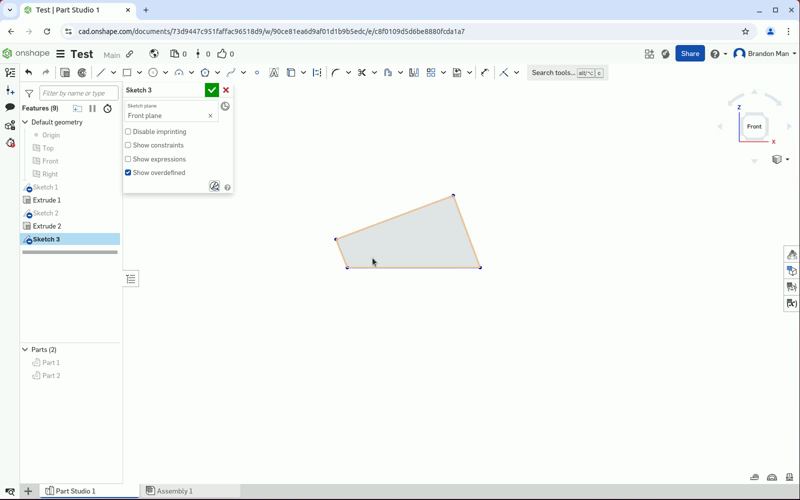
scroll(6)
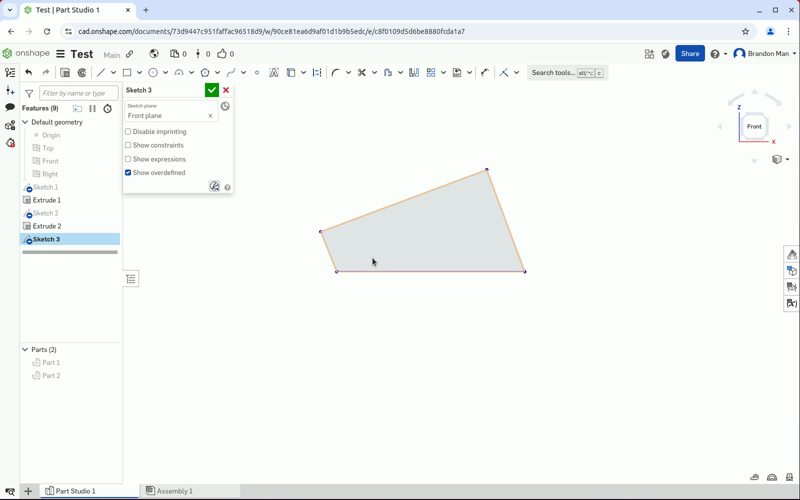
scroll(6)
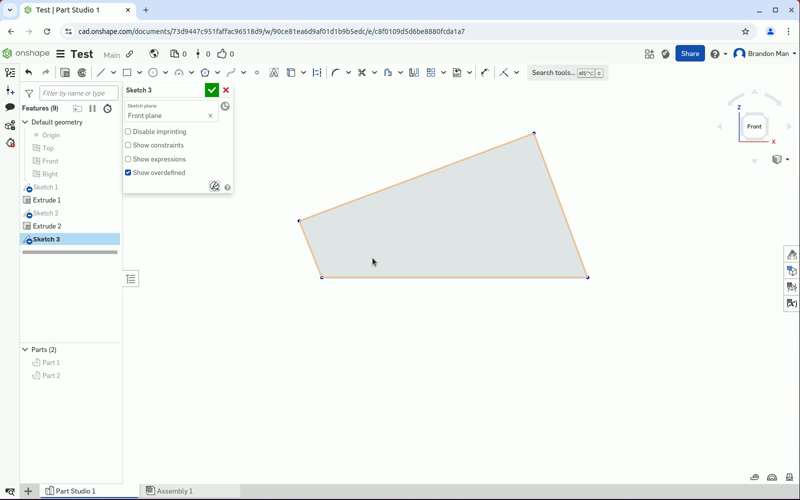
scroll(6)
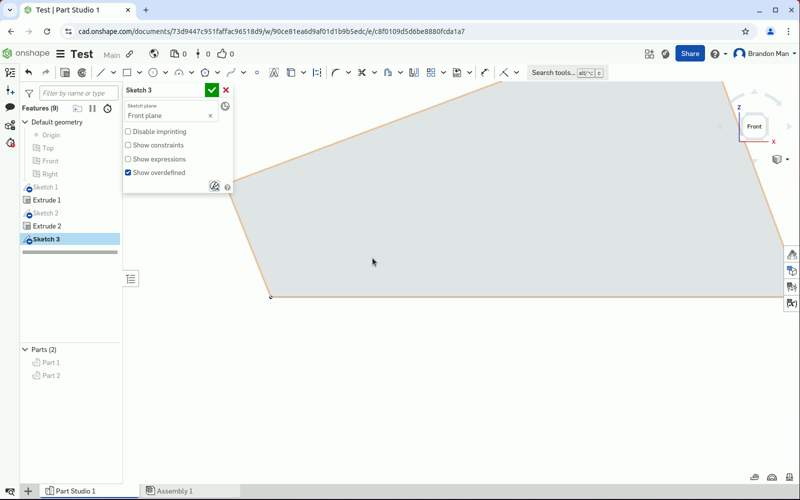
click(372, 257)
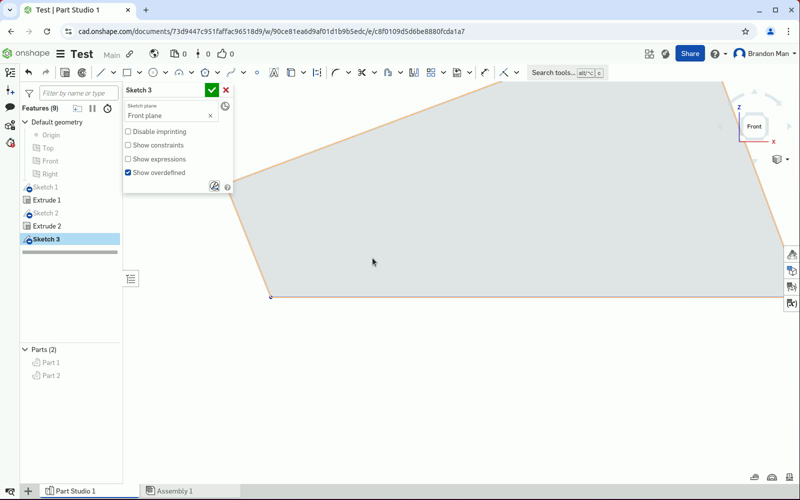
scroll(-6)
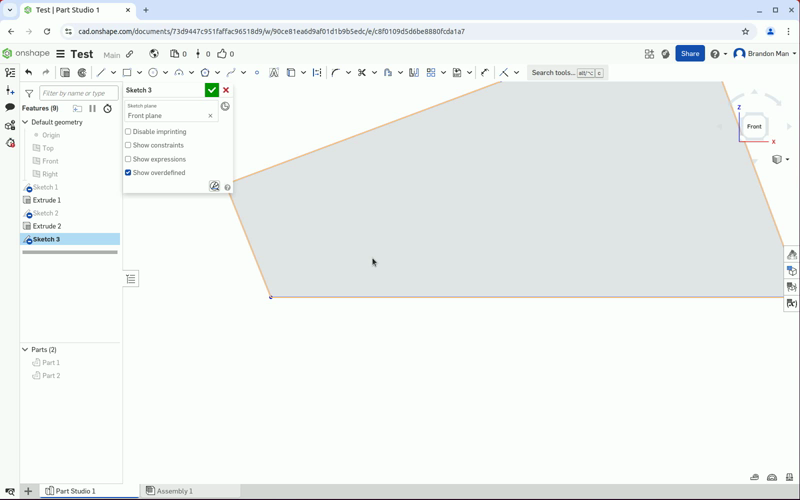
scroll(-6)
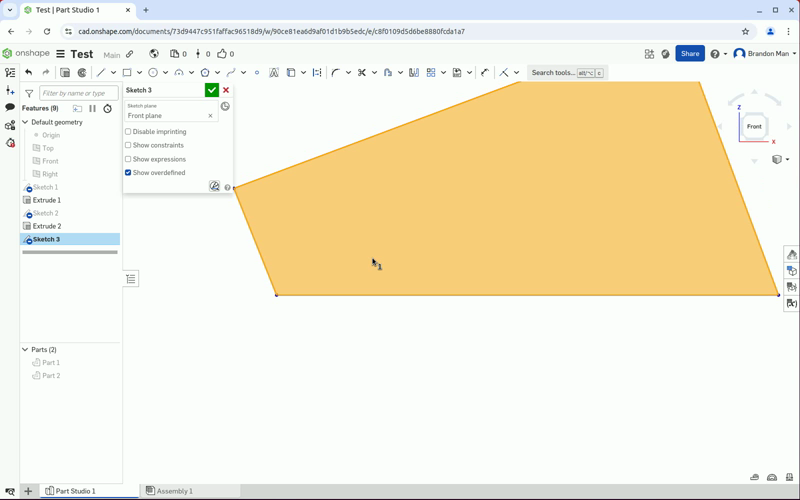
scroll(-6)
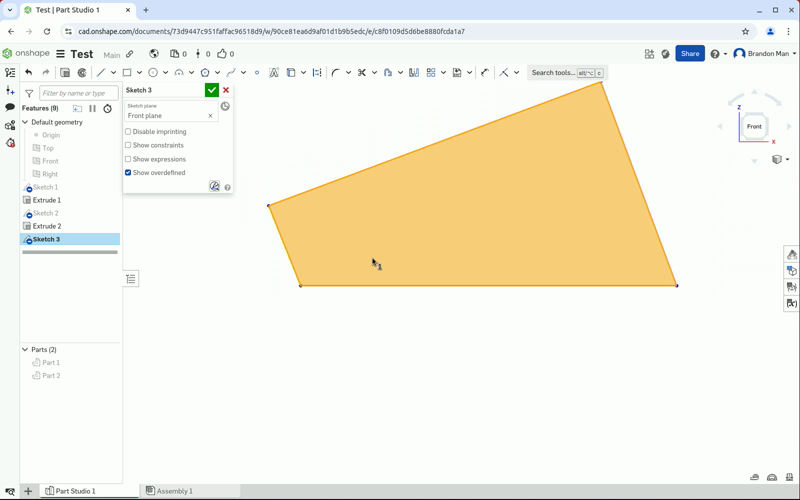
scroll(-6)
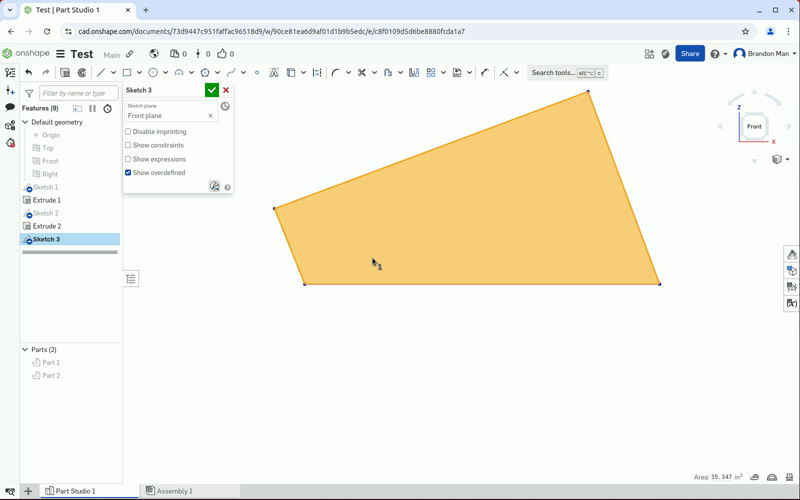
scroll(-6)
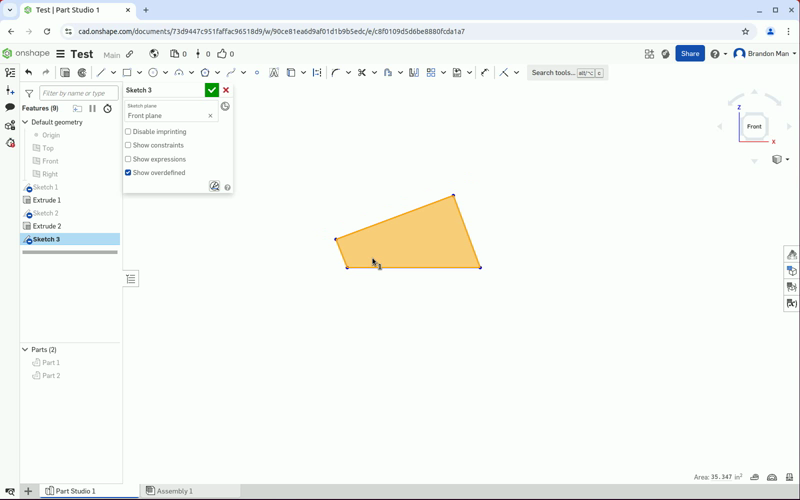
scroll(-6)
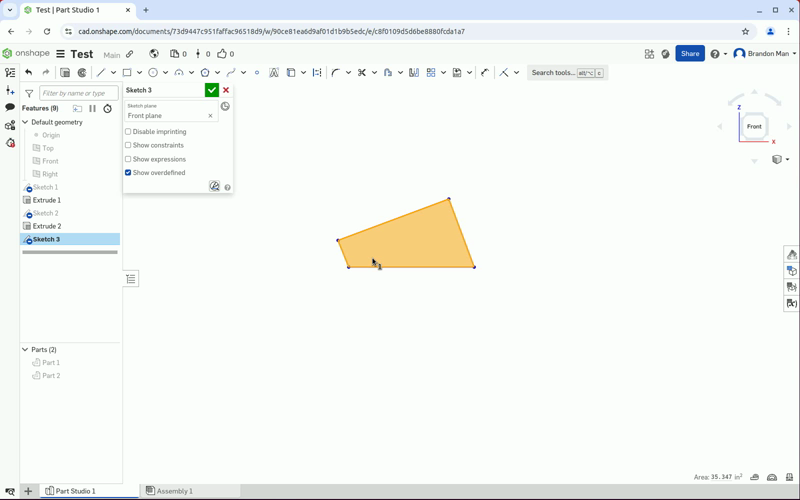
scroll(-6)
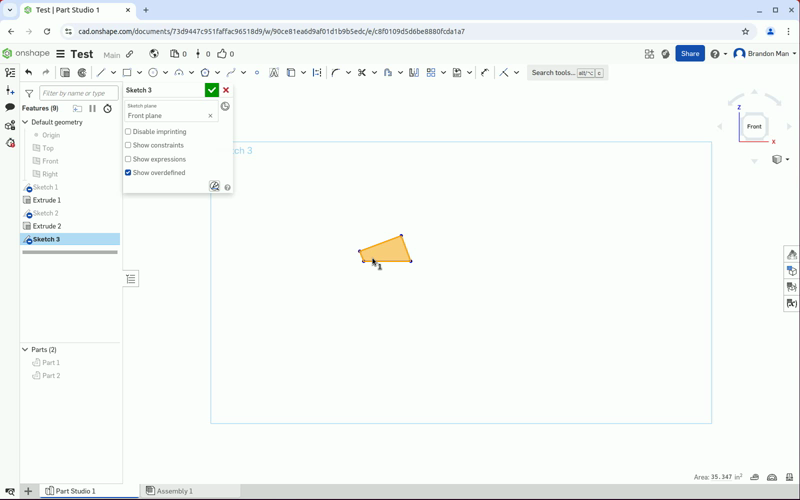
mouse_move(73, 352)
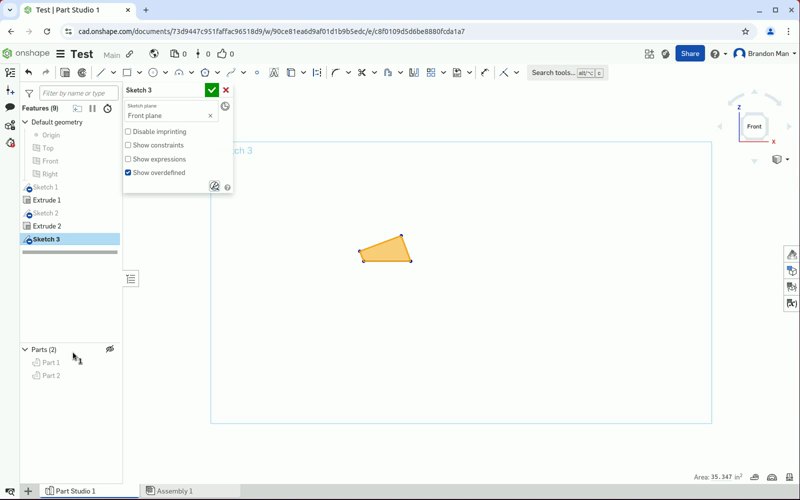
key(shift+y)
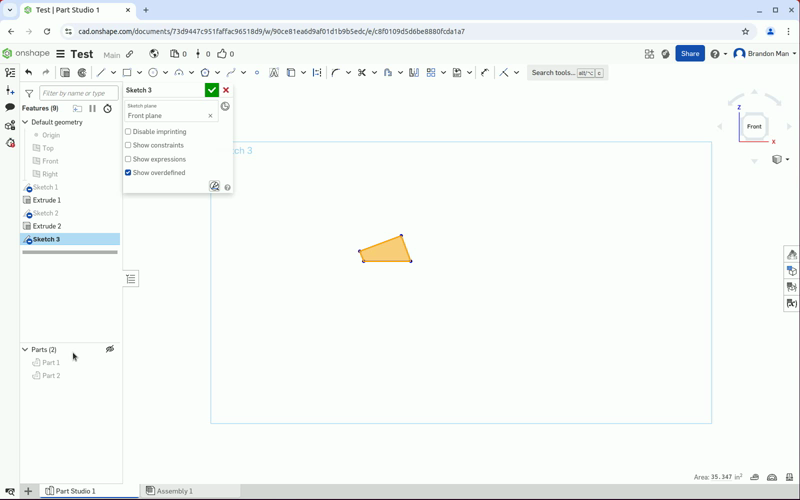
key(shift+e)
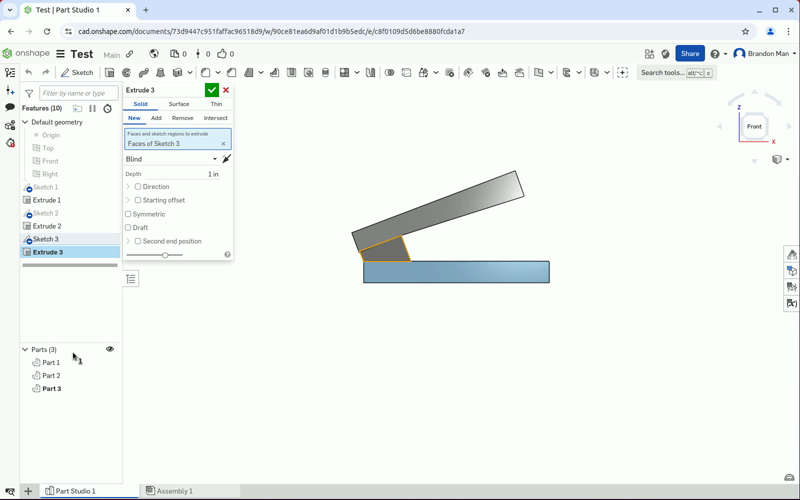
mouse_move(143, 106)
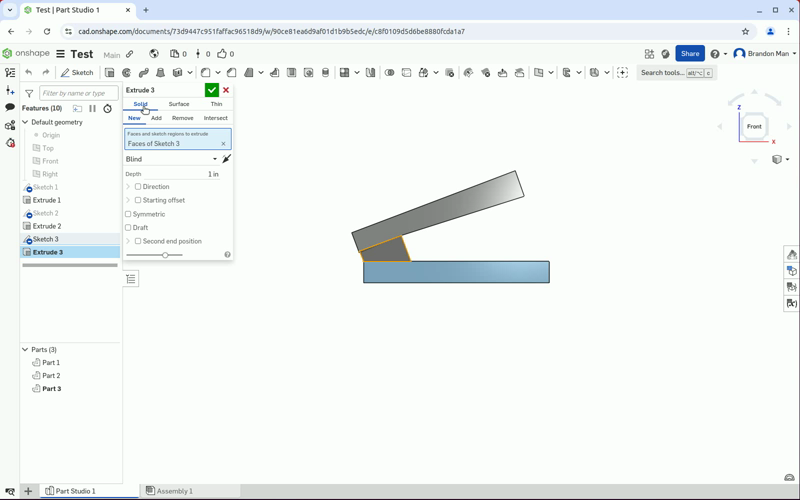
click(143, 106)
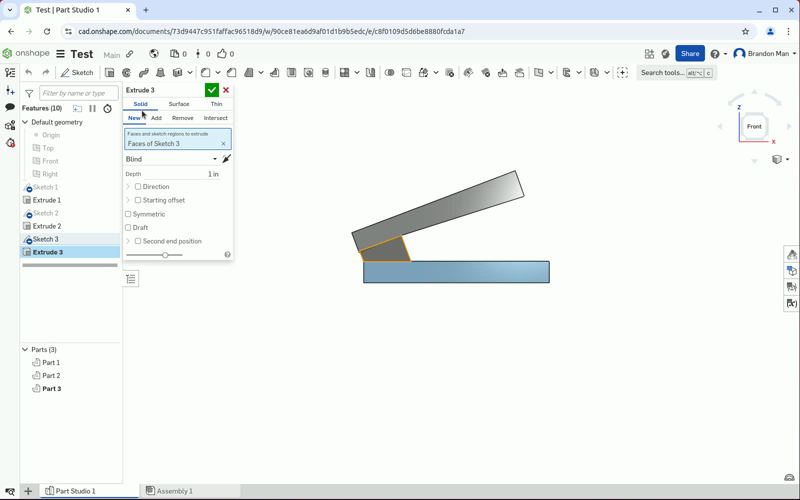
mouse_move(137, 120)
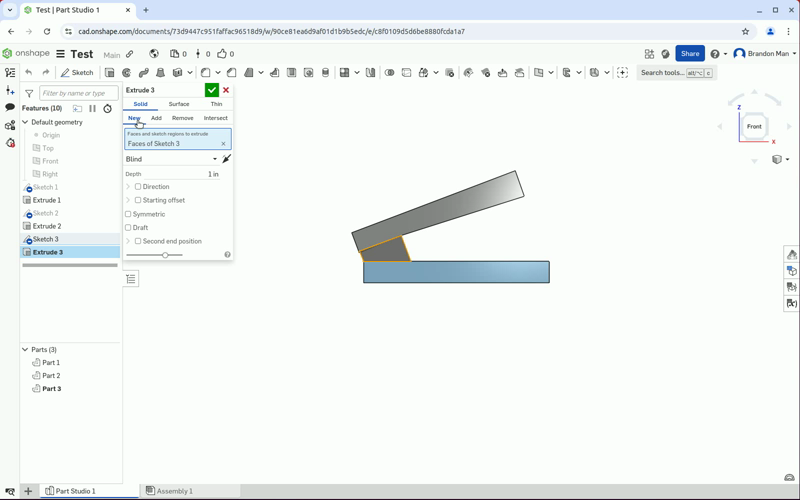
click(137, 120)
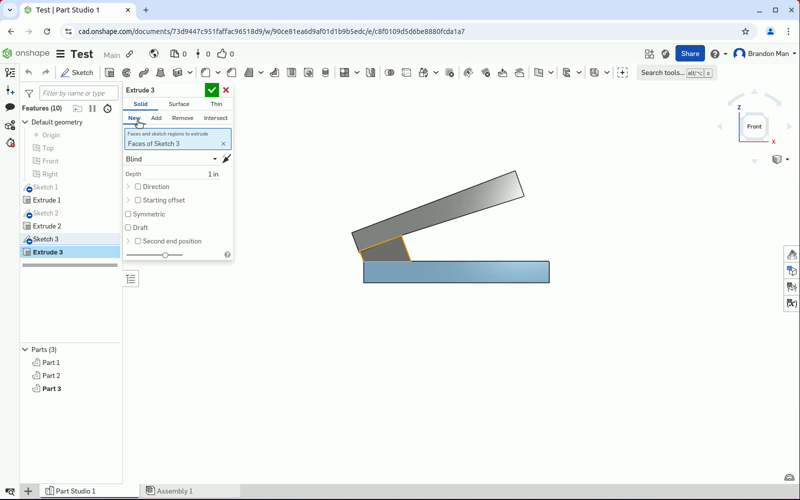
key(tab, 4)
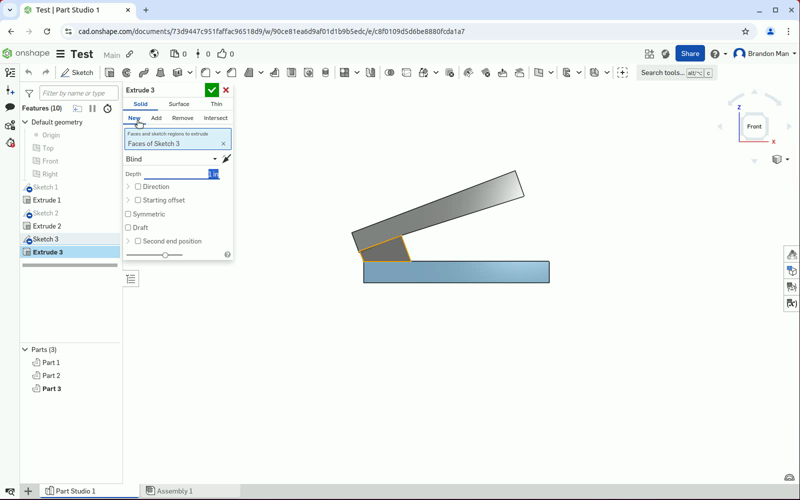
text(10.592)
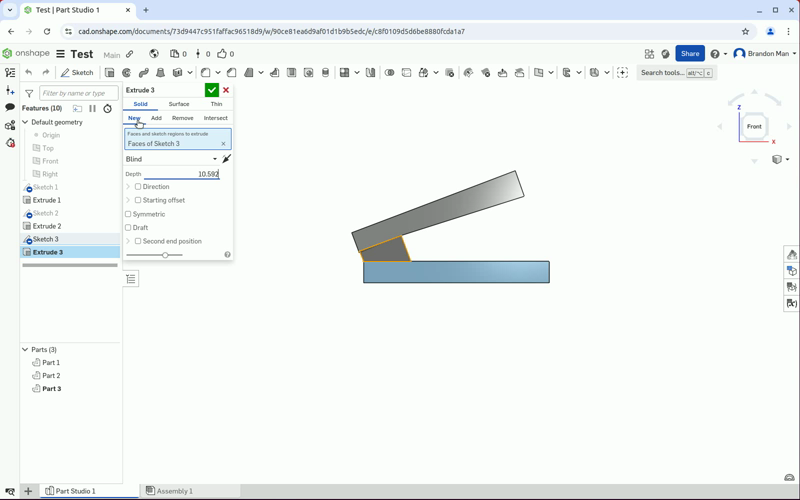
key(tab, 3)
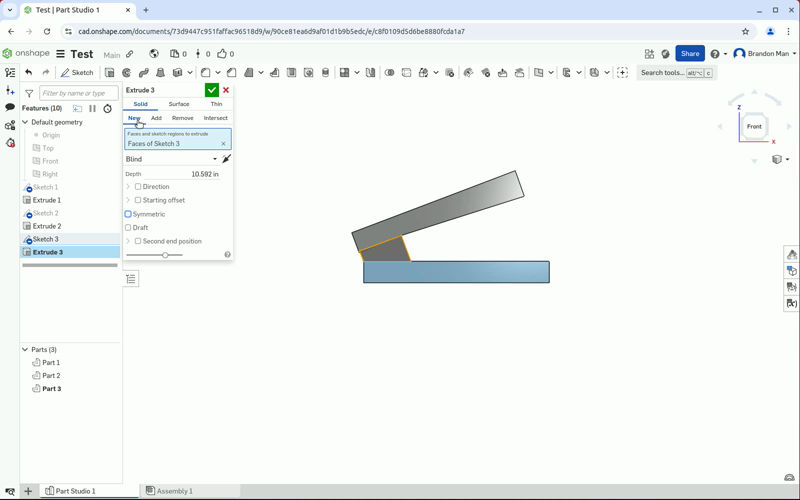
key(space)
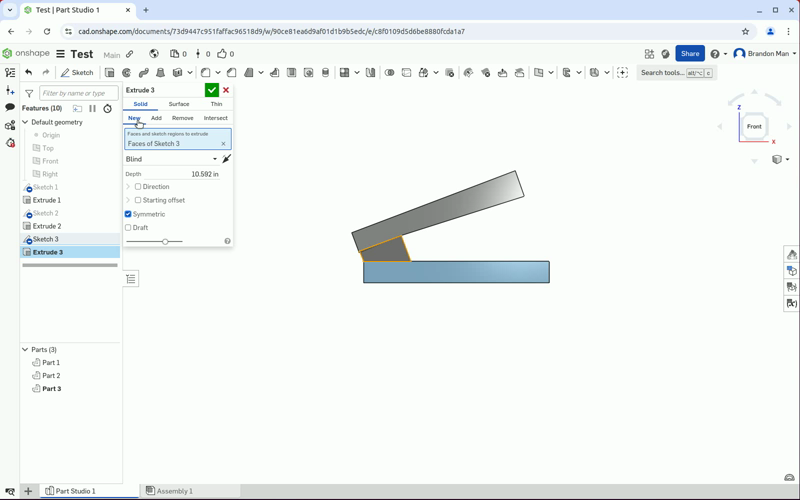
key(enter)
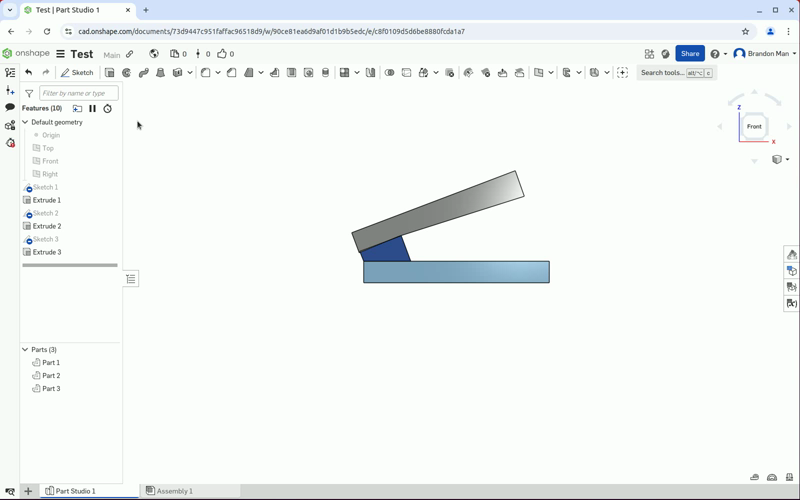
key(shift+h)
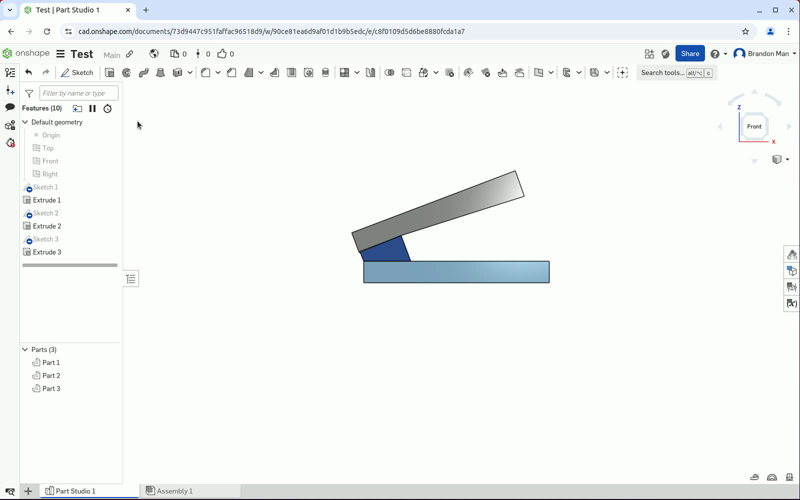
key(shift+h)
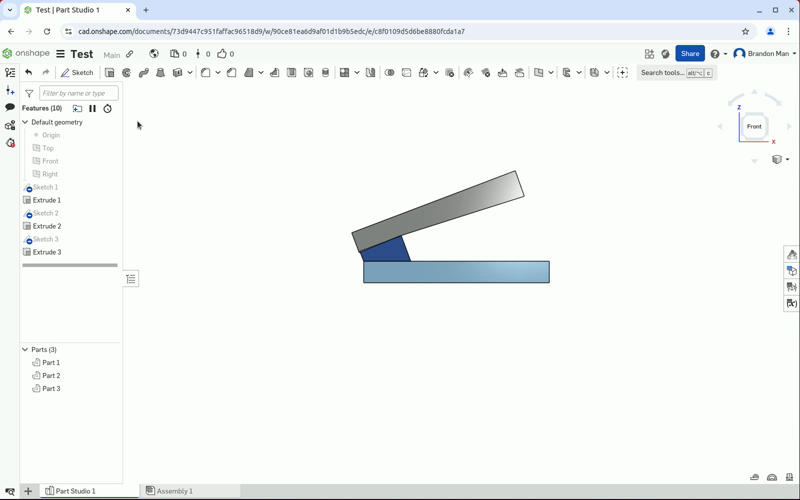
mouse_move(73, 189)
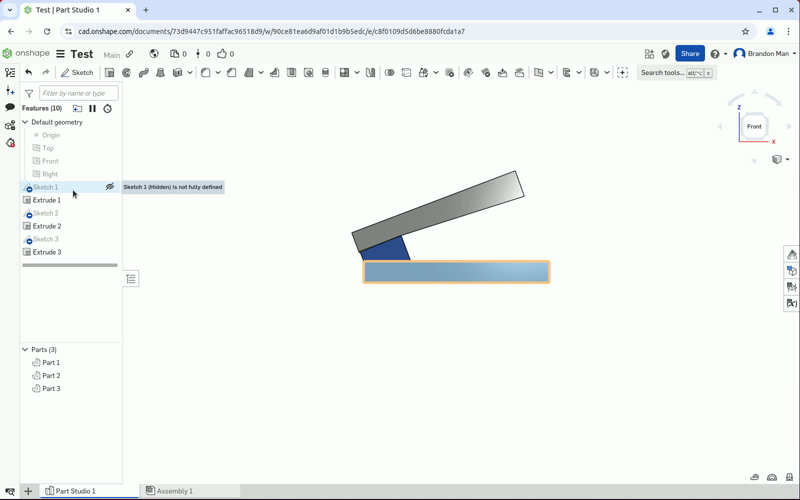
click(73, 189)
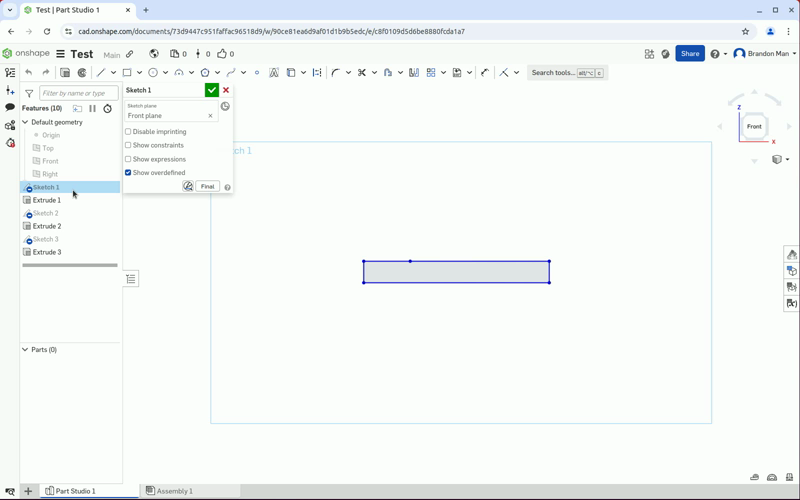
mouse_move(229, 92)
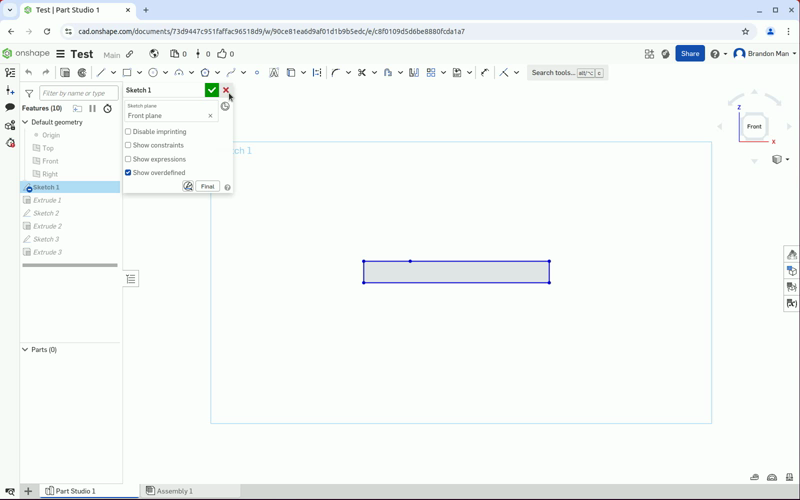
click(229, 92)
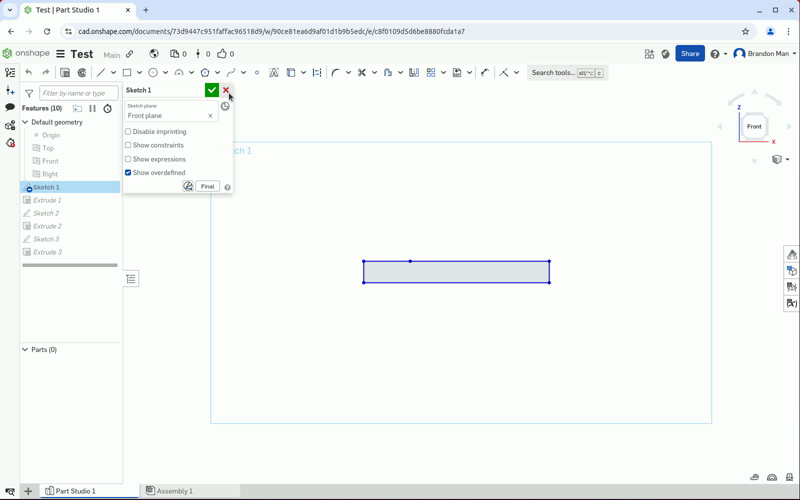
key(shift+s)
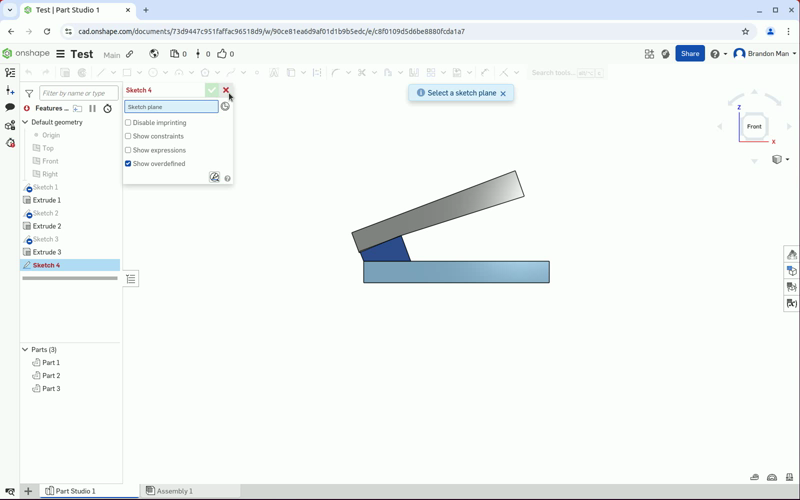
mouse_move(73, 163)
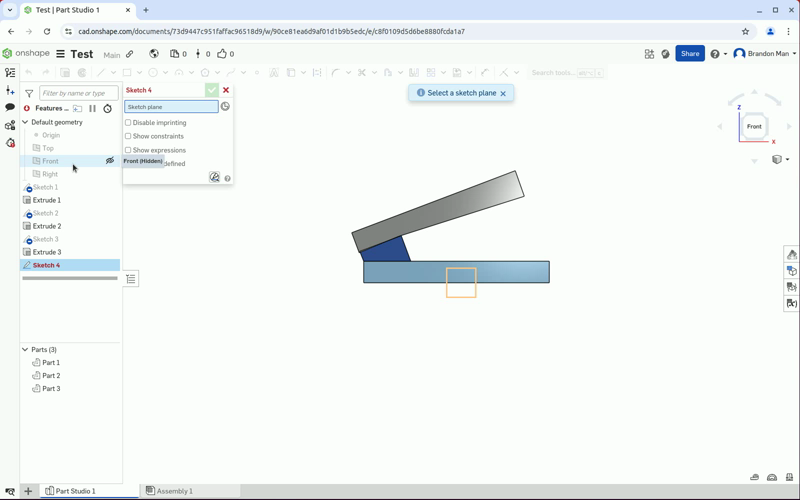
click(73, 163)
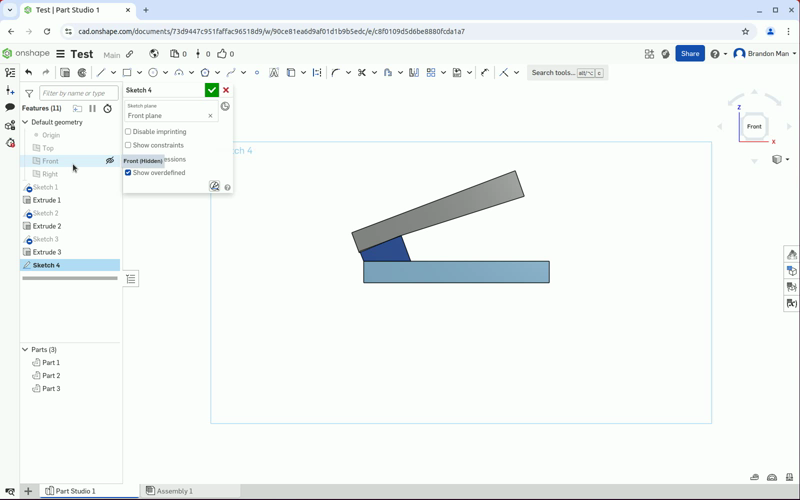
mouse_move(73, 352)
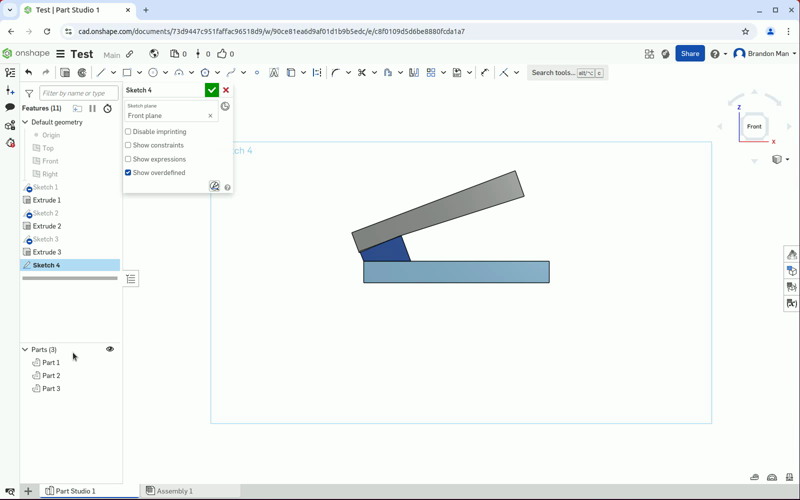
key(y)
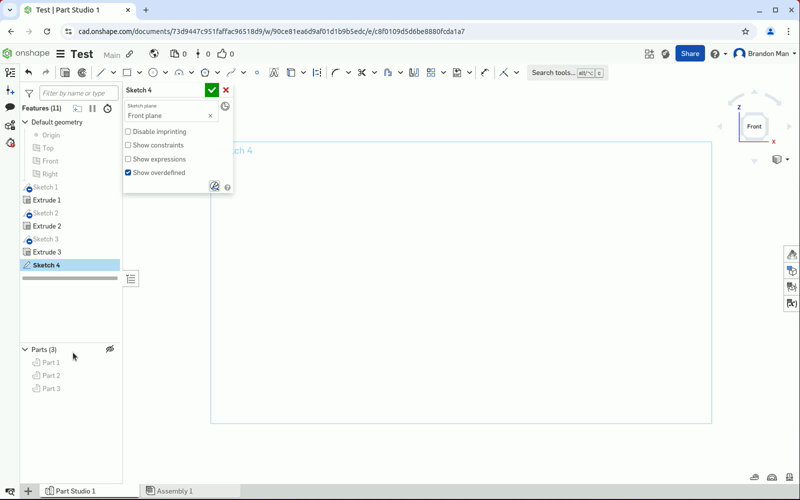
key(l)
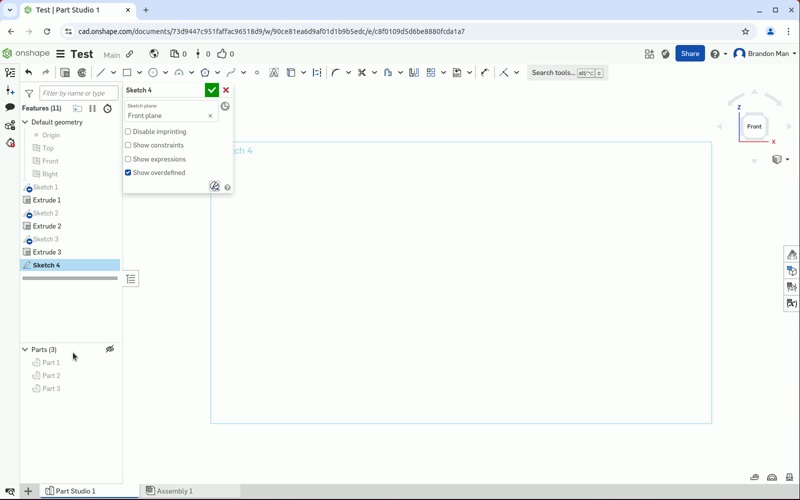
key_down(shift)
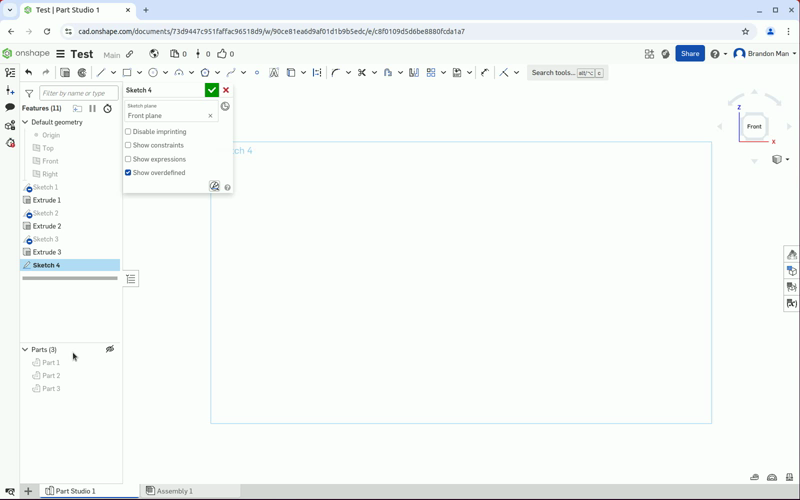
mouse_move(399, 234)
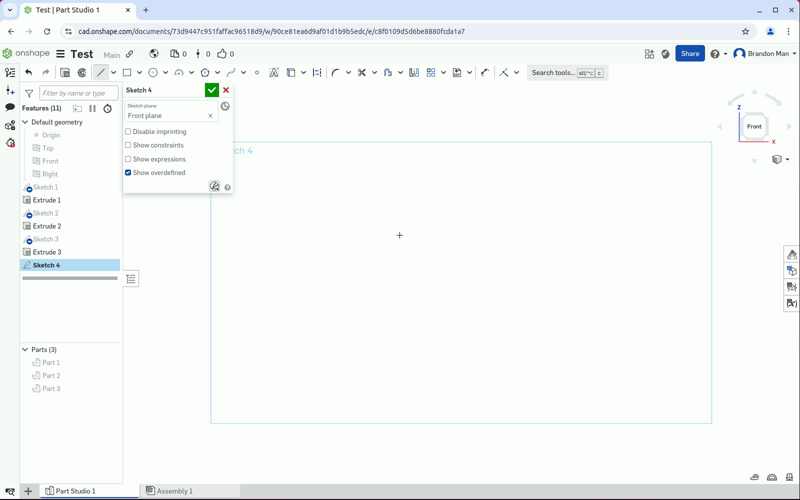
click(399, 234)
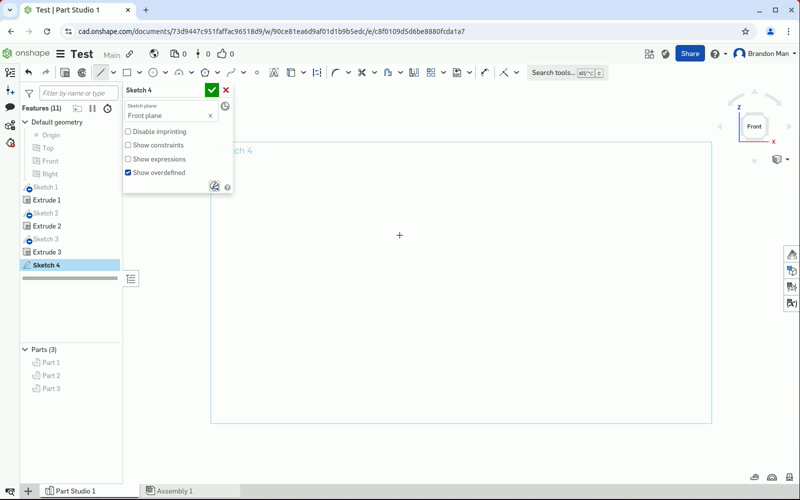
key_up(shift)
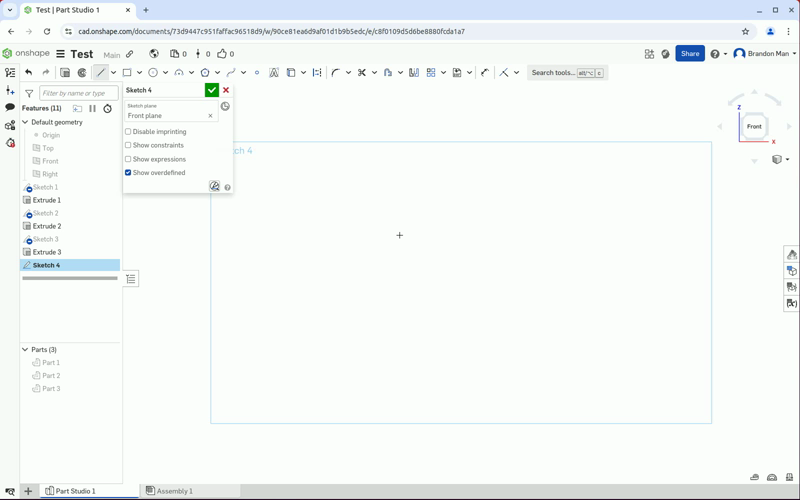
key_down(shift)
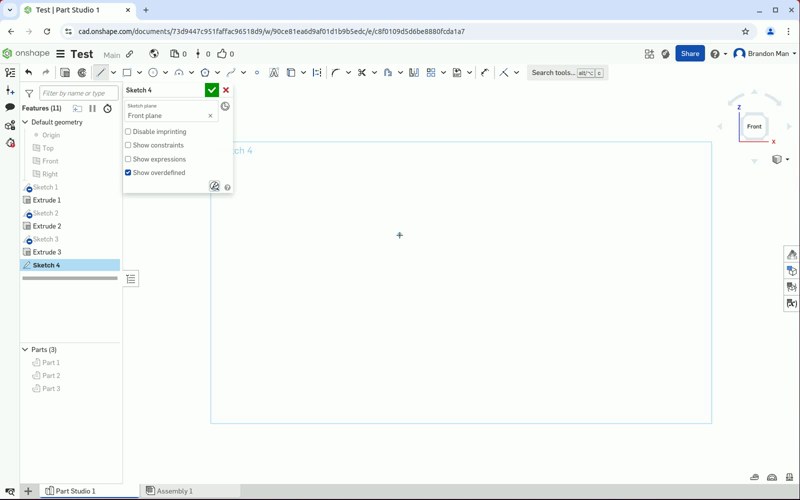
mouse_move(429, 234)
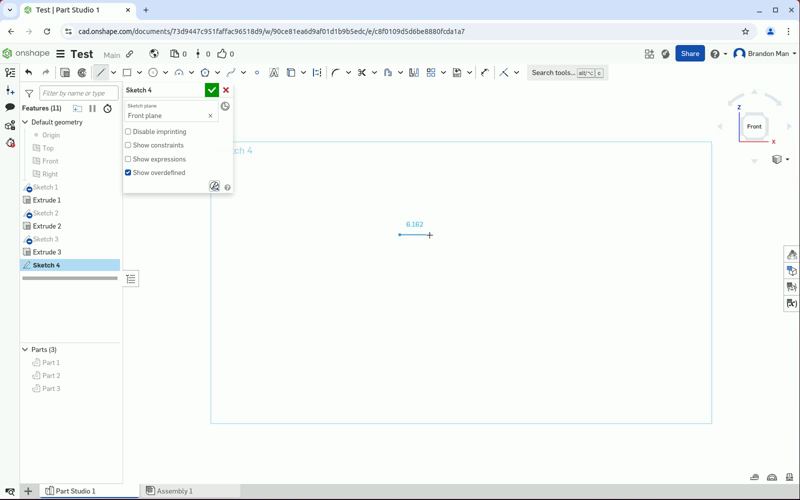
mouse_move(403, 249)
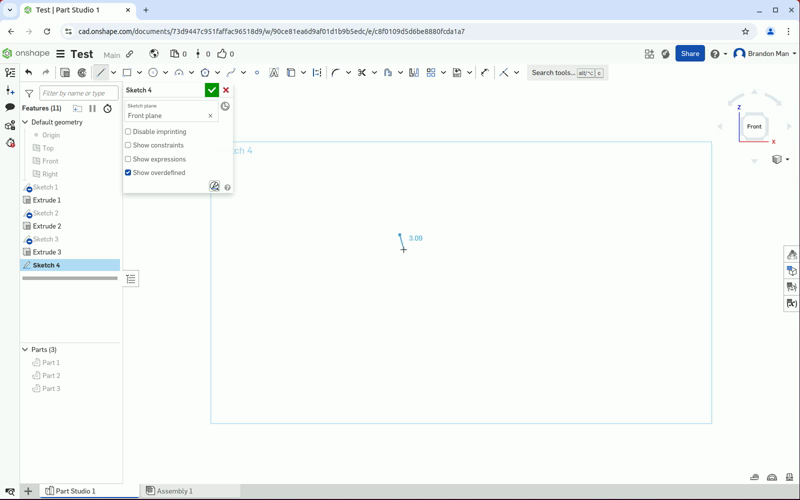
click(403, 249)
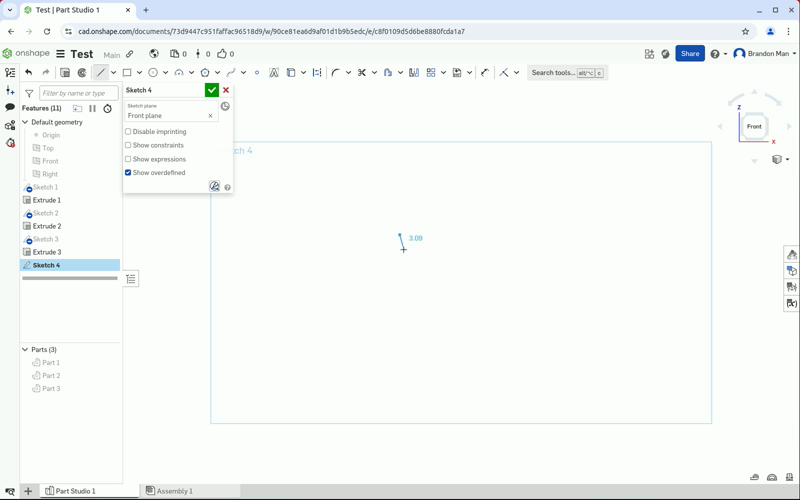
key_up(shift)
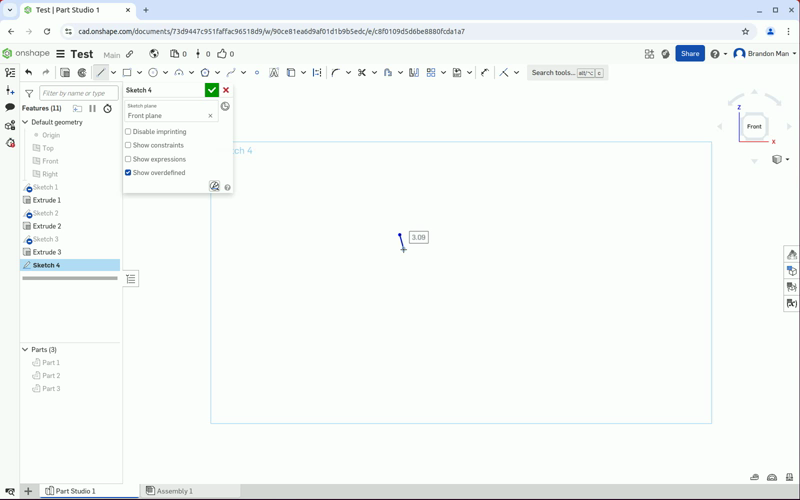
key_down(shift)
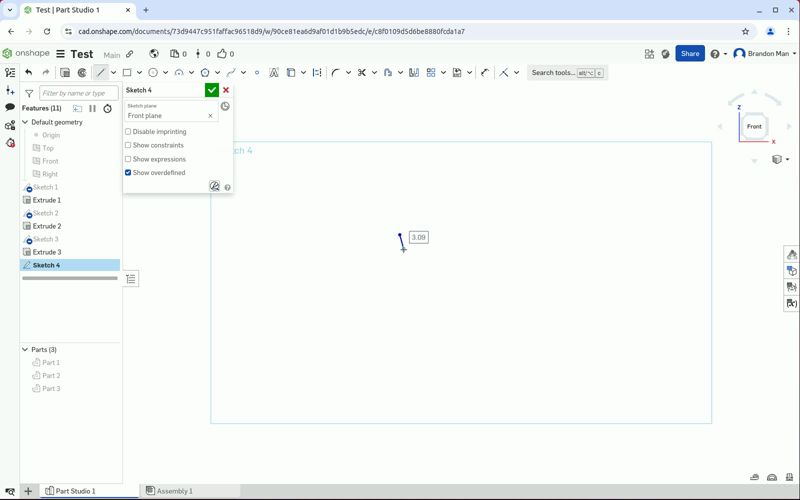
mouse_move(521, 213)
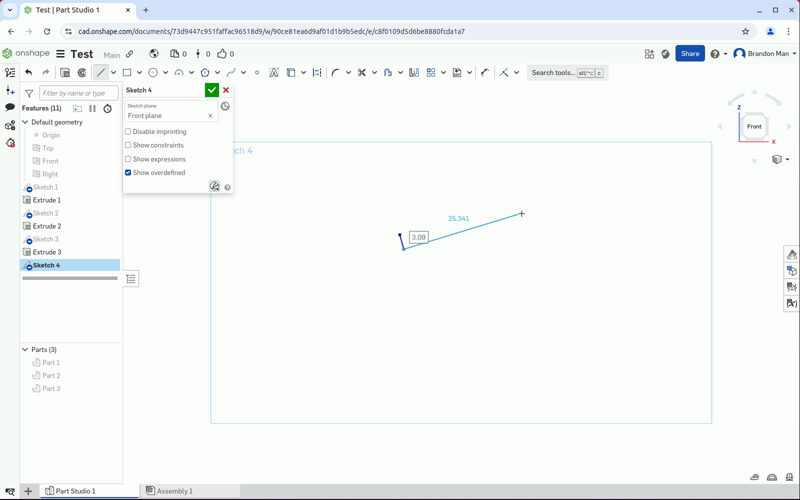
click(521, 213)
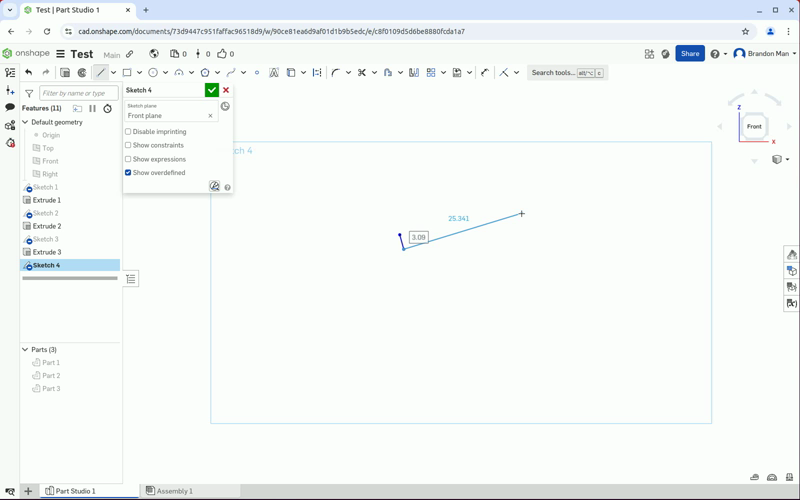
key_up(shift)
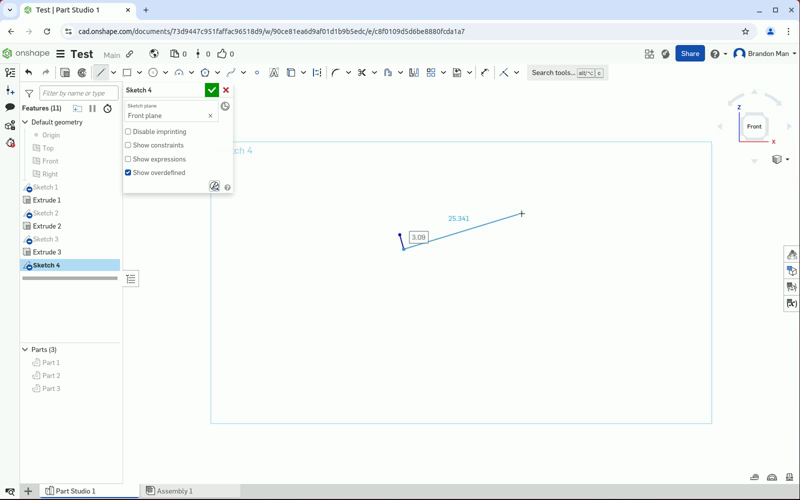
key_down(shift)
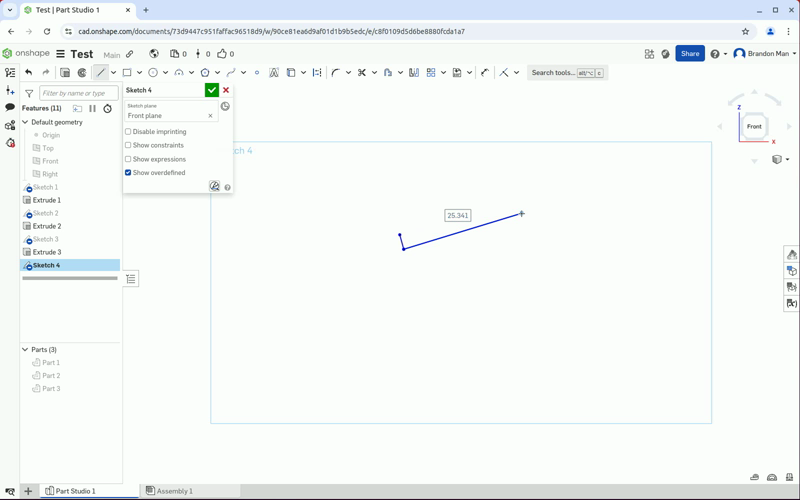
mouse_move(551, 213)
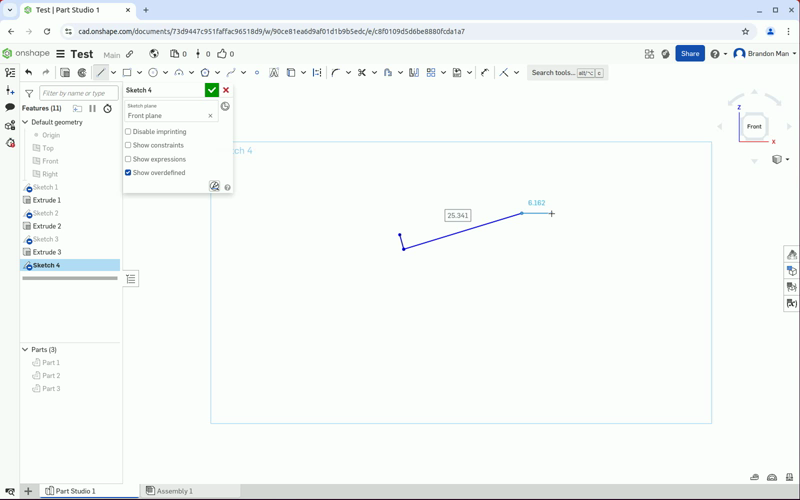
mouse_move(516, 197)
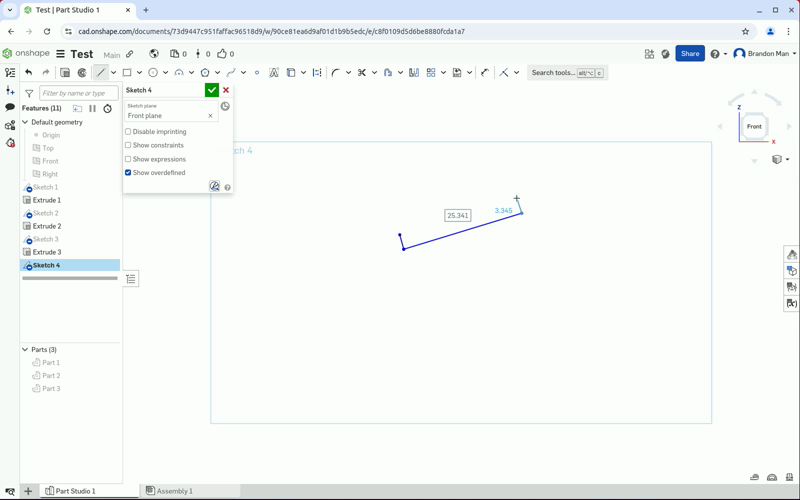
click(516, 197)
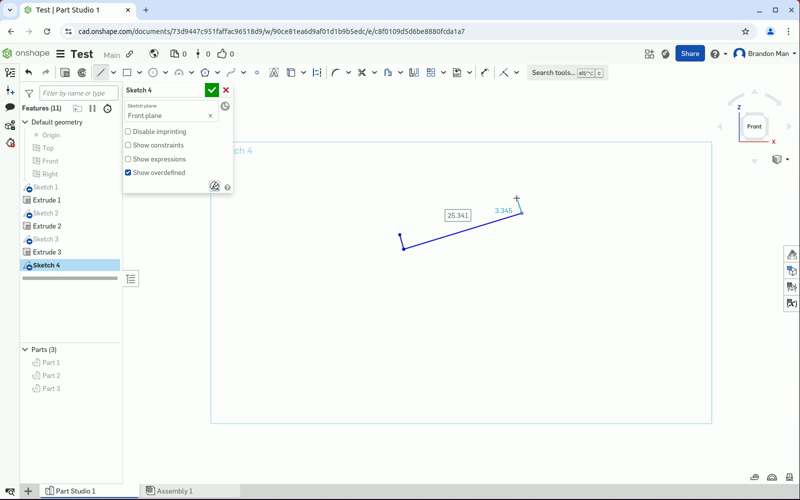
key_up(shift)
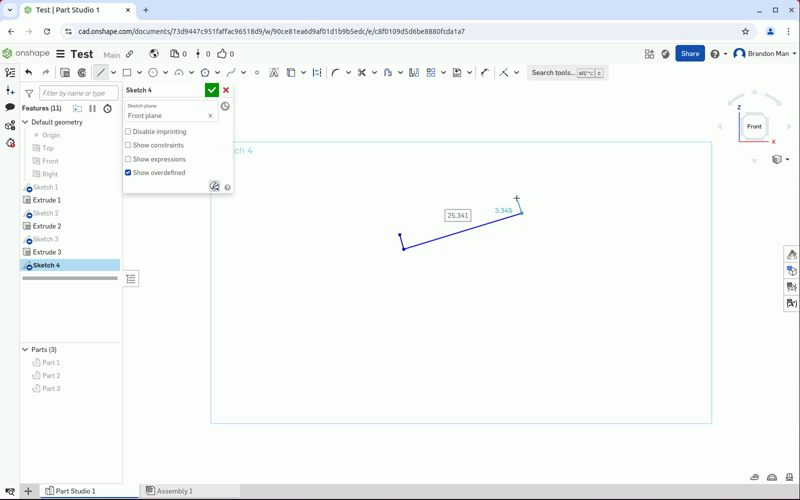
key_down(shift)
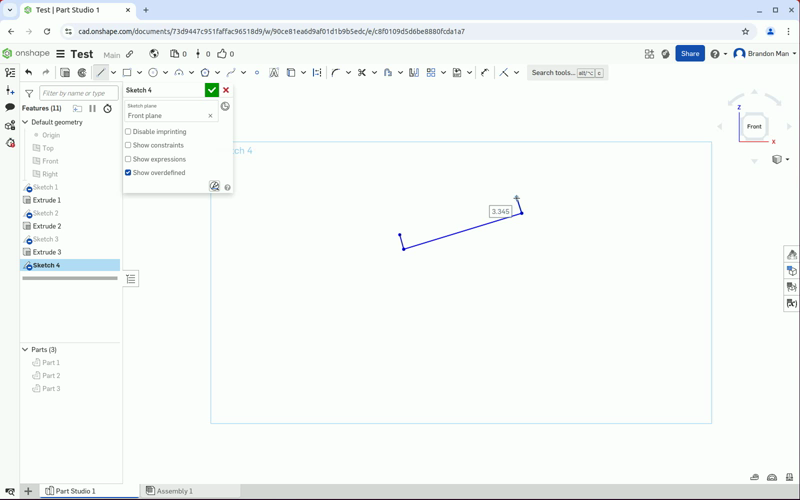
mouse_move(399, 234)
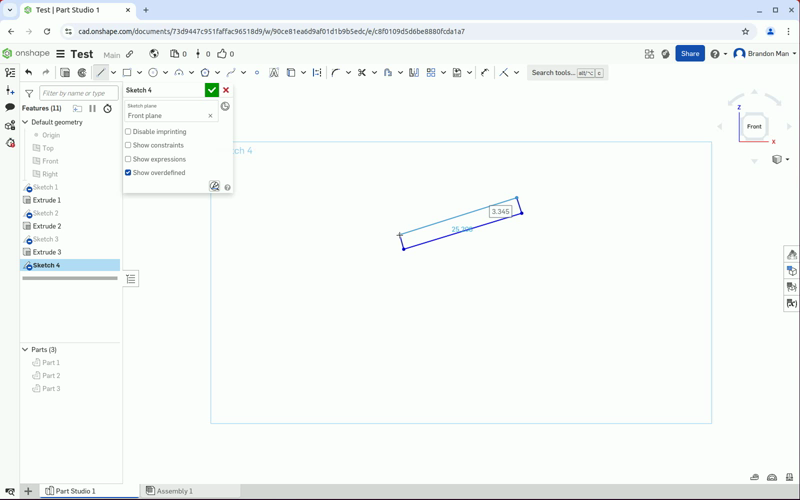
key_up(shift)
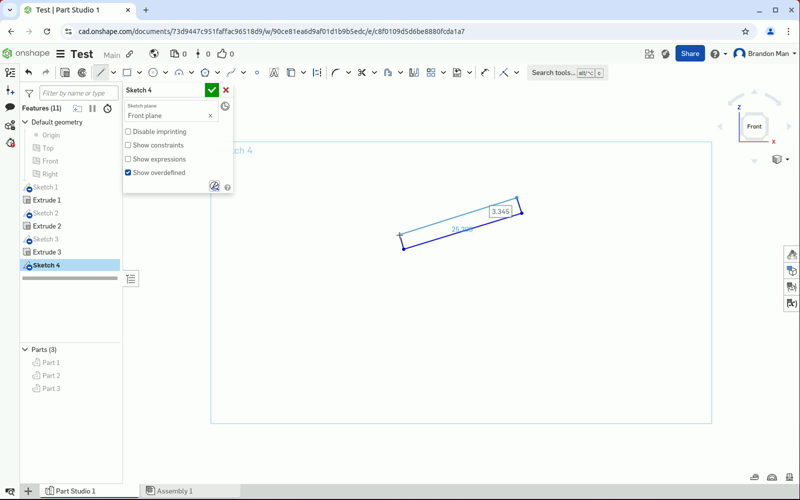
click(399, 234)
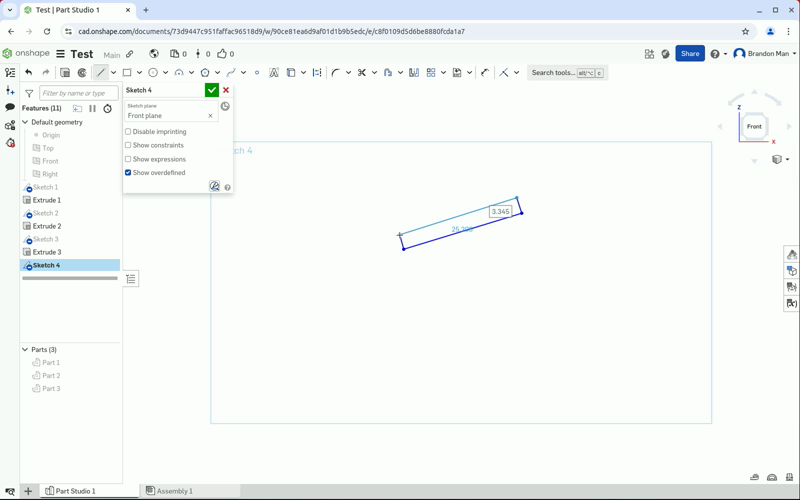
key(esc)
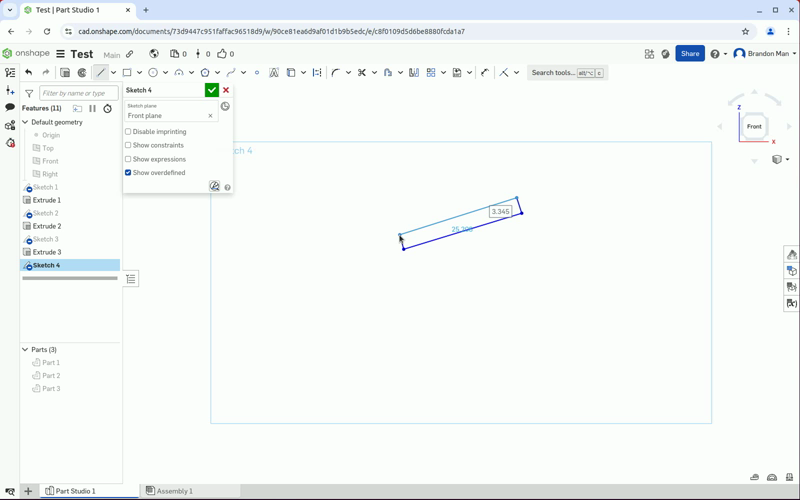
mouse_move(502, 206)
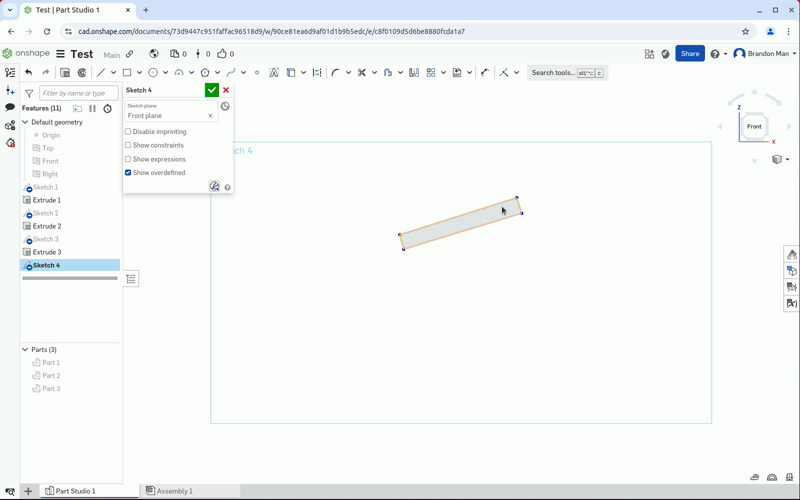
click(502, 206)
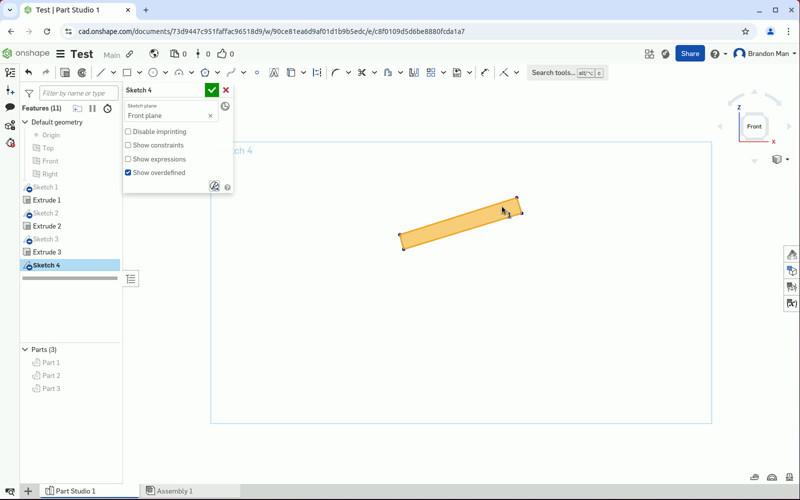
mouse_move(73, 352)
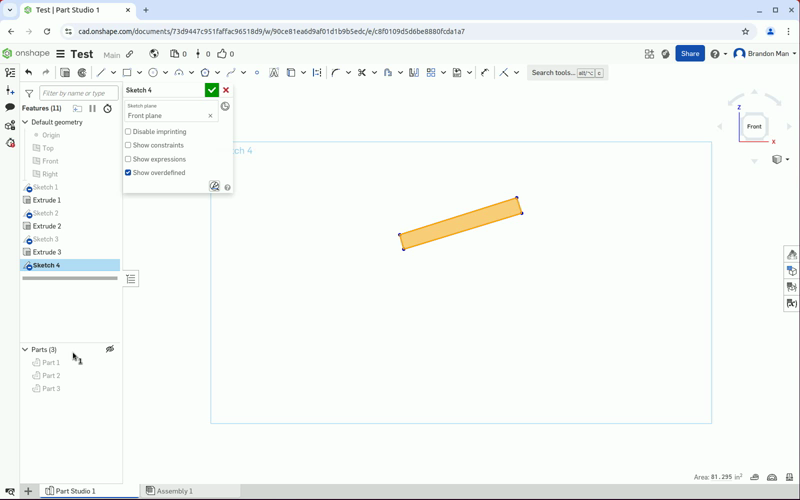
key(shift+y)
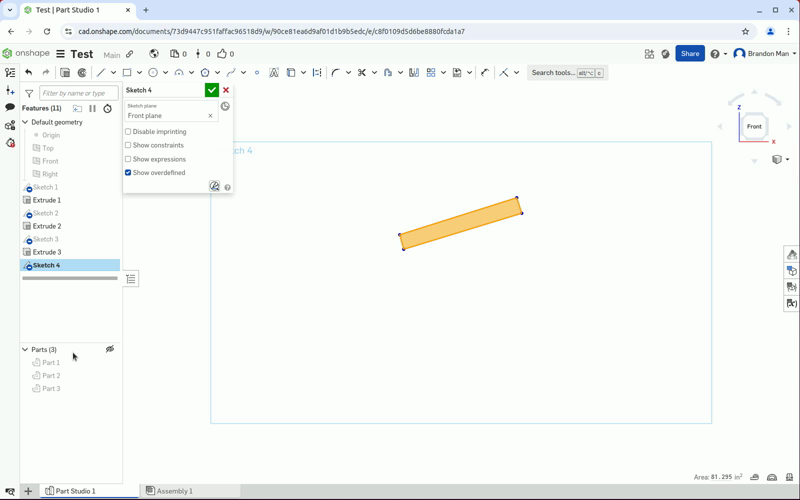
key(shift+e)
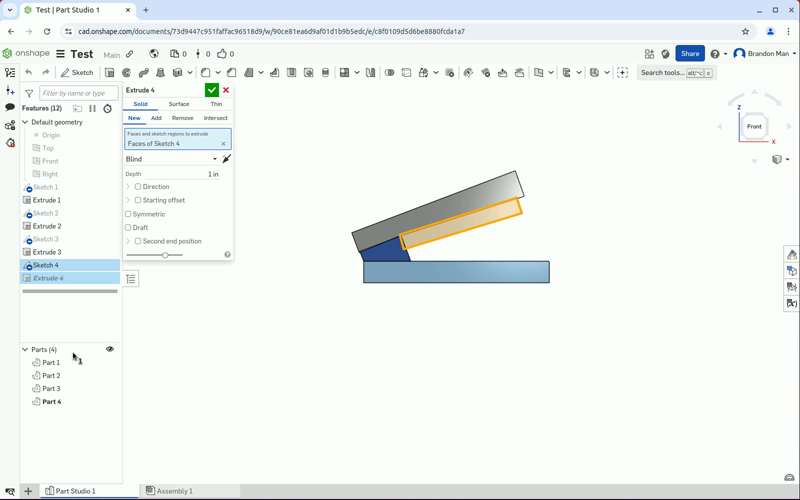
mouse_move(143, 106)
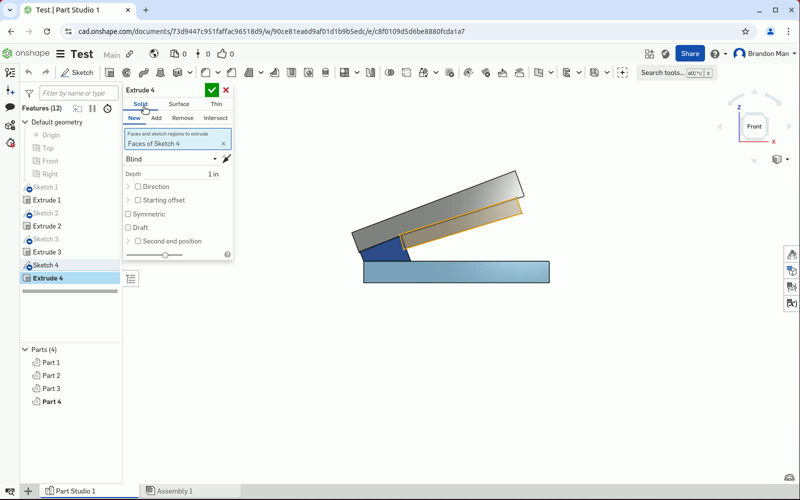
click(143, 106)
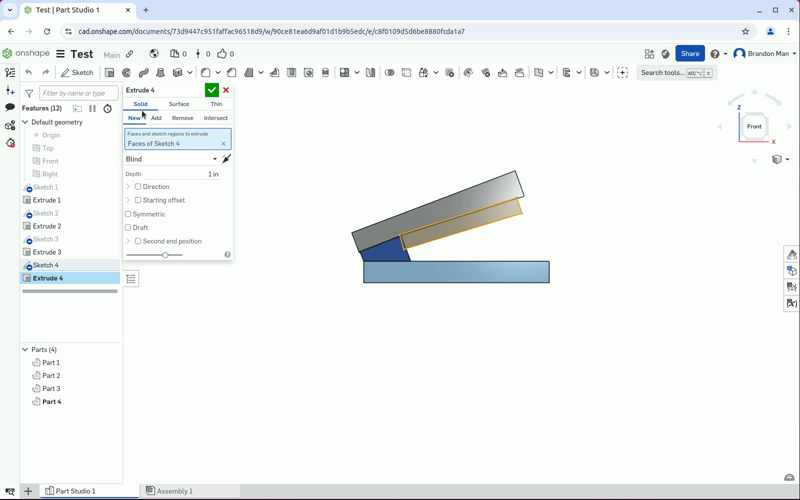
mouse_move(137, 120)
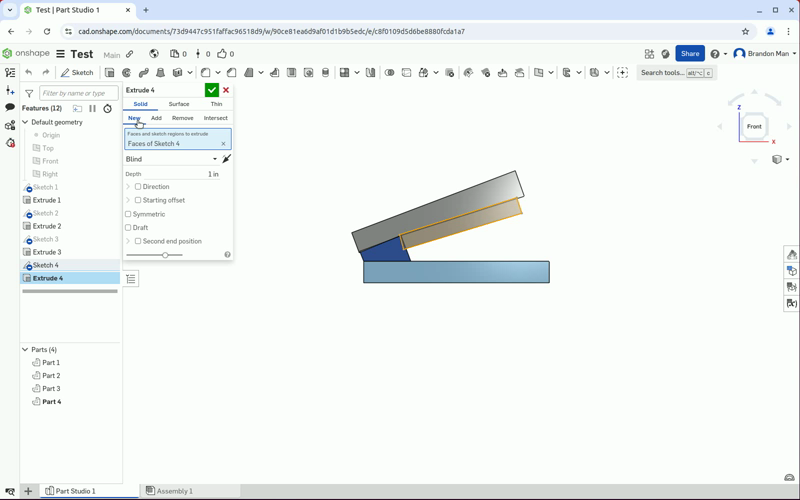
click(137, 120)
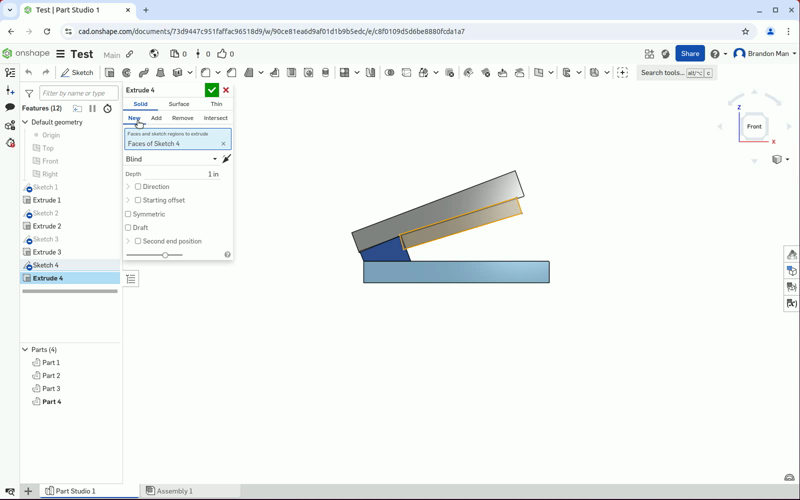
key(tab, 4)
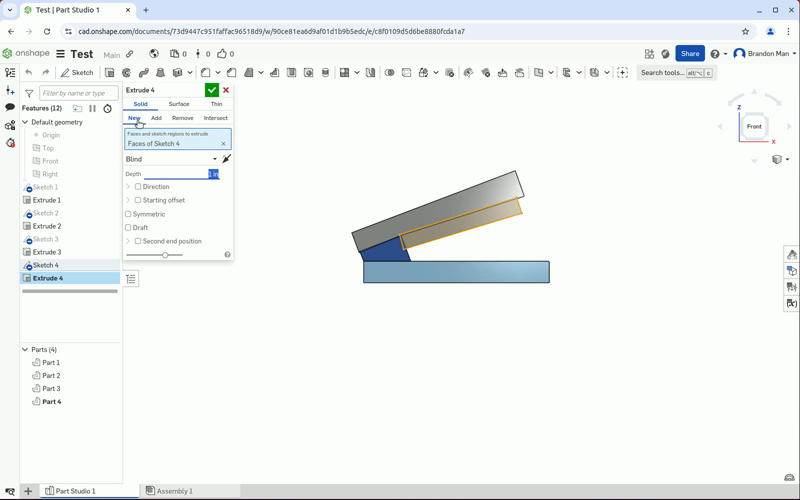
text(7.702)
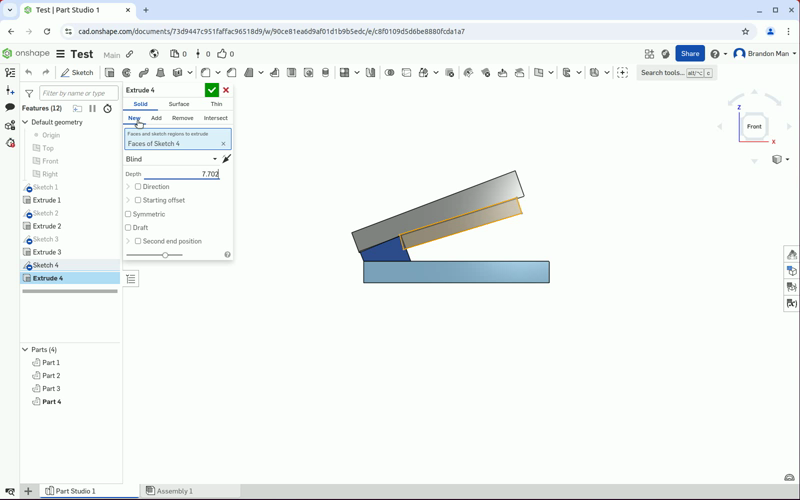
key(tab, 3)
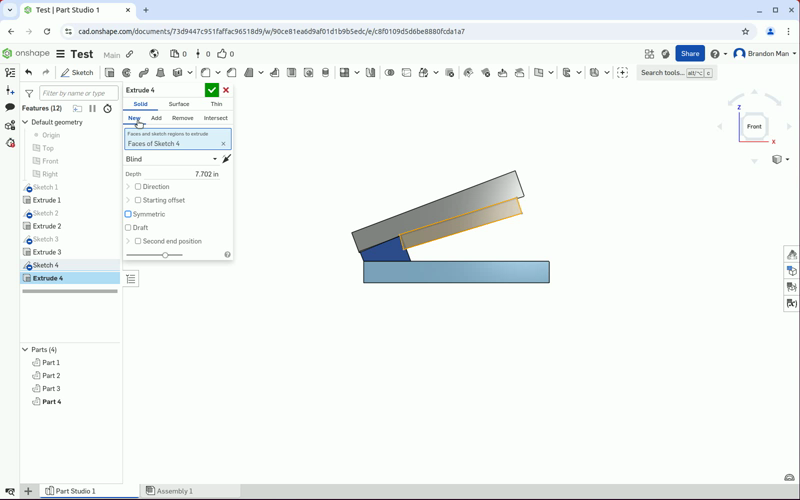
key(space)
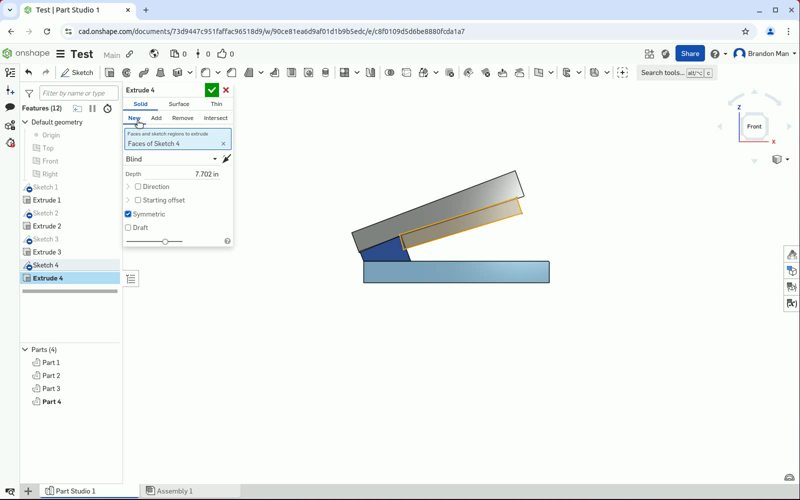
key(enter)
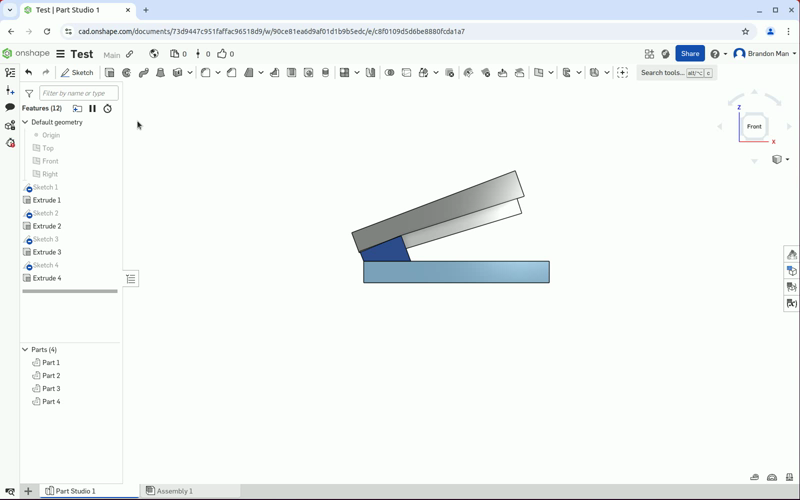
key(shift+h)
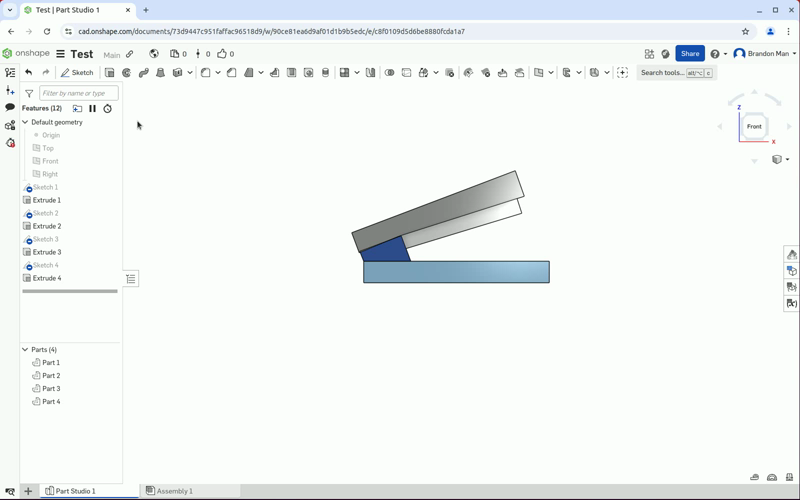
key(shift+h)
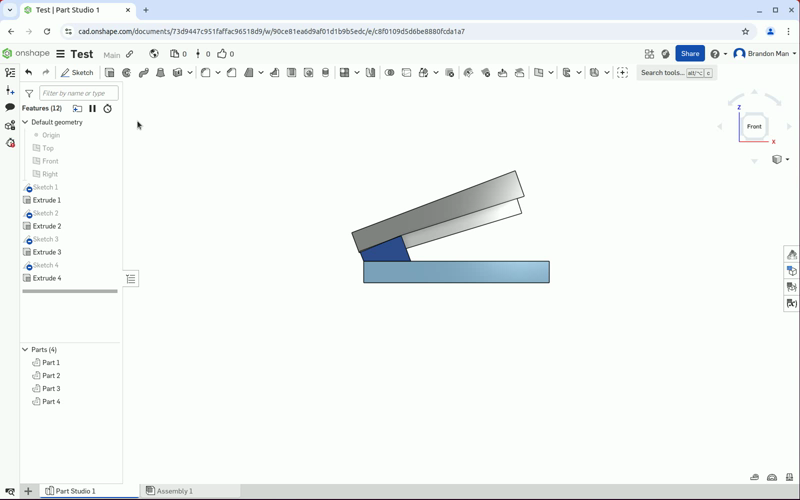
mouse_move(73, 189)
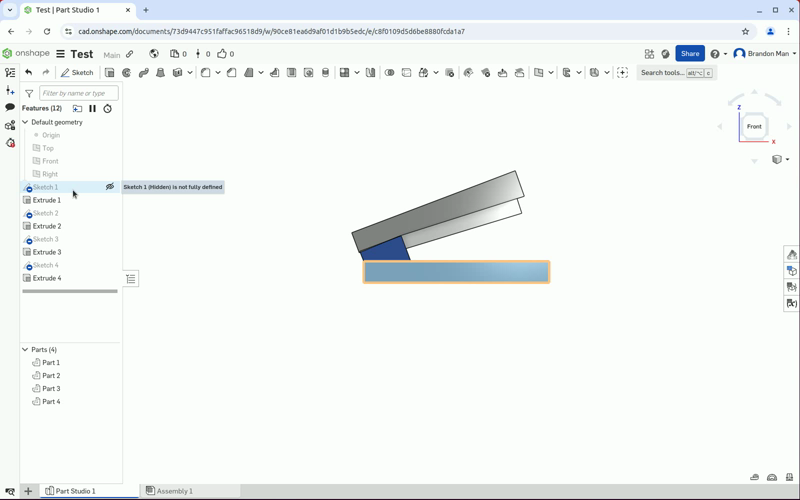
click(73, 189)
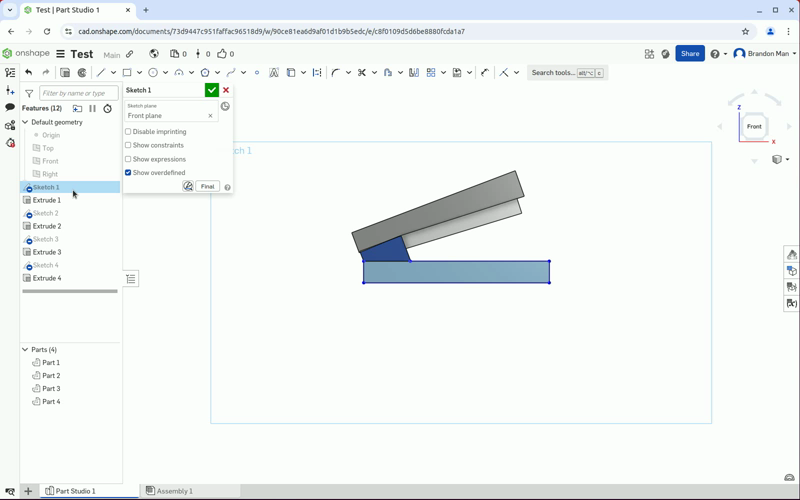
mouse_move(229, 92)
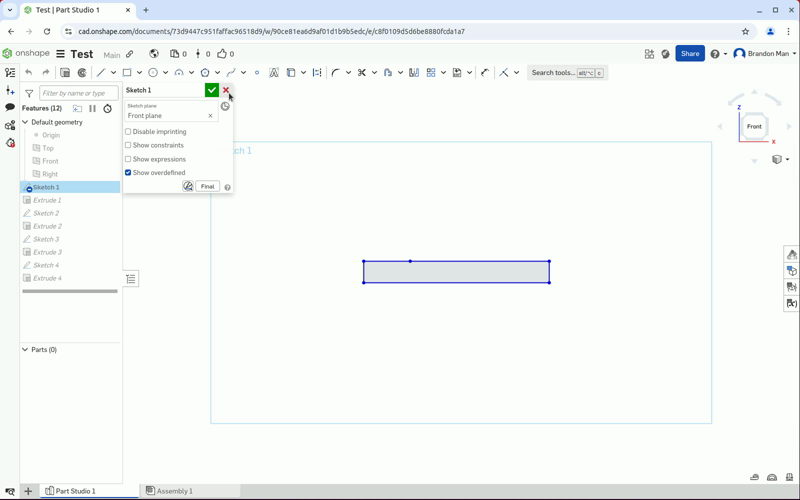
click(229, 92)
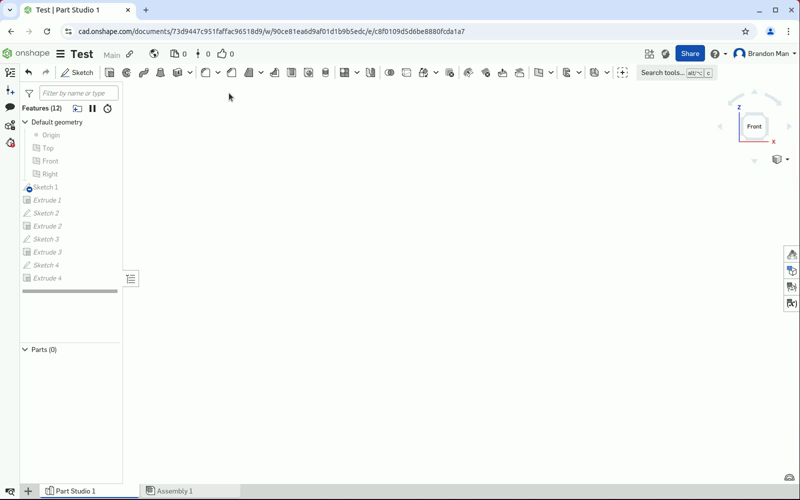
mouse_move(73, 352)
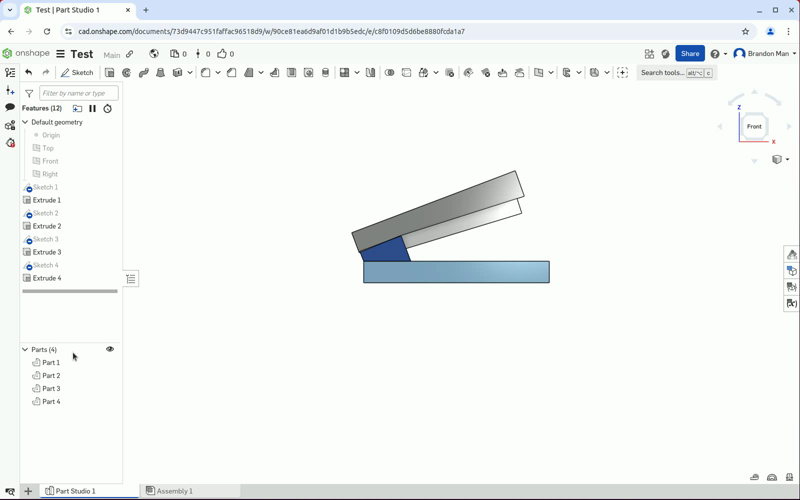
key(y)
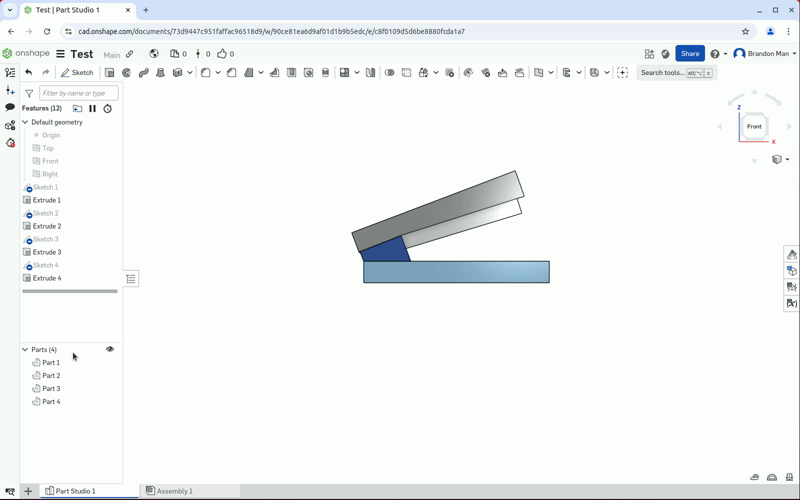
key(shift+p)
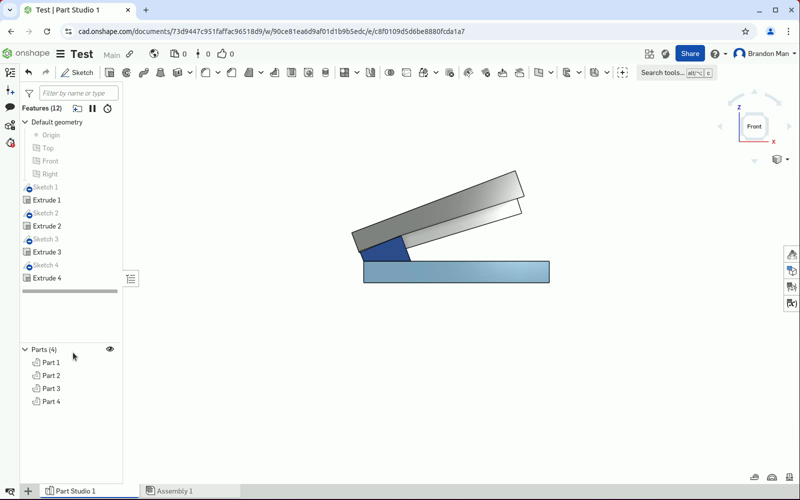
key(space)
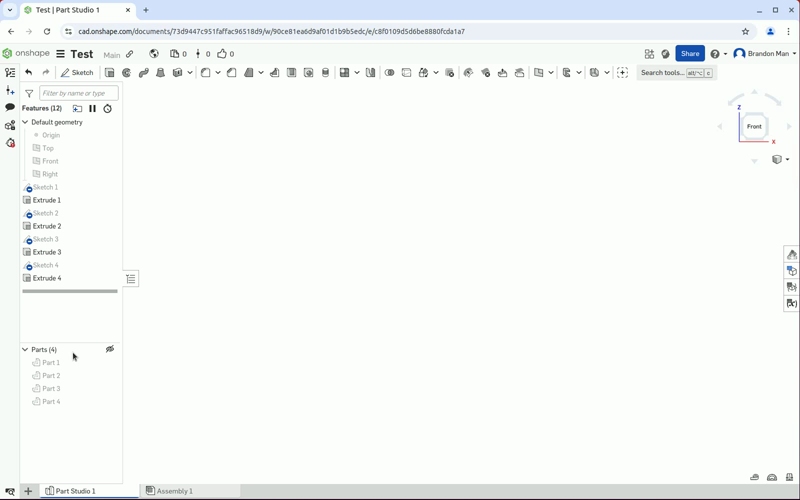
key_down(shift)
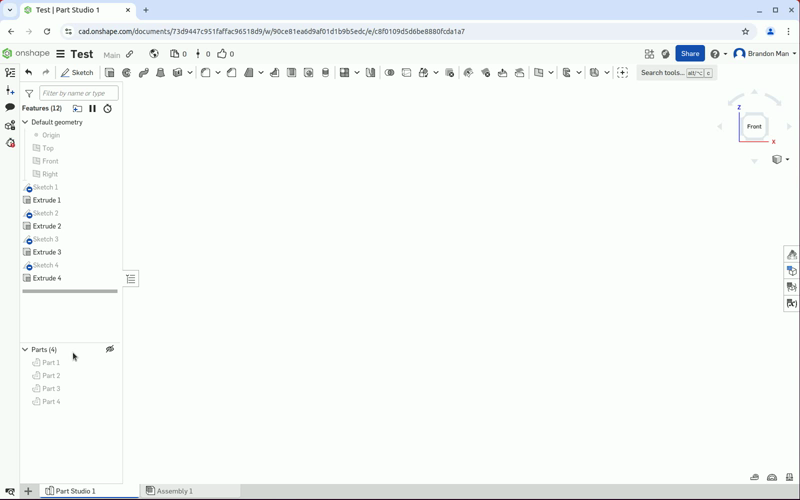
key(down)
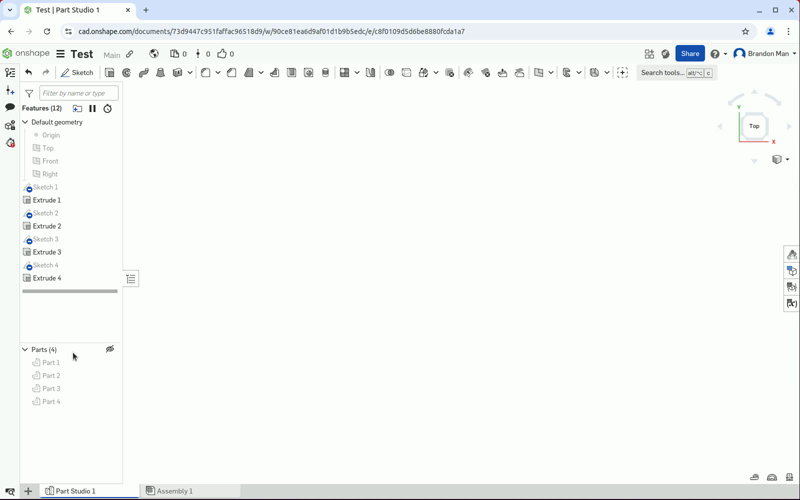
key_up(shift)
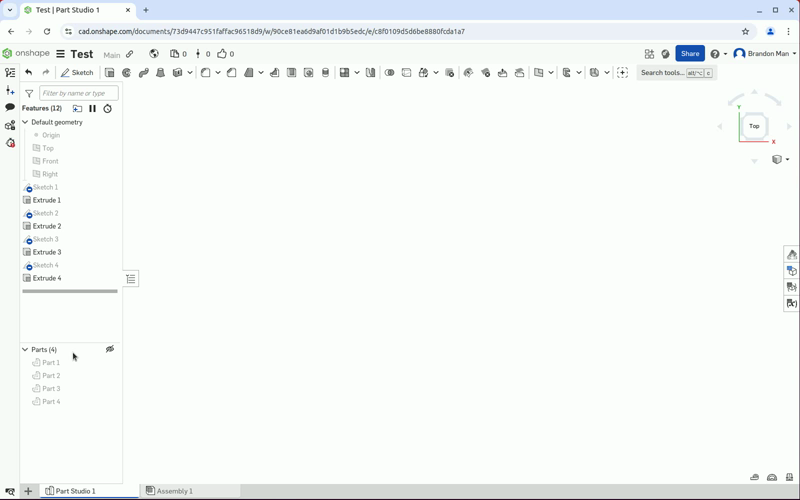
mouse_move(73, 352)
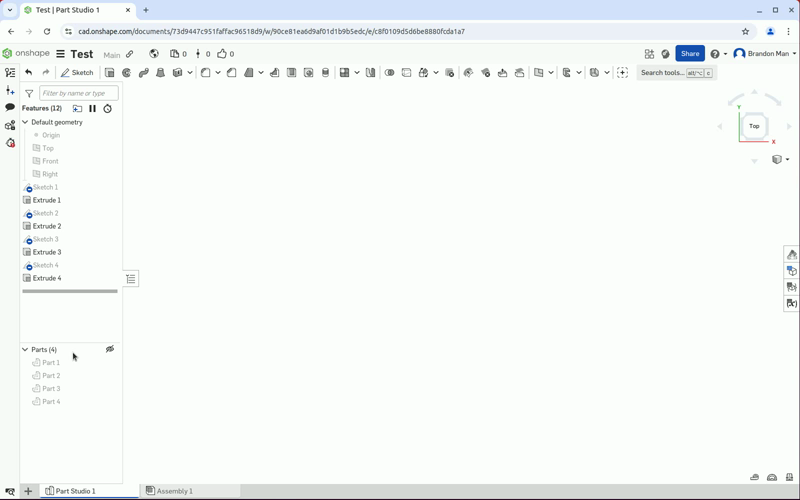
key(shift+y)
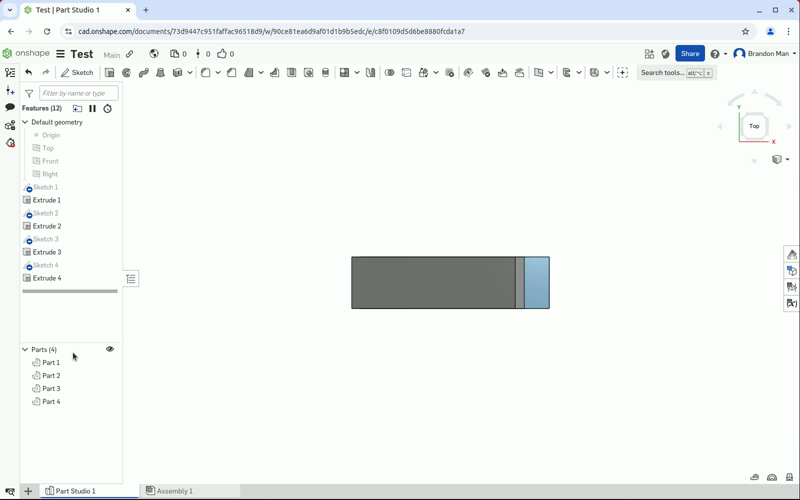
mouse_move(541, 75)
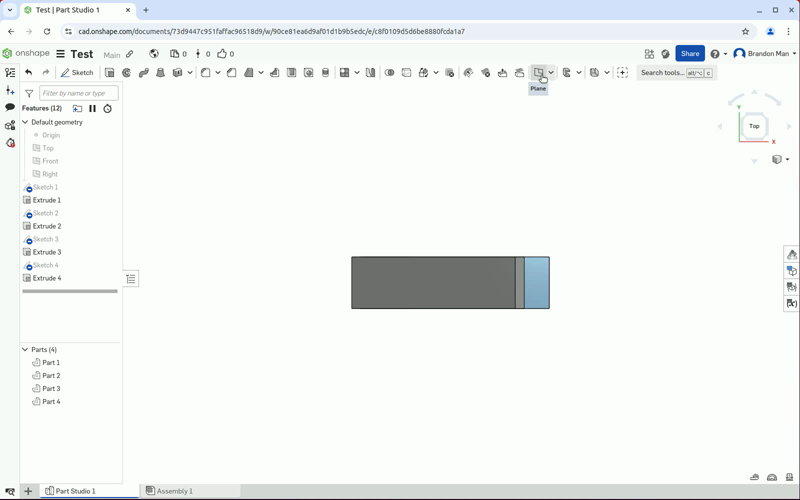
click(541, 75)
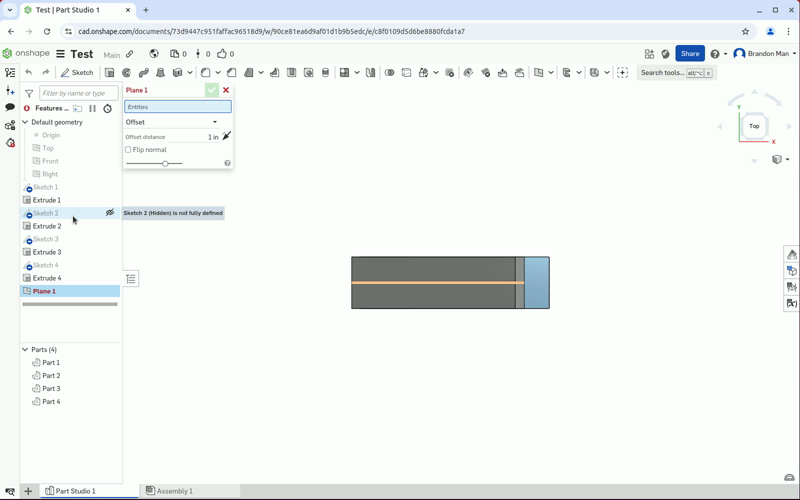
scroll(3)
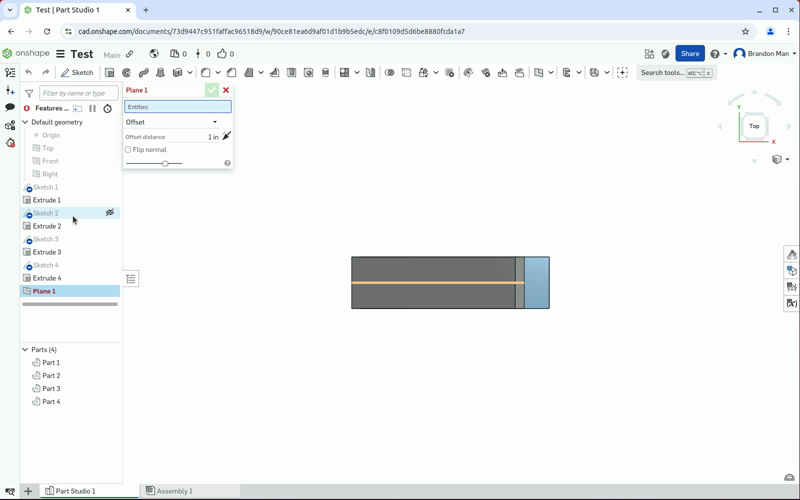
mouse_move(73, 150)
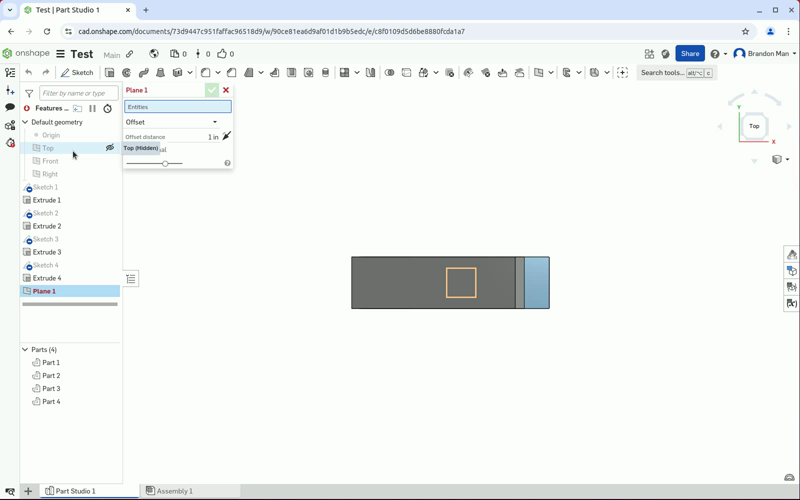
click(73, 150)
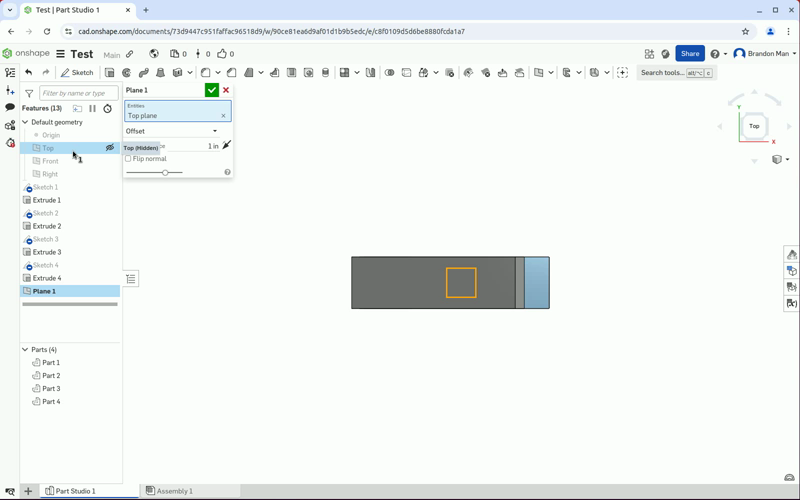
key(tab, 2)
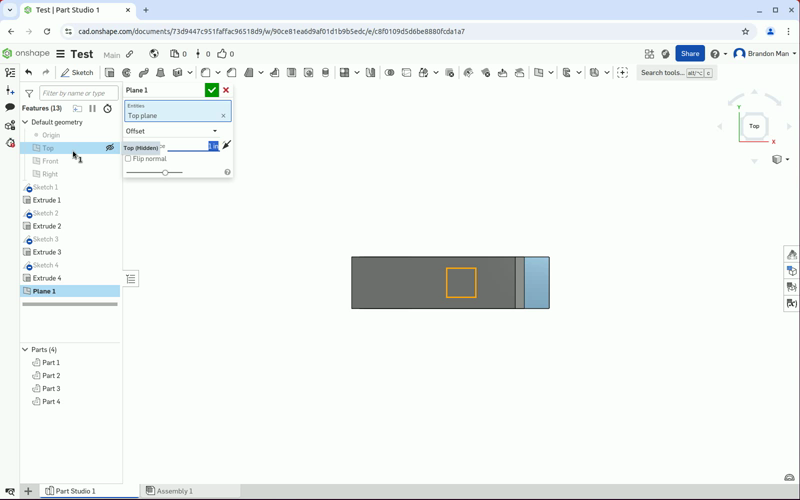
text(4.56)
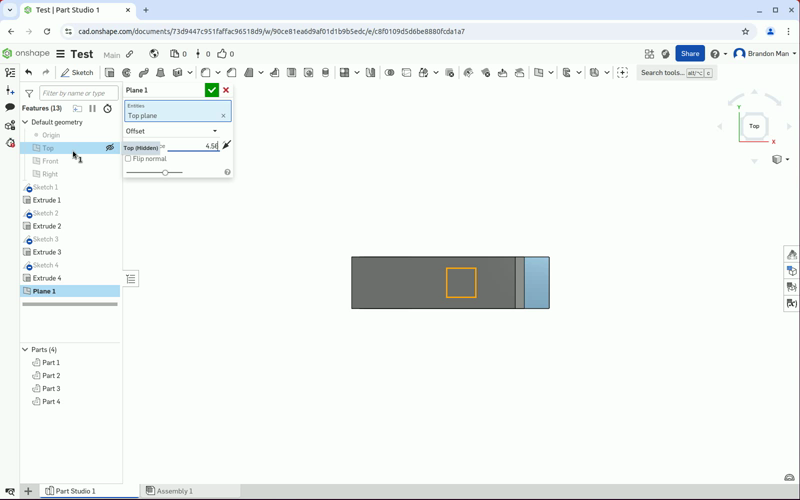
key(enter, 2)
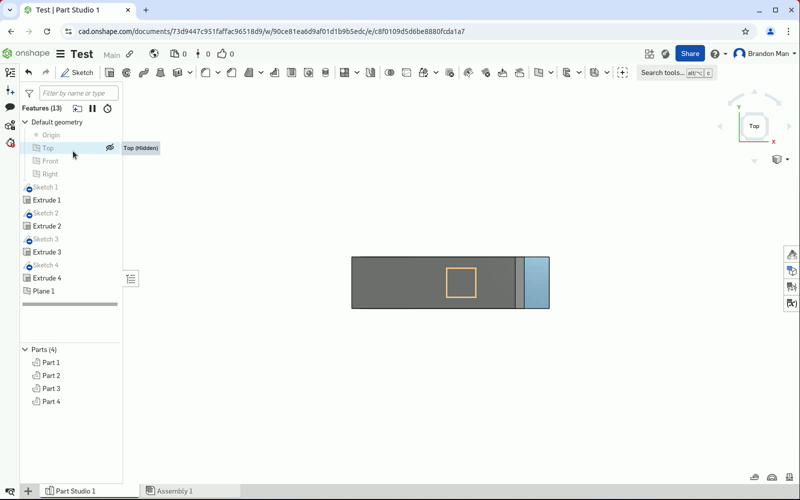
key(shift+s)
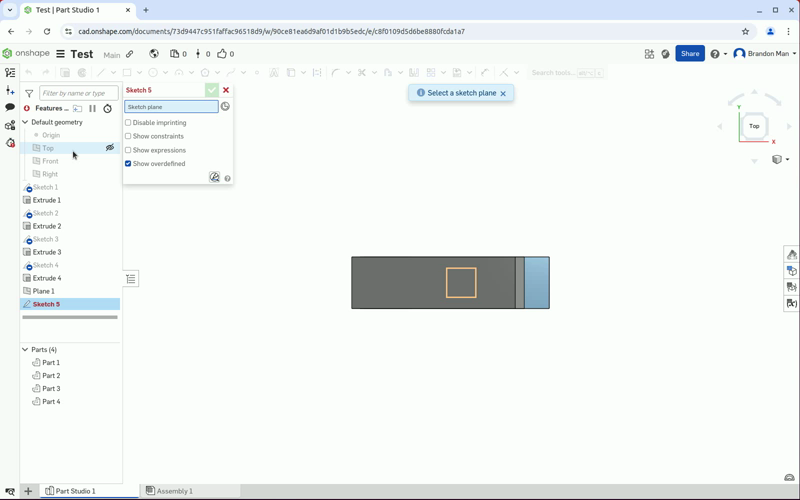
mouse_move(73, 293)
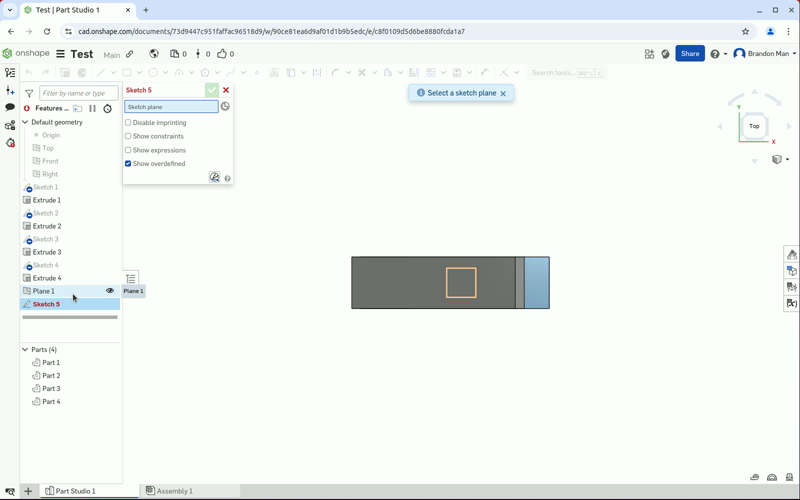
click(73, 293)
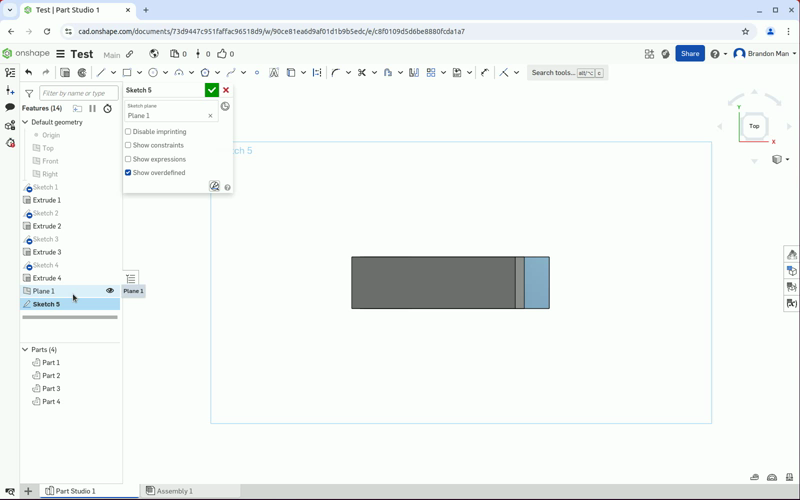
mouse_move(73, 352)
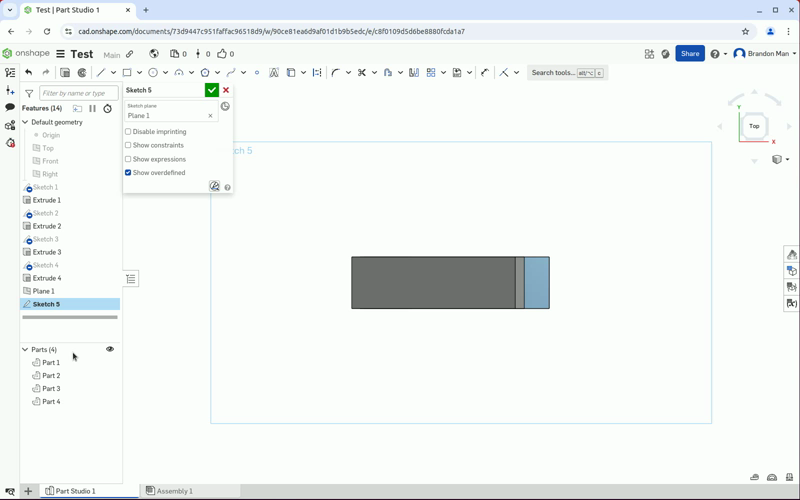
key(y)
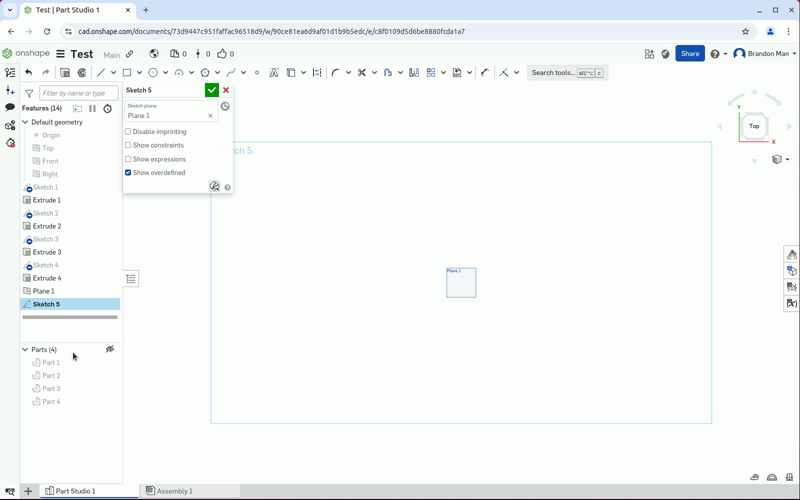
key(l)
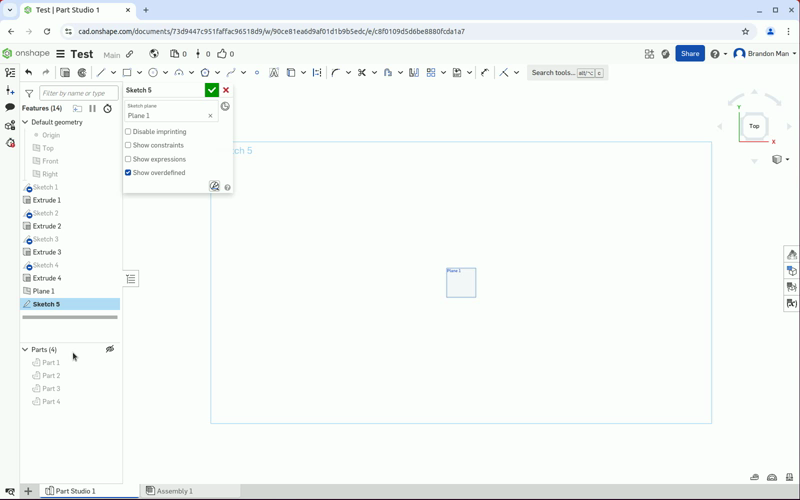
key_down(shift)
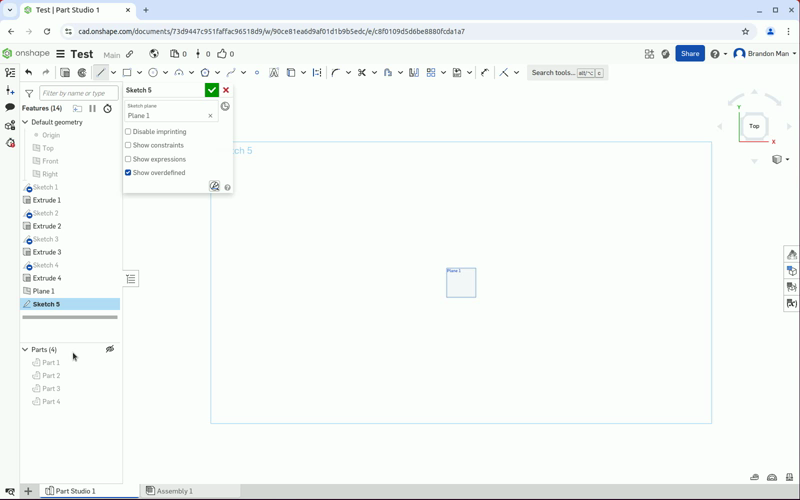
mouse_move(511, 300)
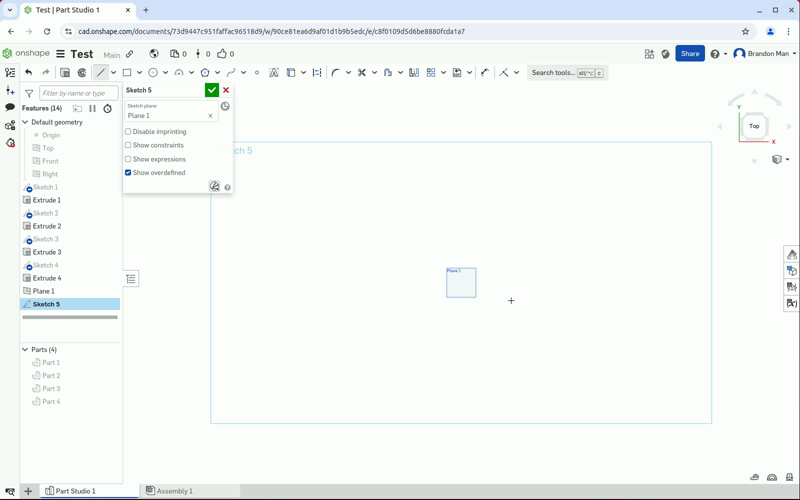
click(511, 300)
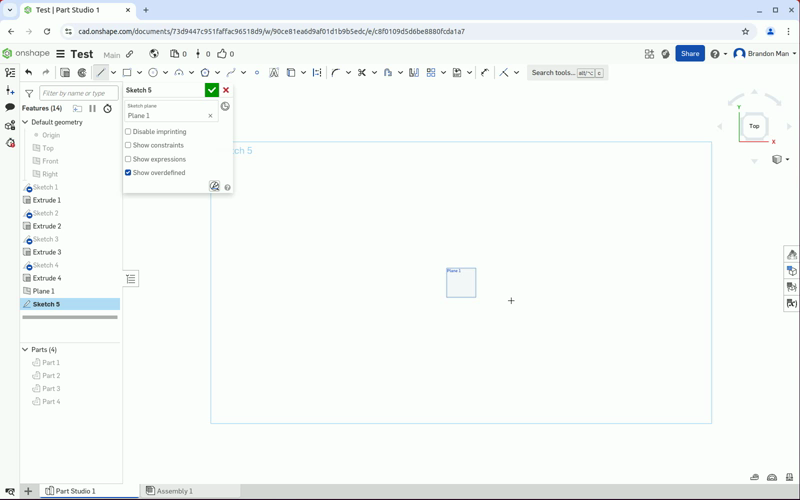
key_up(shift)
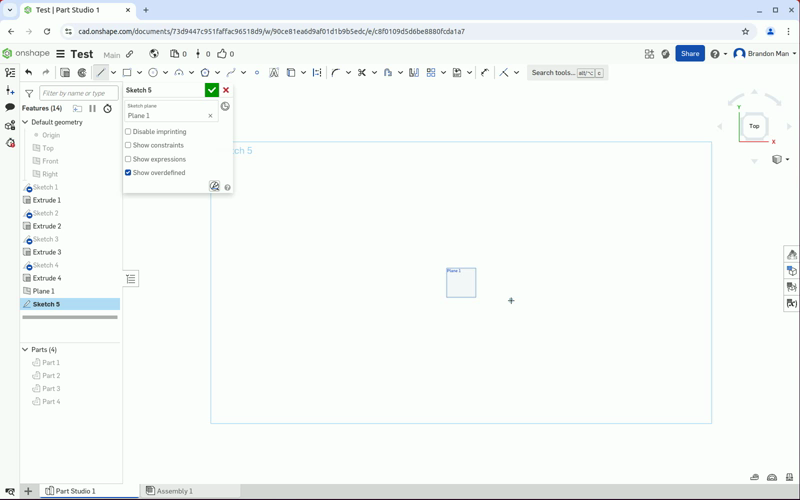
key_down(shift)
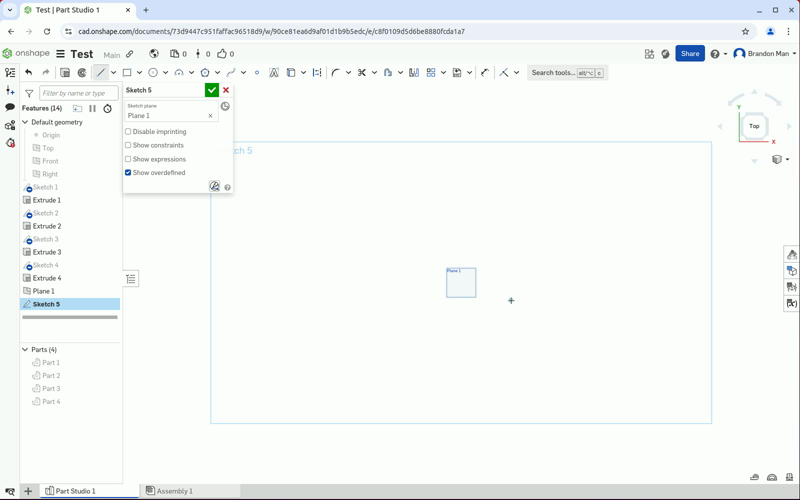
mouse_move(541, 300)
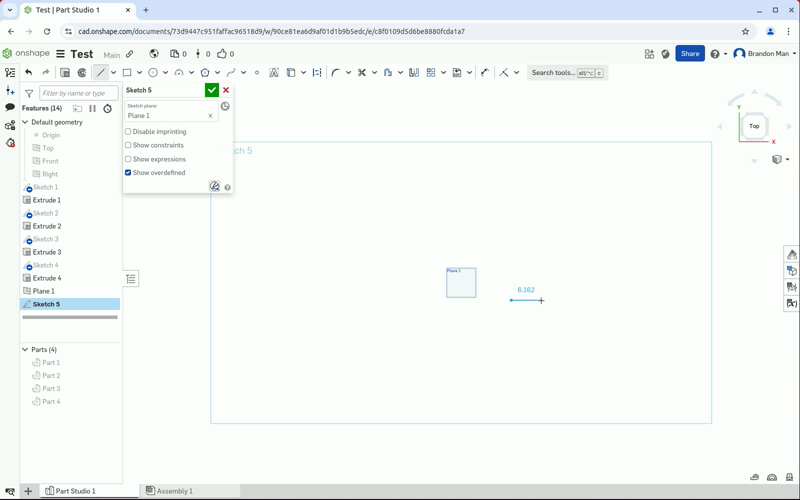
mouse_move(540, 300)
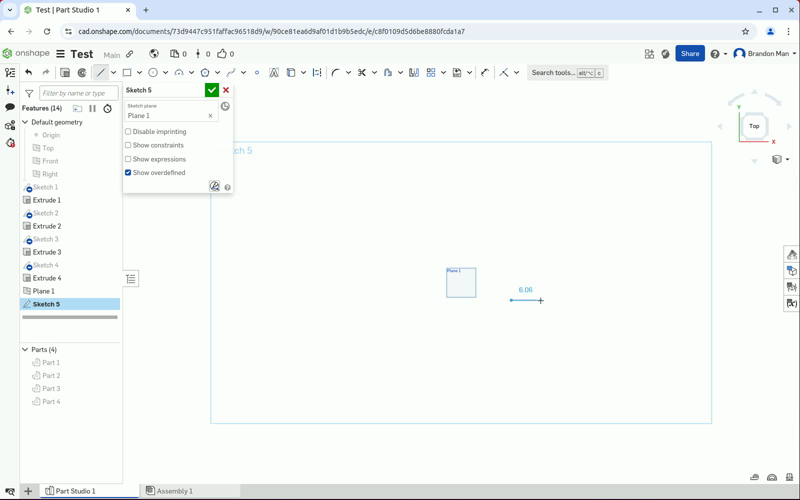
click(540, 300)
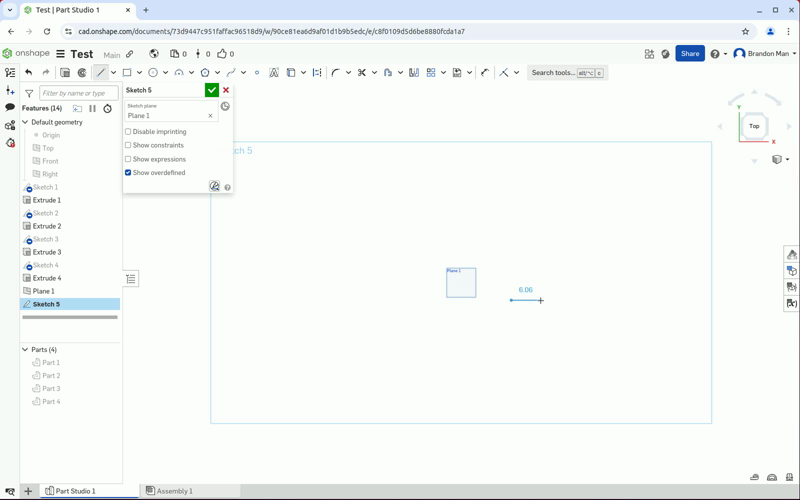
key_up(shift)
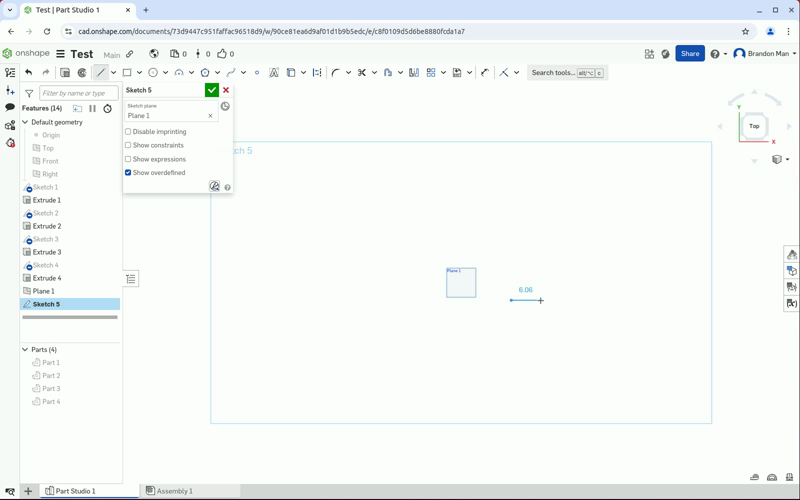
key_down(shift)
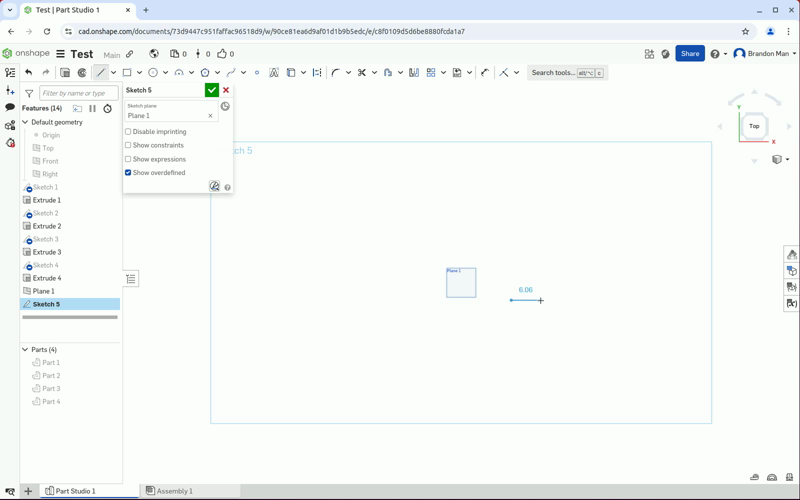
mouse_move(570, 300)
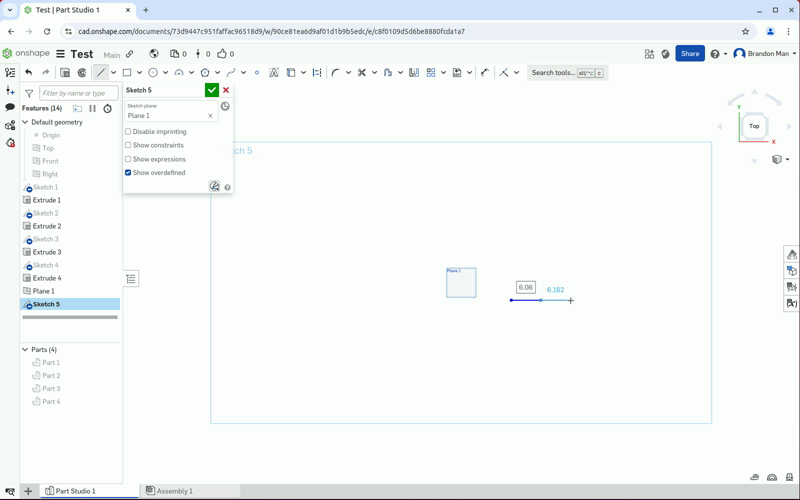
mouse_move(540, 265)
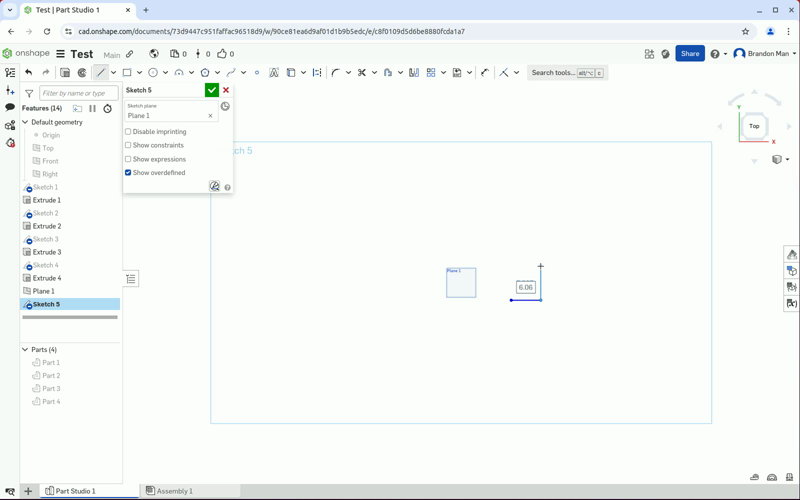
click(540, 265)
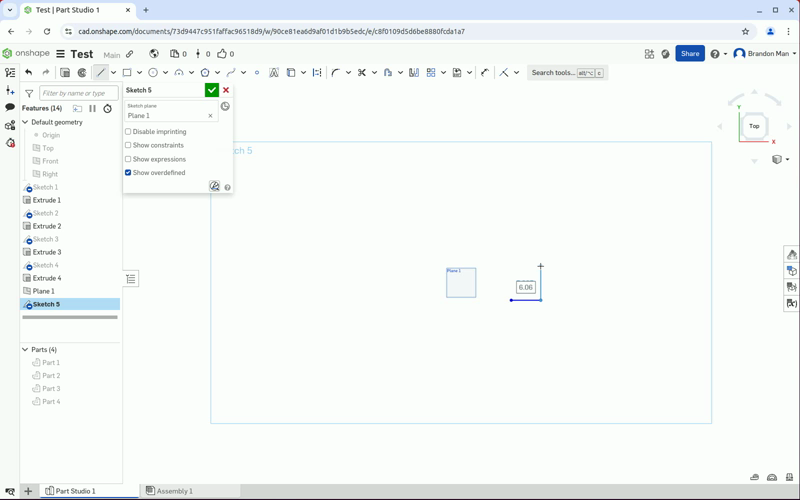
key_up(shift)
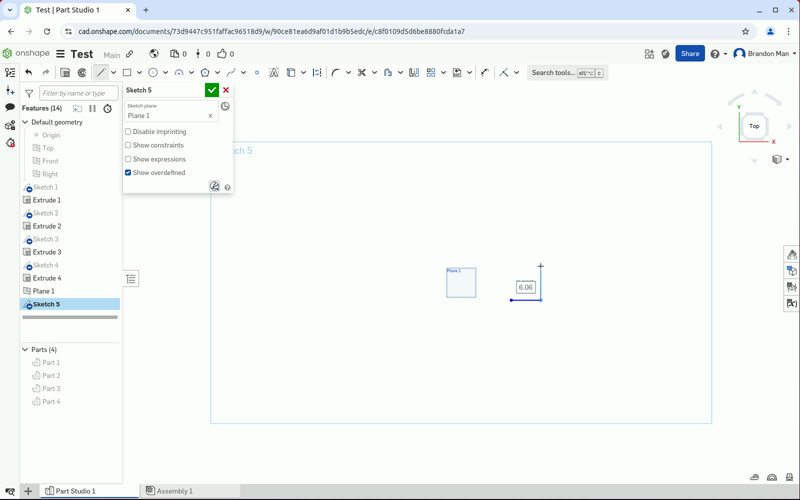
key_down(shift)
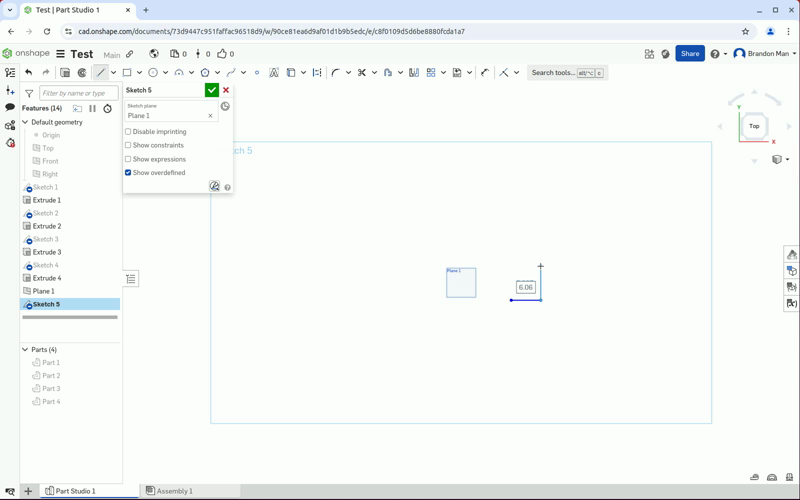
mouse_move(570, 265)
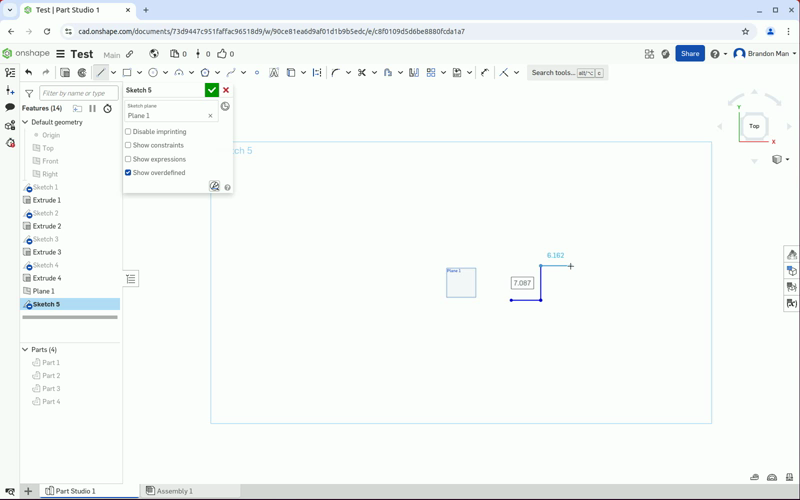
mouse_move(511, 265)
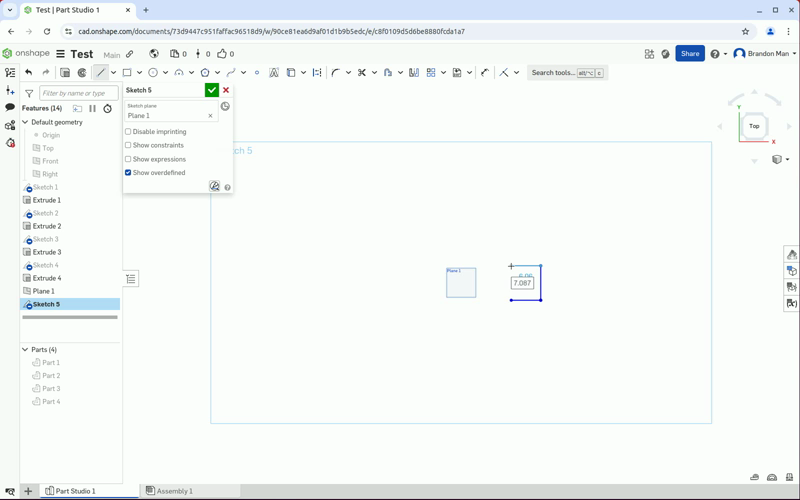
click(511, 265)
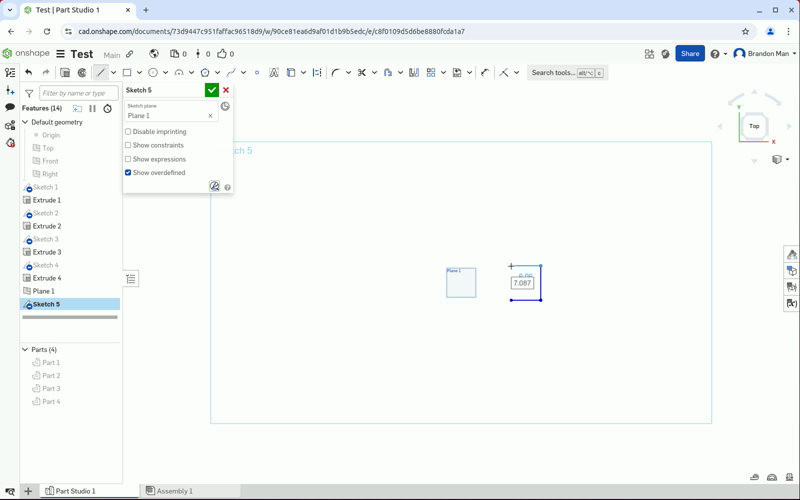
key_up(shift)
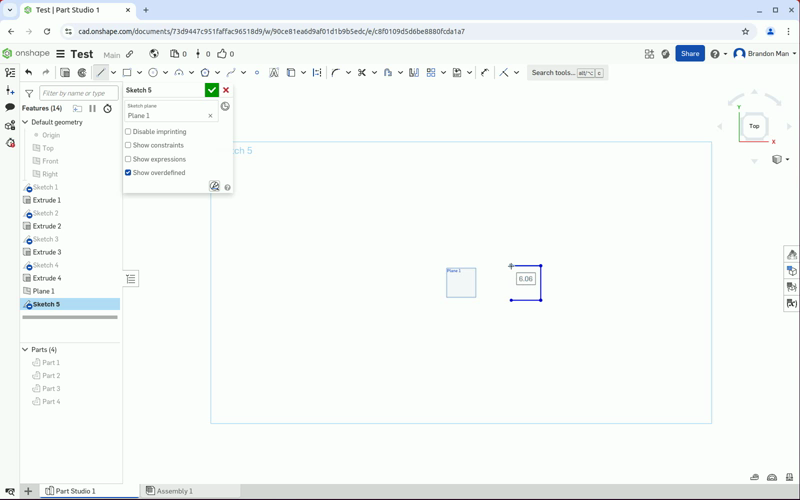
mouse_move(541, 265)
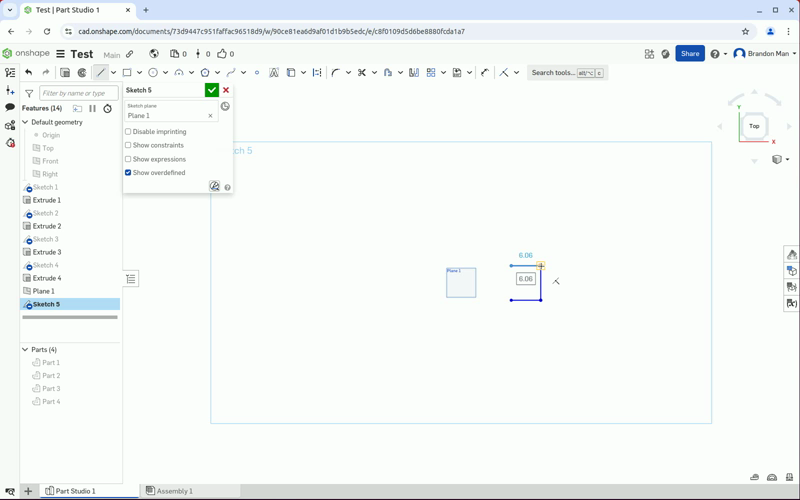
key_down(shift)
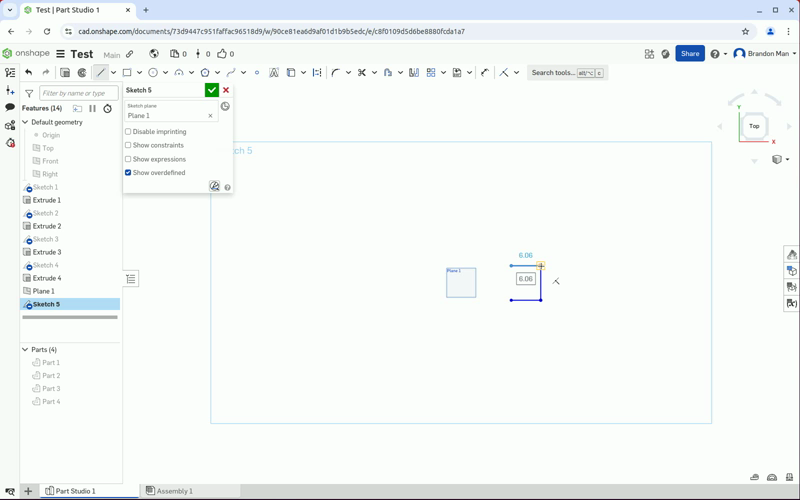
mouse_move(511, 300)
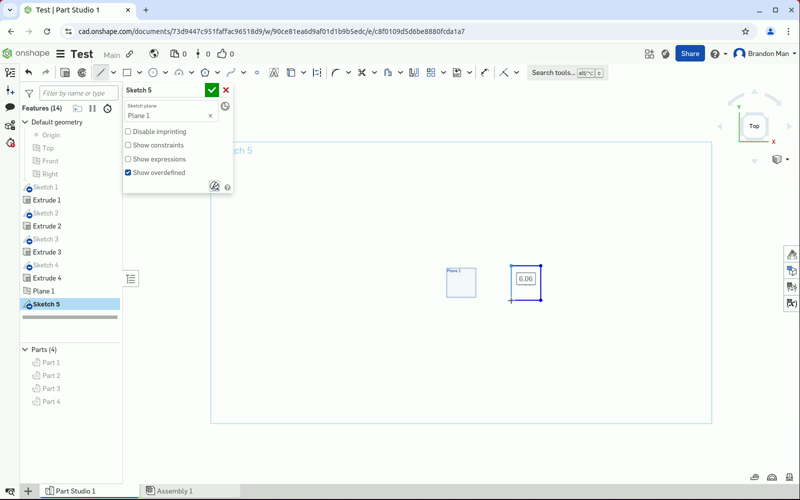
key_up(shift)
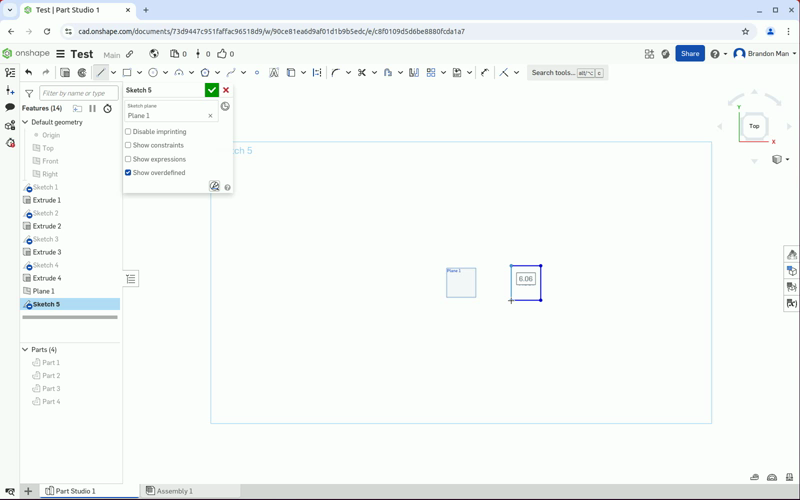
click(511, 300)
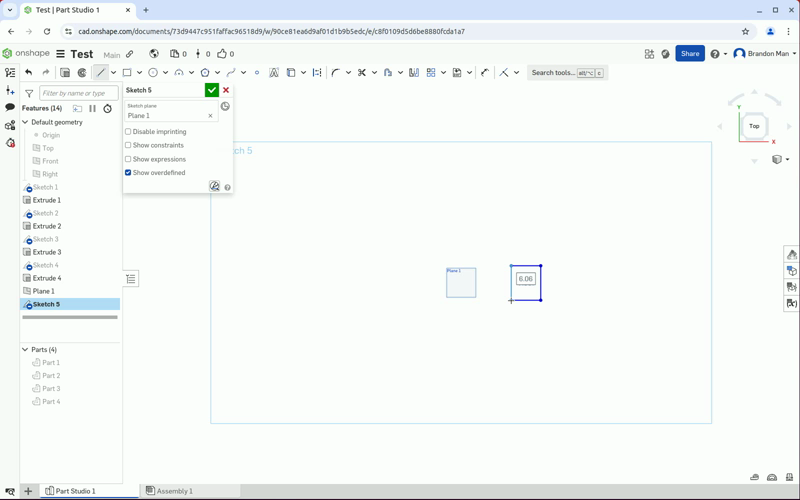
key(esc)
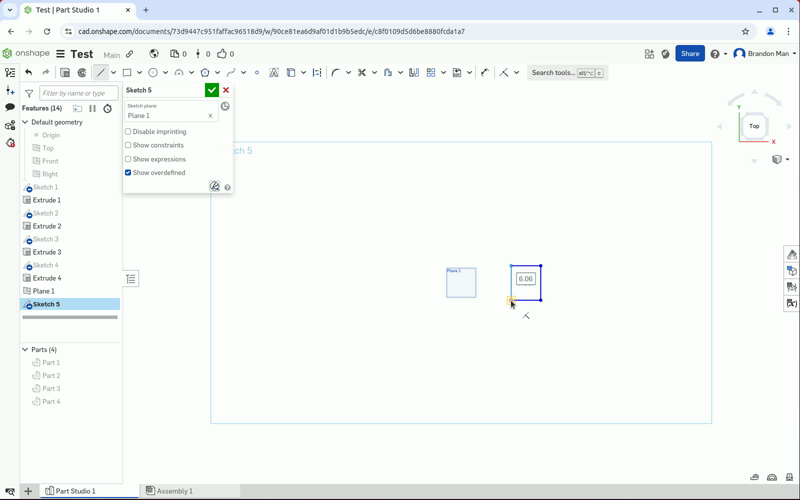
mouse_move(514, 266)
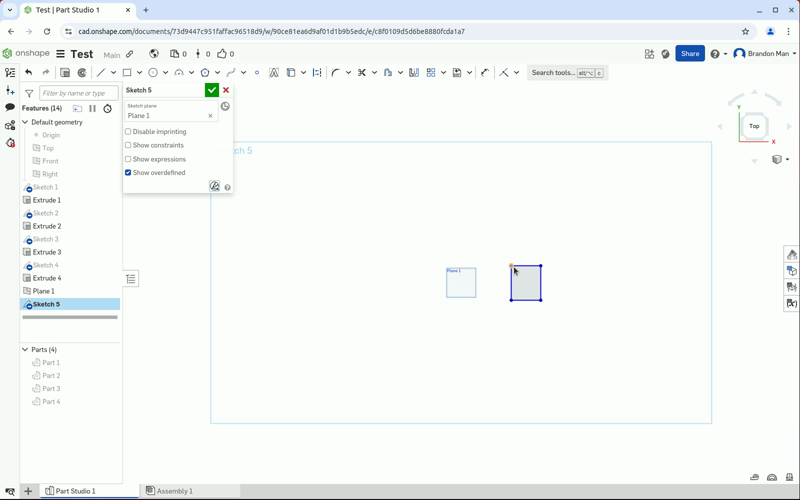
scroll(6)
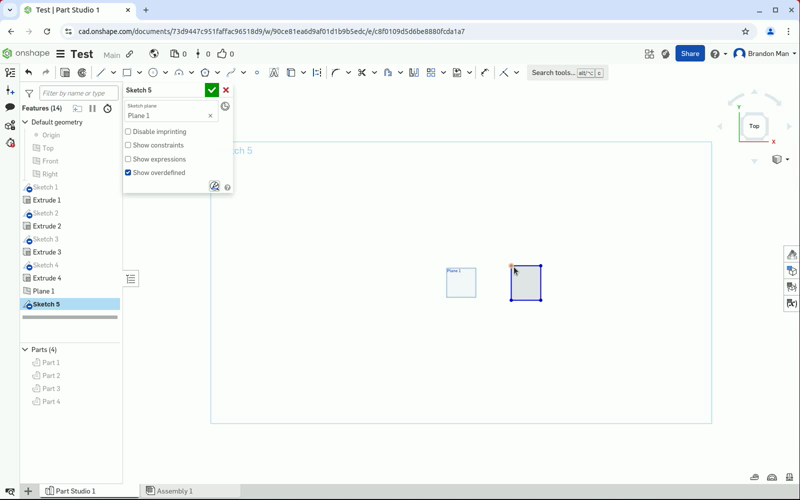
scroll(6)
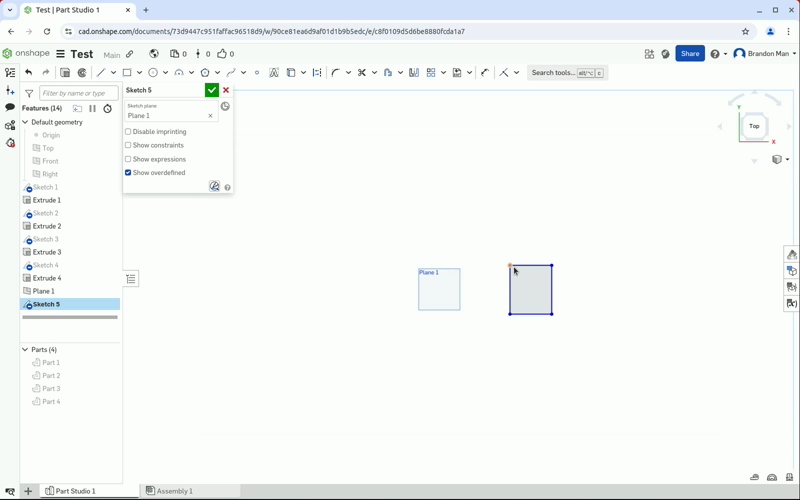
scroll(6)
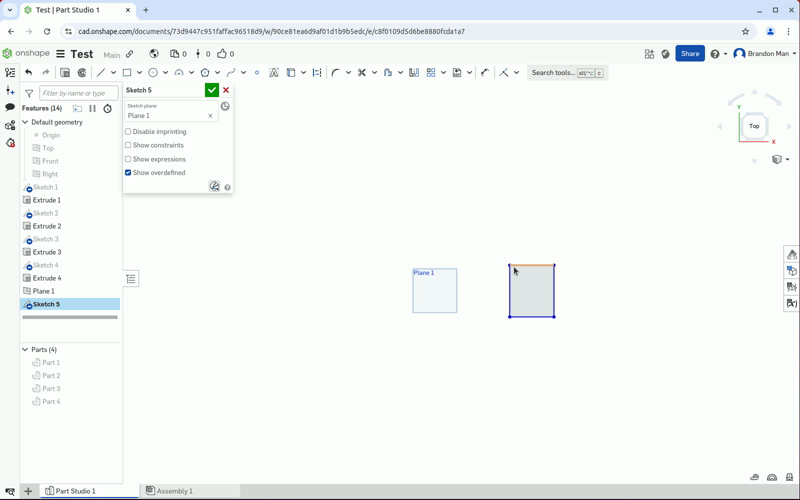
scroll(6)
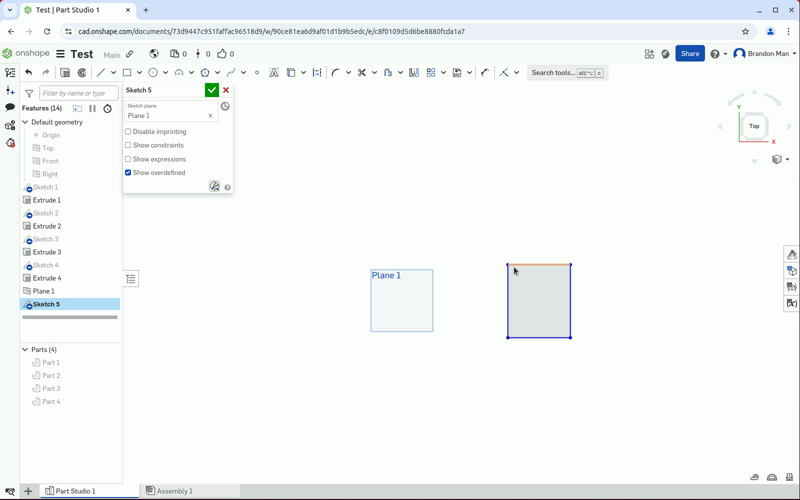
scroll(6)
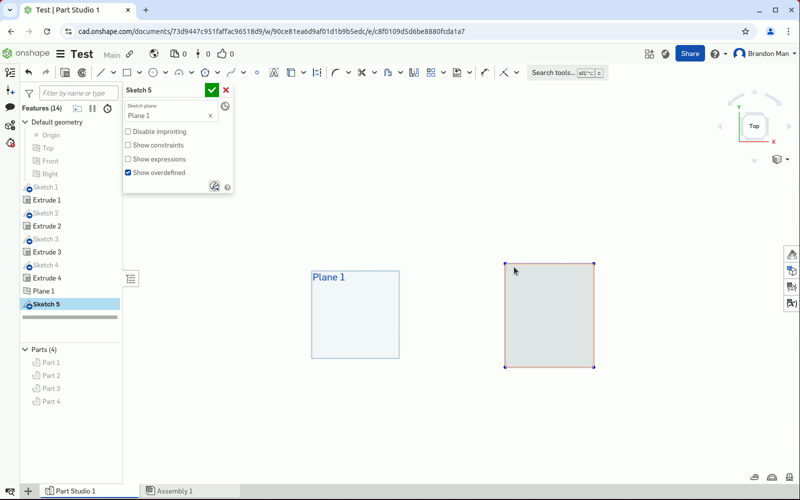
scroll(6)
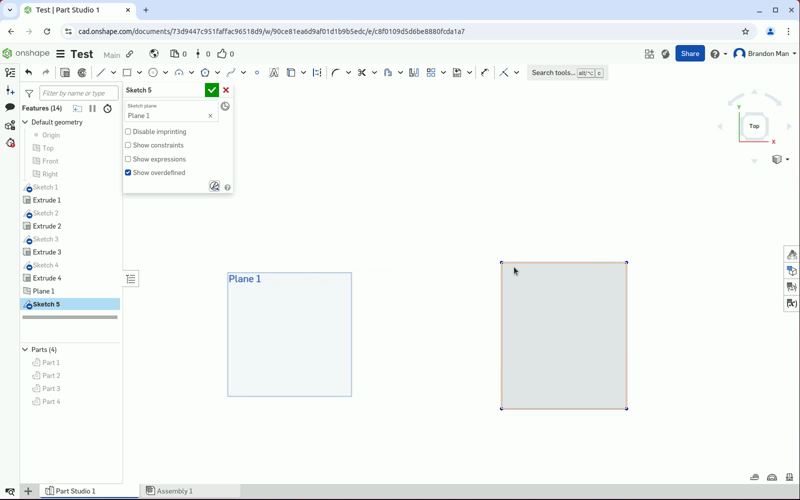
scroll(6)
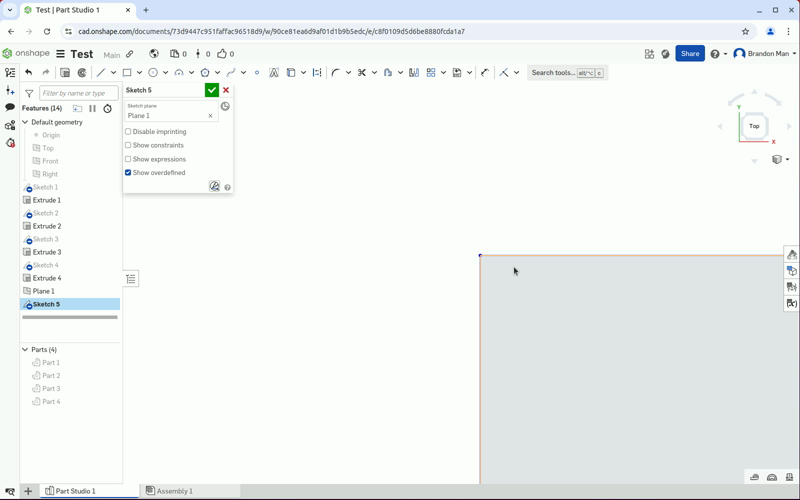
click(514, 266)
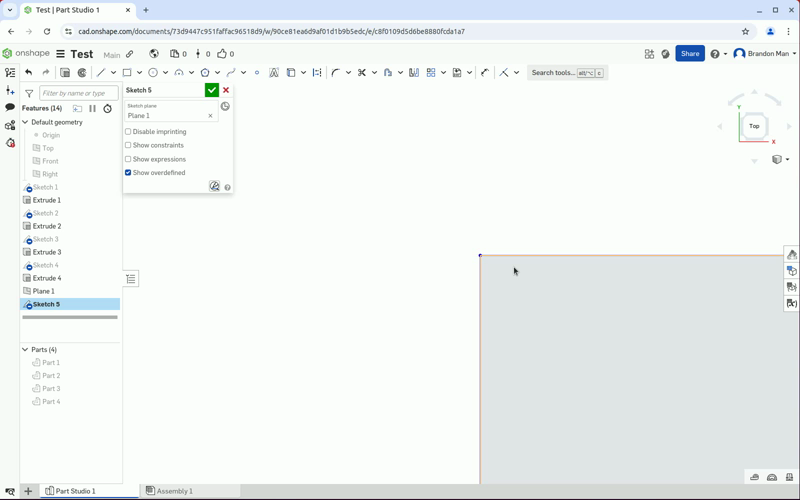
scroll(-6)
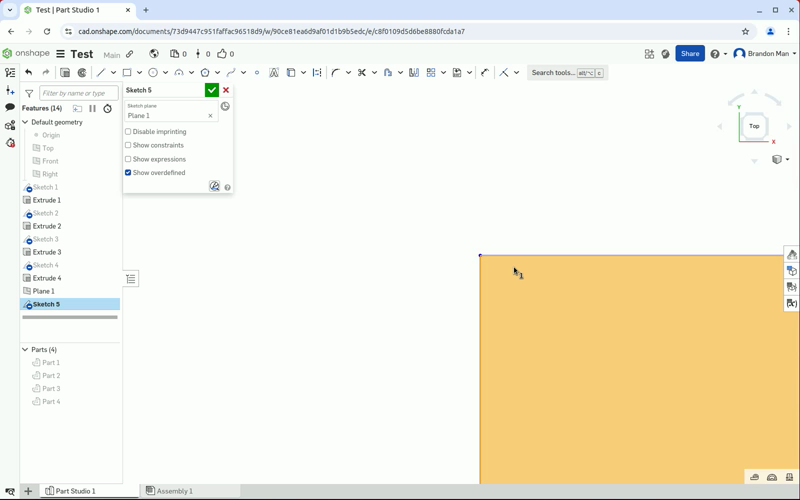
scroll(-6)
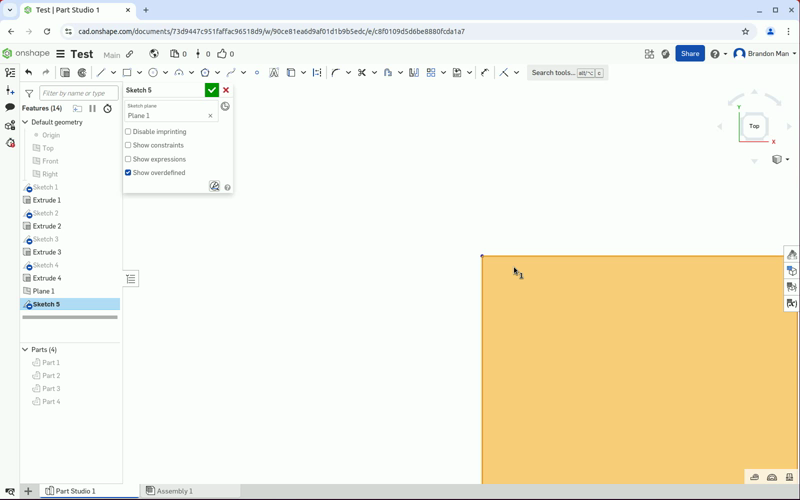
scroll(-6)
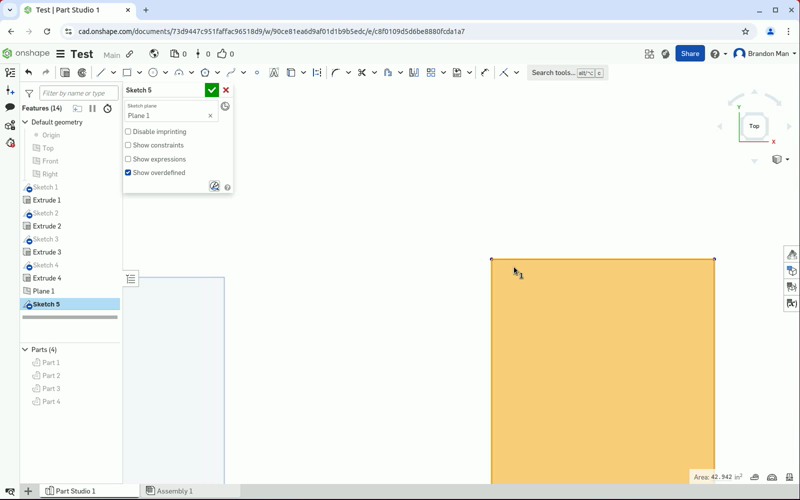
scroll(-6)
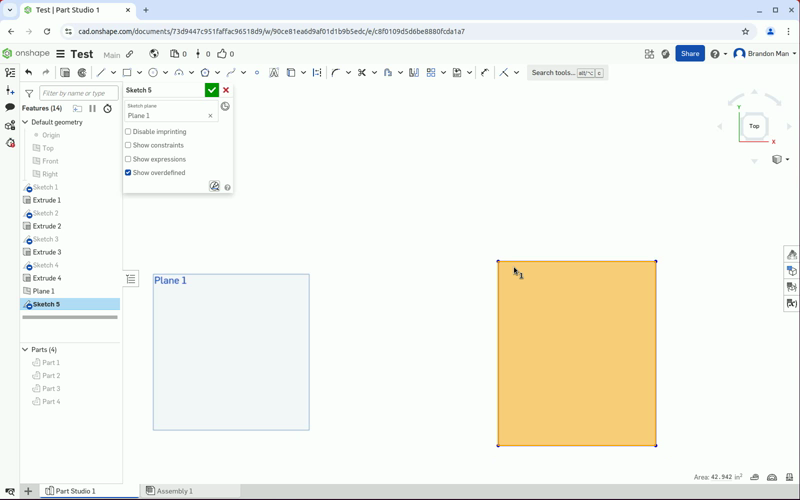
scroll(-6)
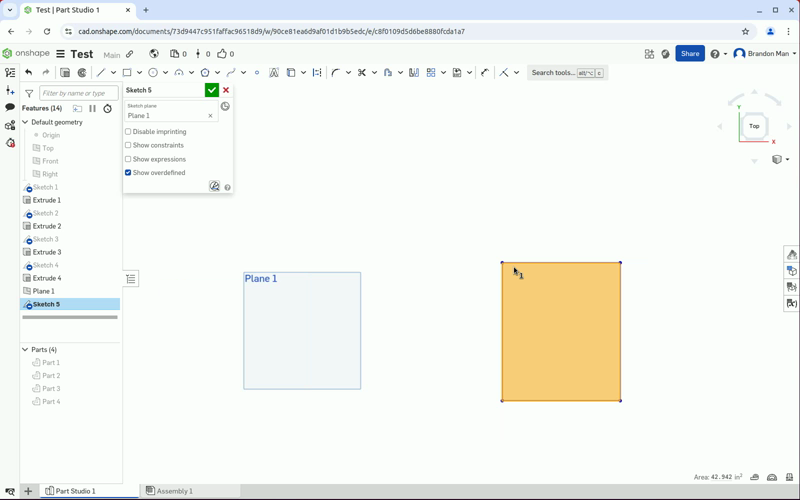
scroll(-6)
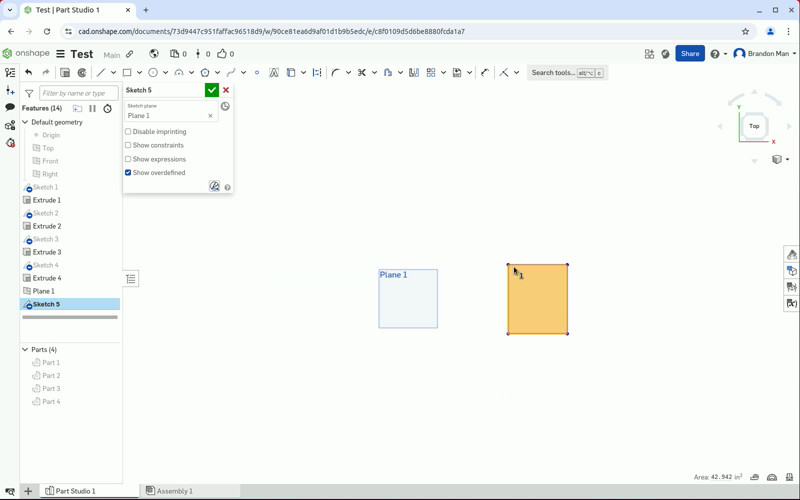
scroll(-6)
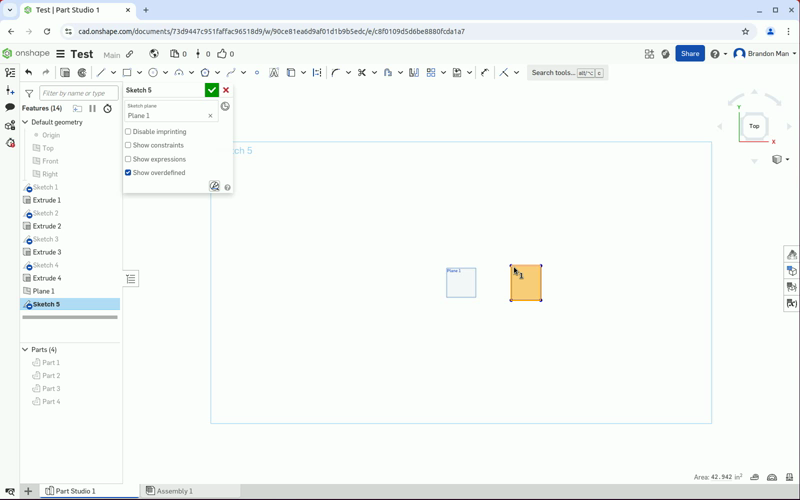
mouse_move(73, 352)
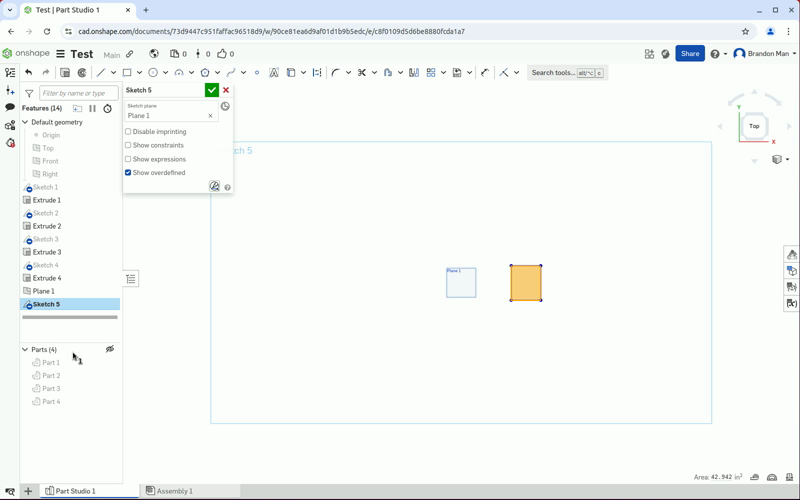
key(shift+y)
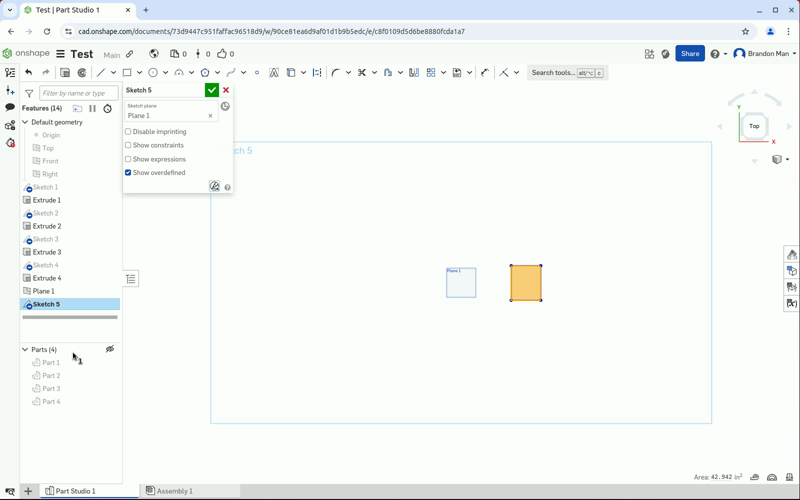
key(shift+e)
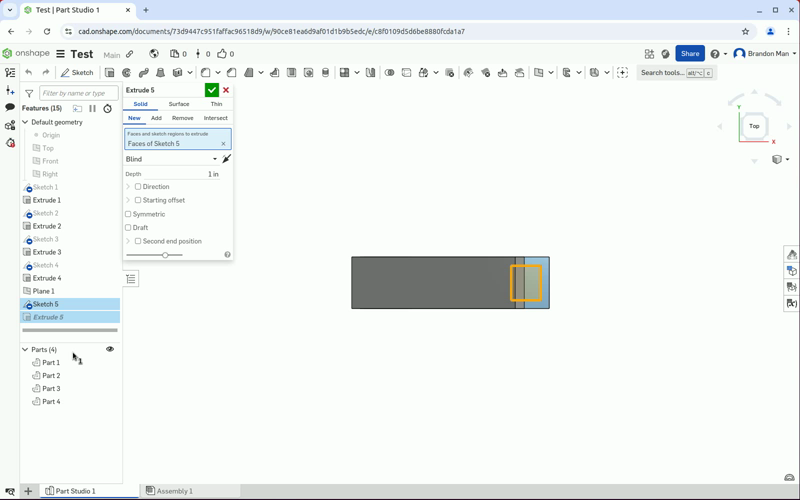
mouse_move(143, 106)
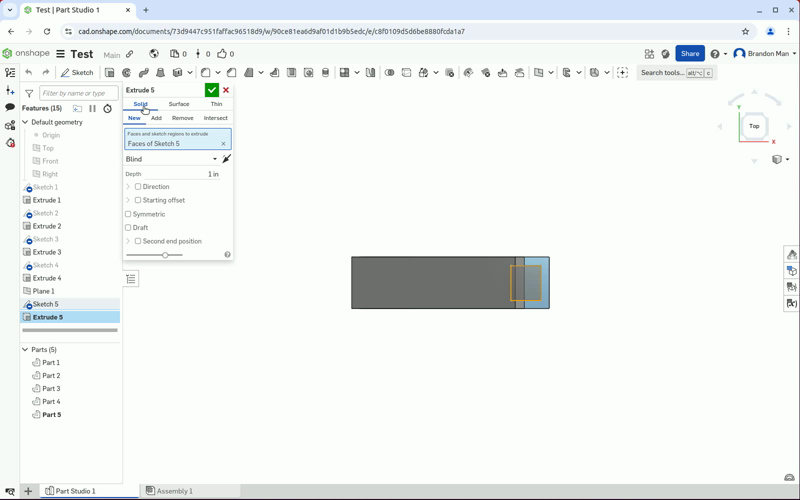
click(143, 106)
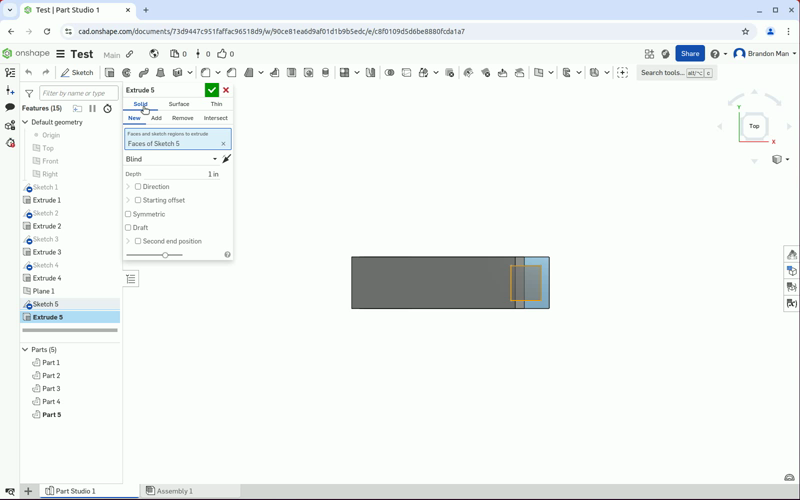
mouse_move(137, 120)
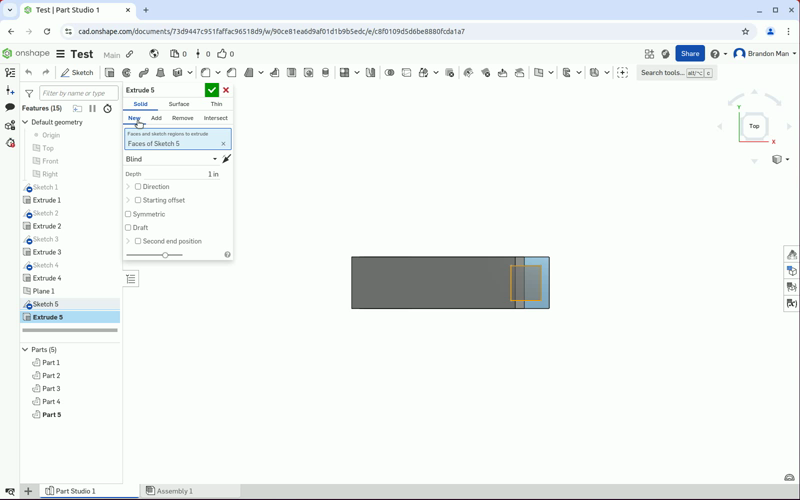
click(137, 120)
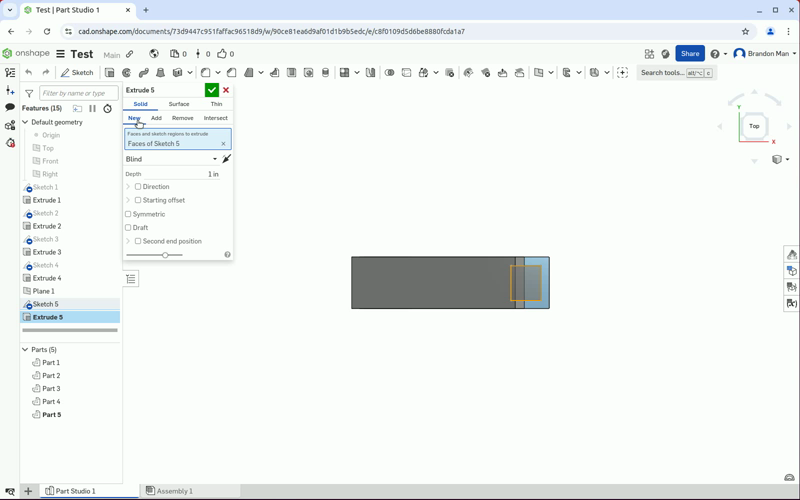
key(tab, 4)
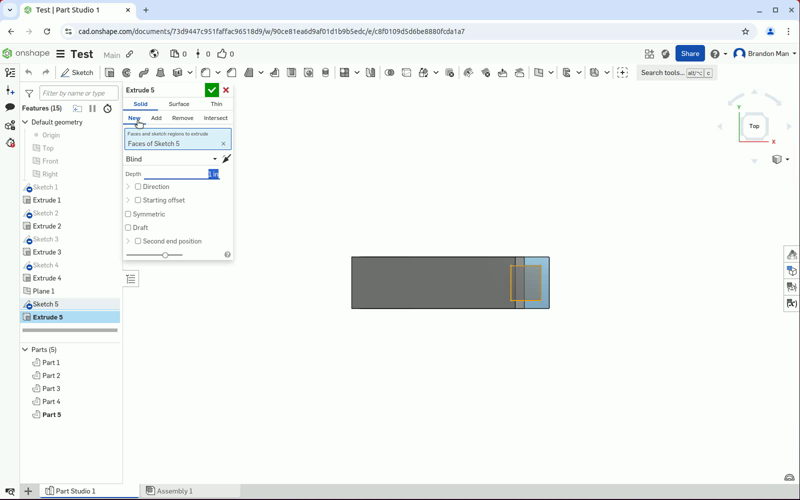
text(0.722)
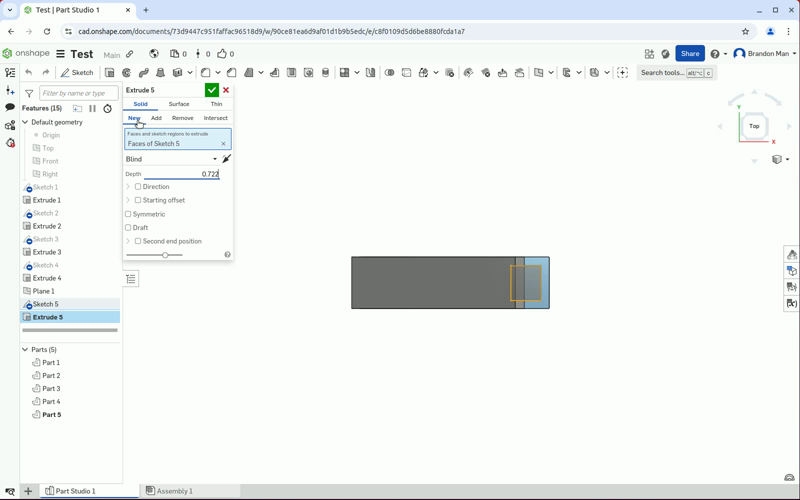
key(enter)
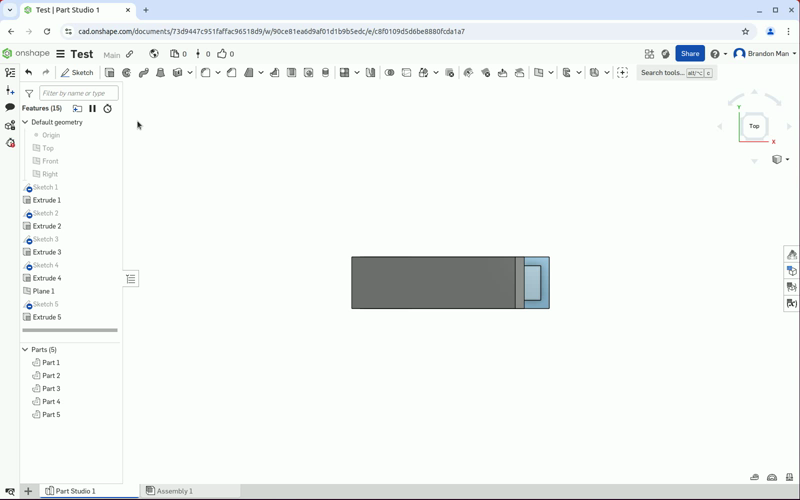
key(shift+h)
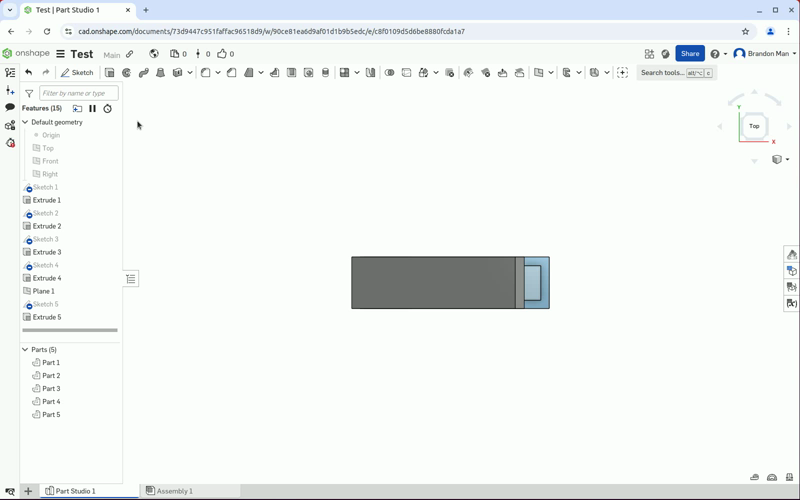
key(shift+h)
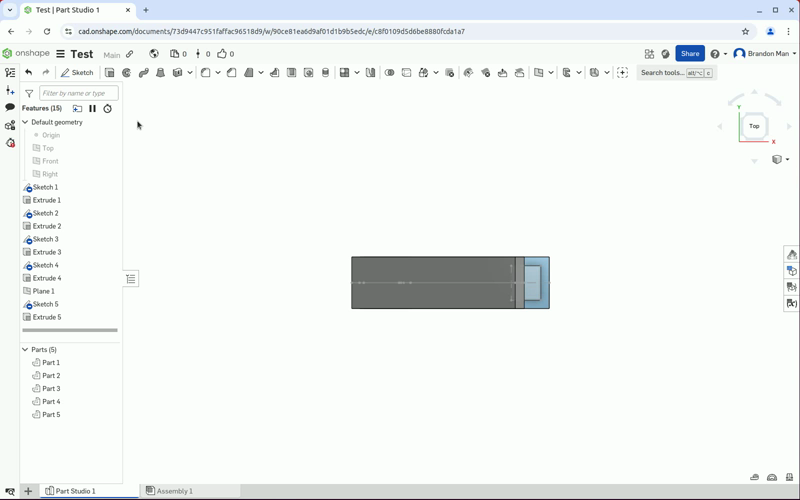
key(shift+7)
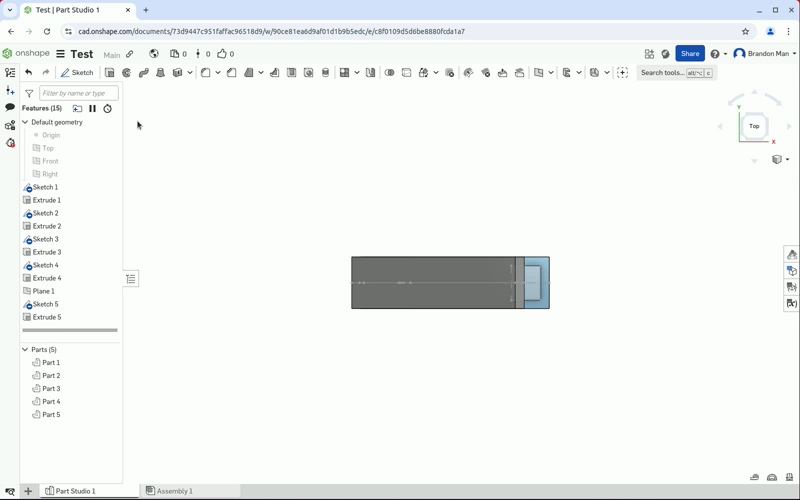
key(up, 3)
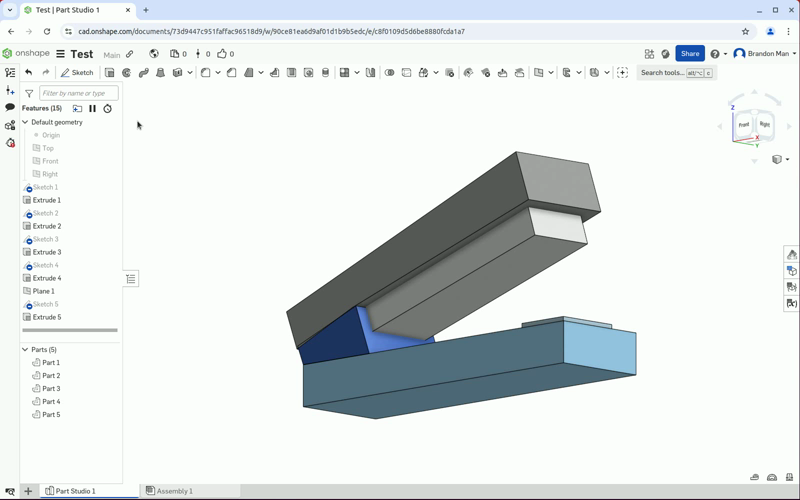
key(left, 3)
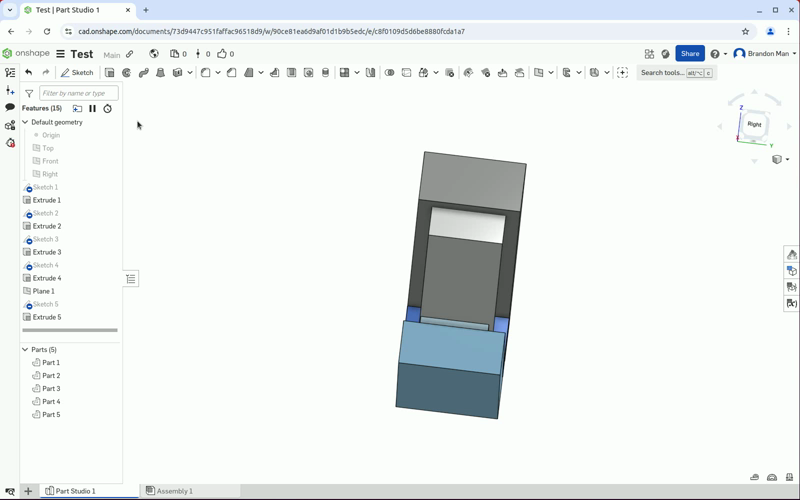
key(right, 3)
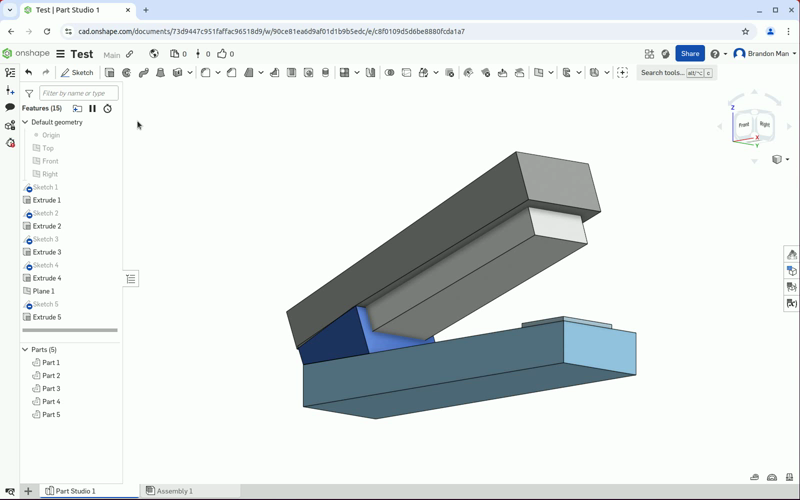
key(down, 3)
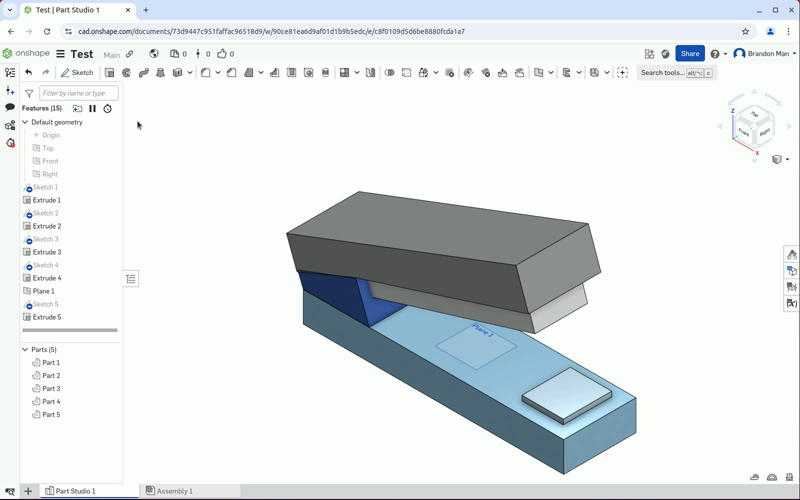
mouse_move(73, 189)
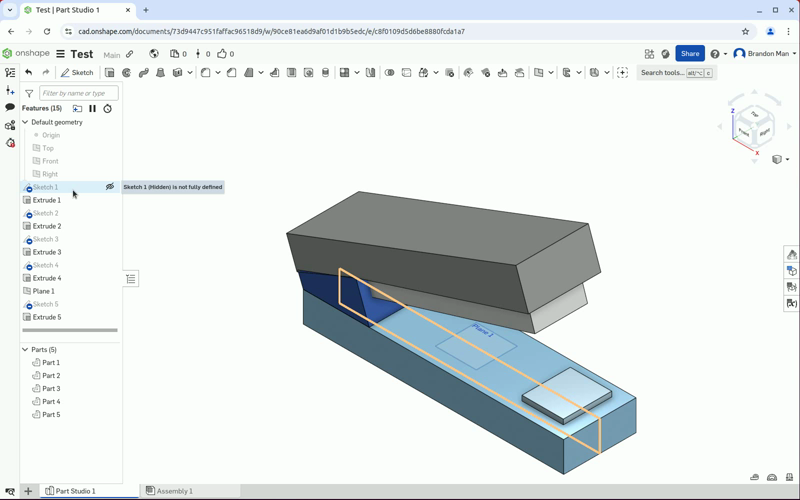
click(73, 189)